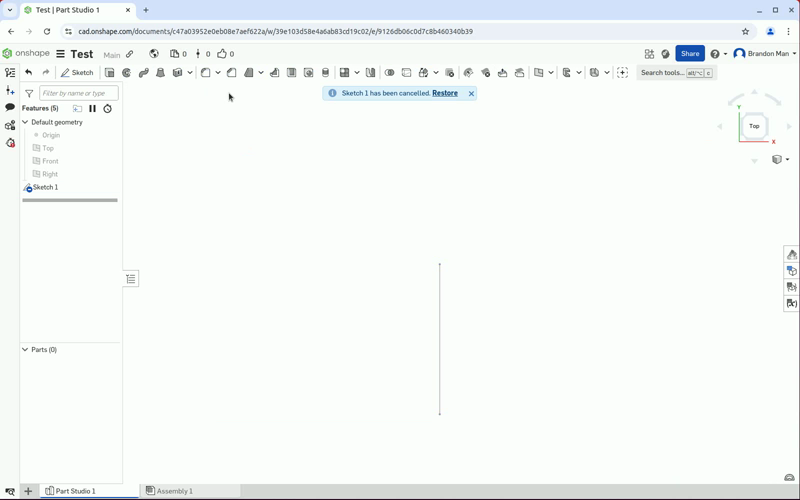
key(shift+h)
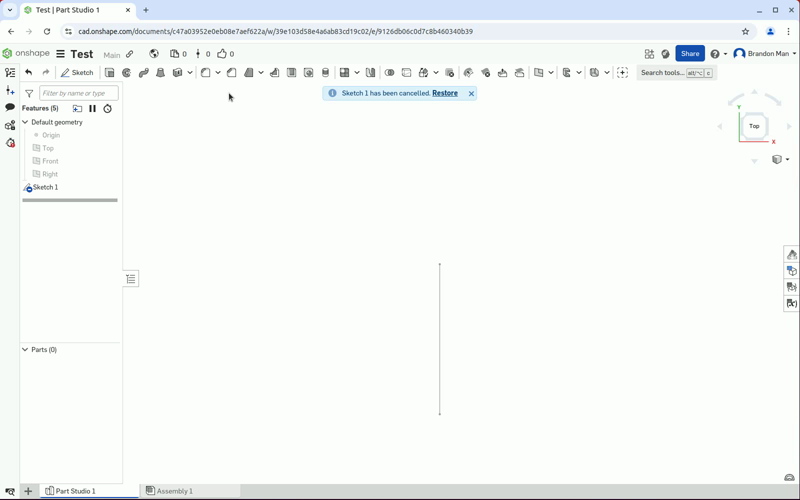
key(shift+s)
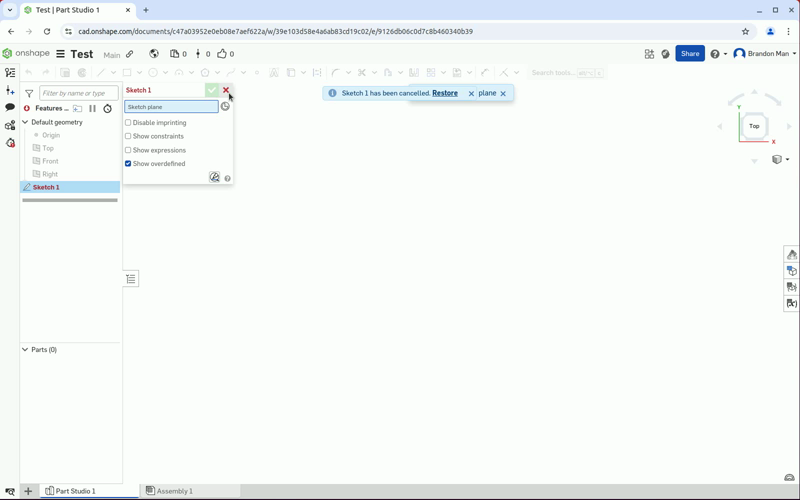
mouse_move(73, 150)
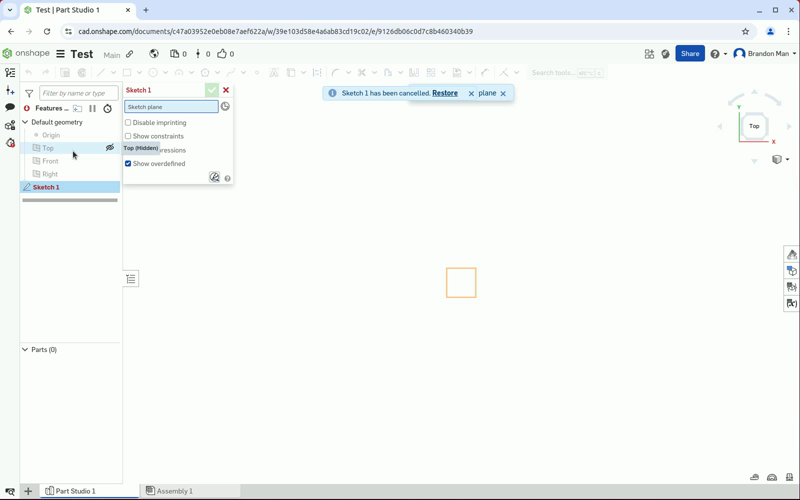
click(73, 150)
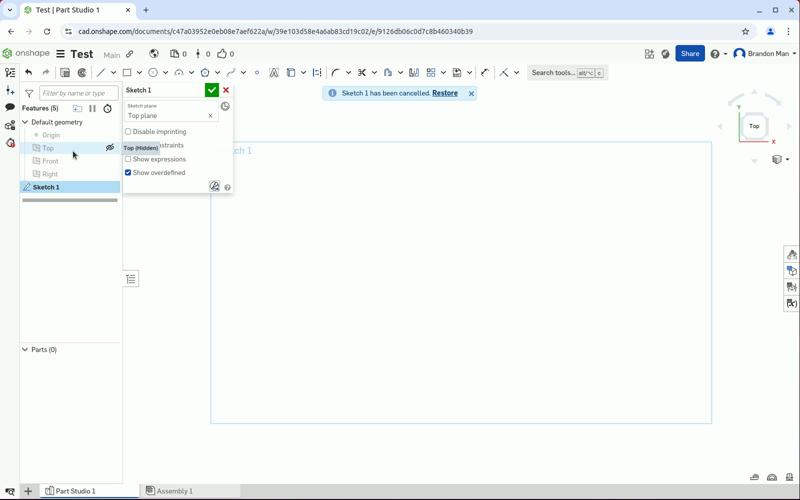
mouse_move(73, 352)
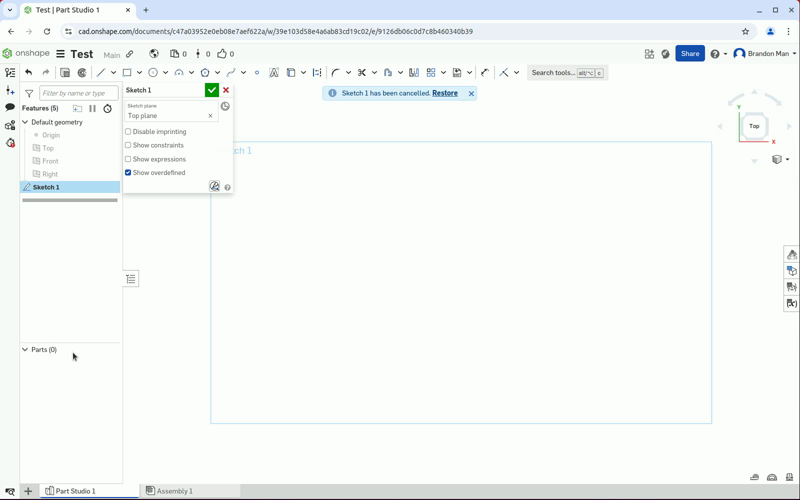
key(y)
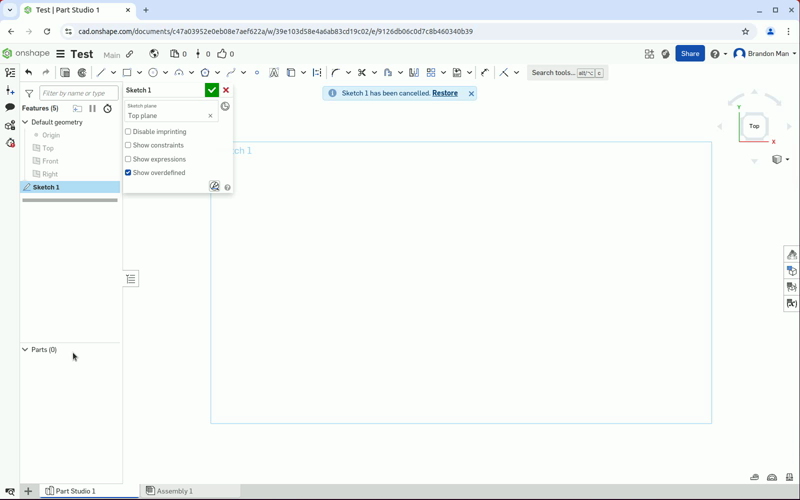
key(l)
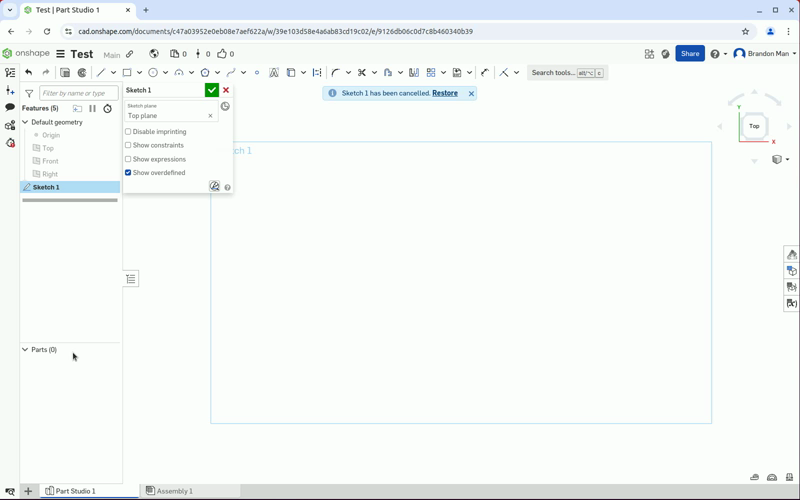
key_down(shift)
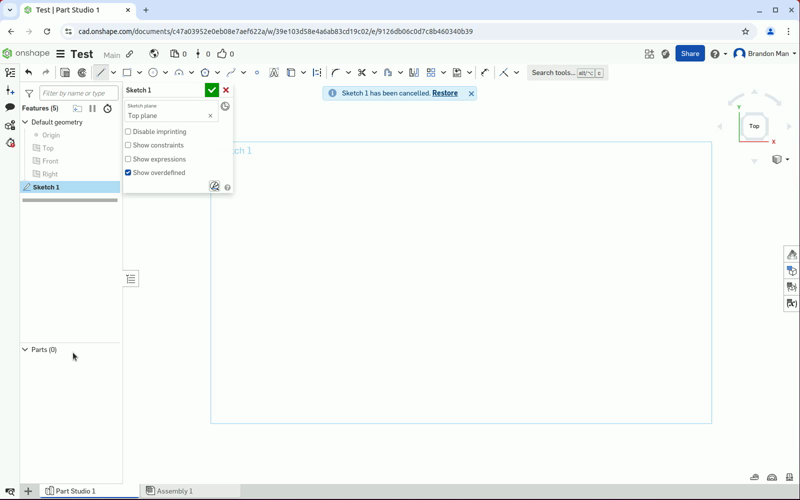
mouse_move(348, 353)
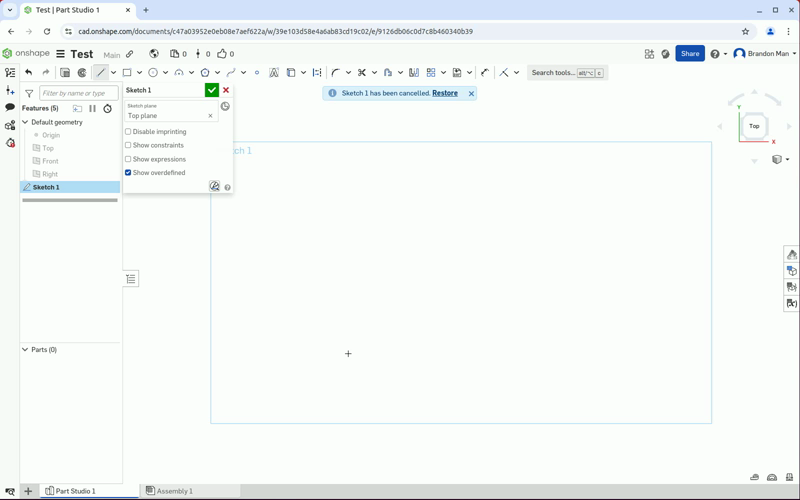
click(348, 353)
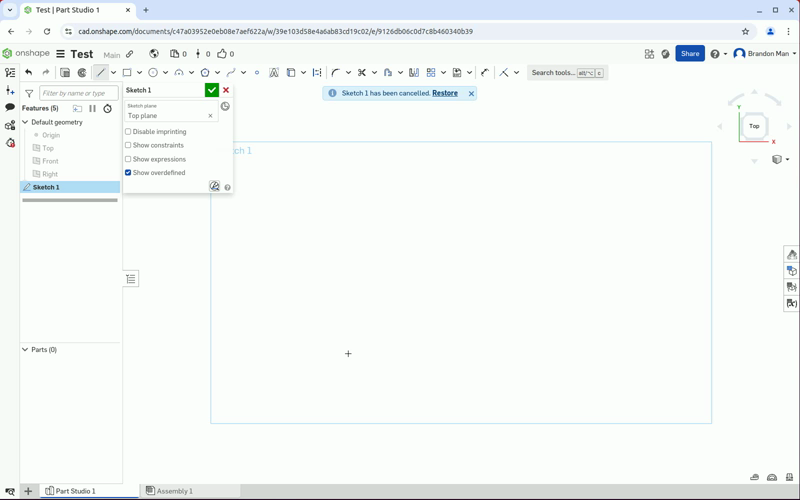
key_up(shift)
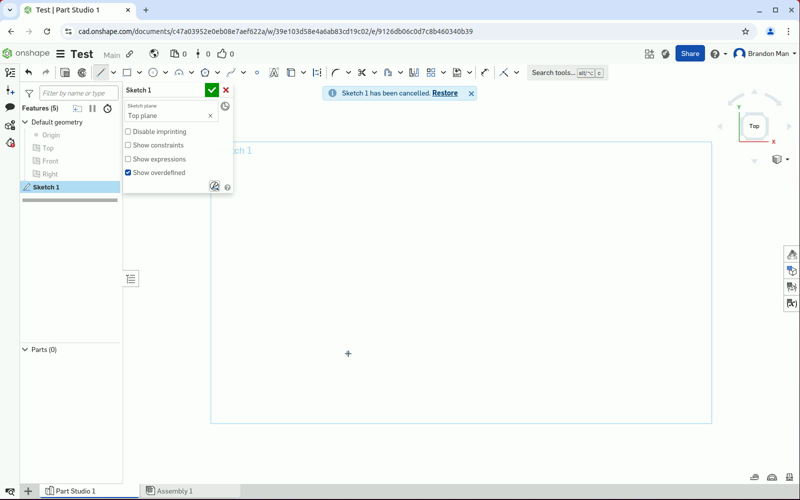
key_down(shift)
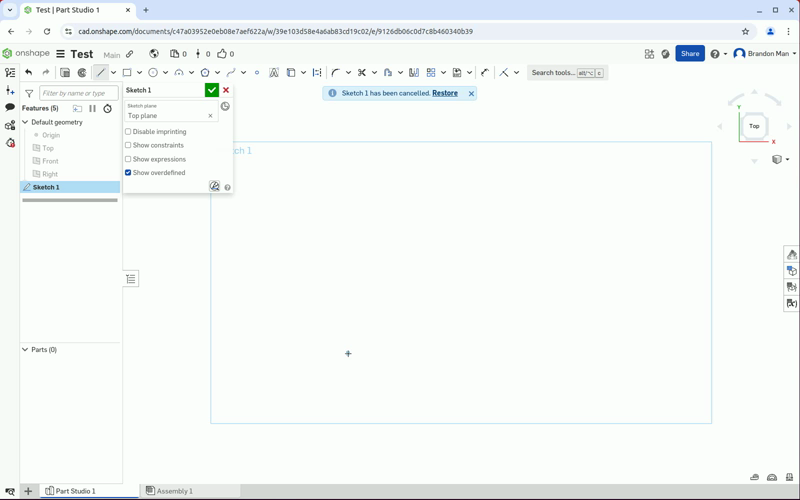
mouse_move(572, 353)
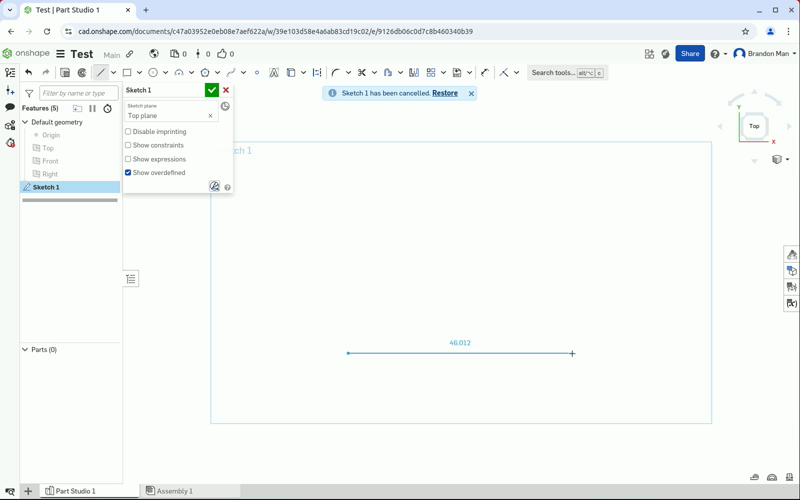
click(572, 353)
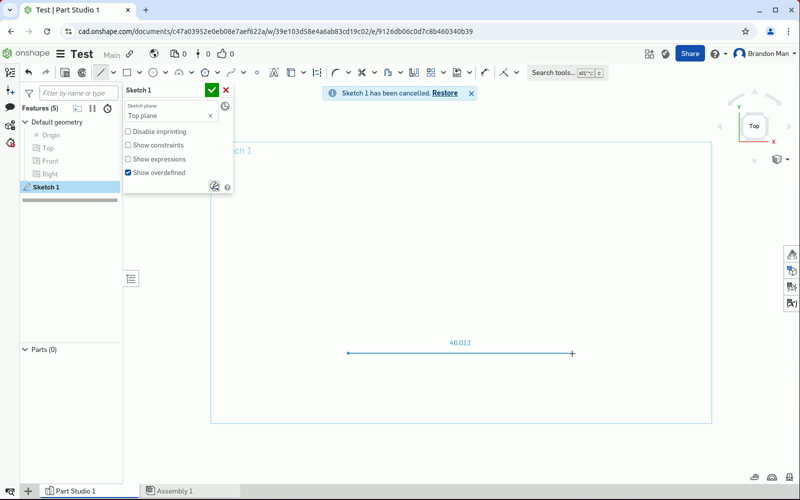
key_up(shift)
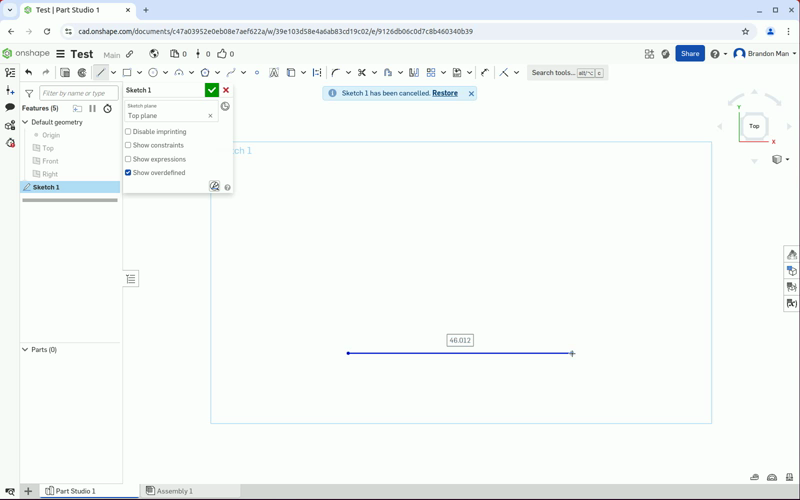
key_down(shift)
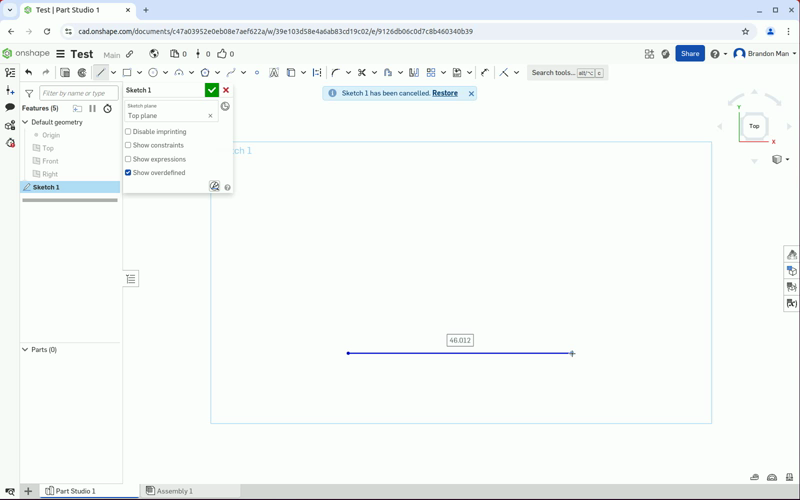
mouse_move(572, 214)
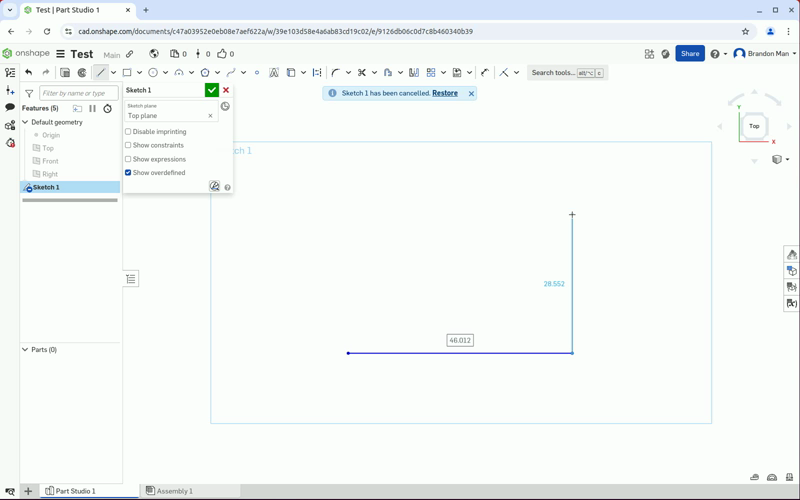
click(572, 214)
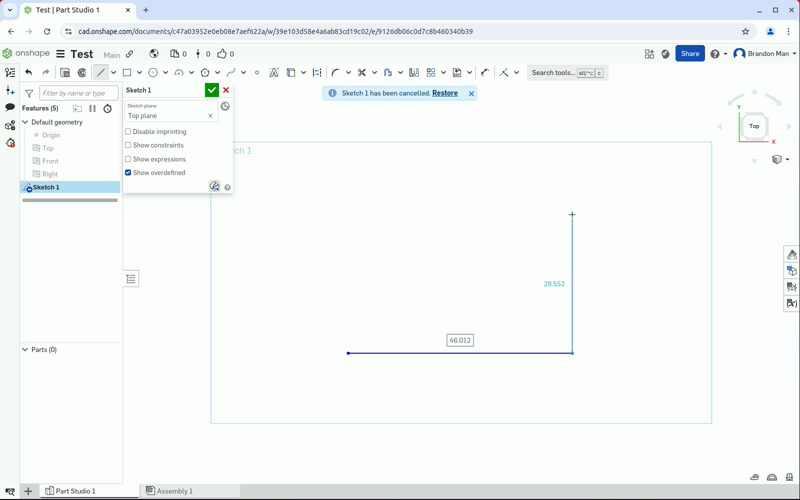
key_up(shift)
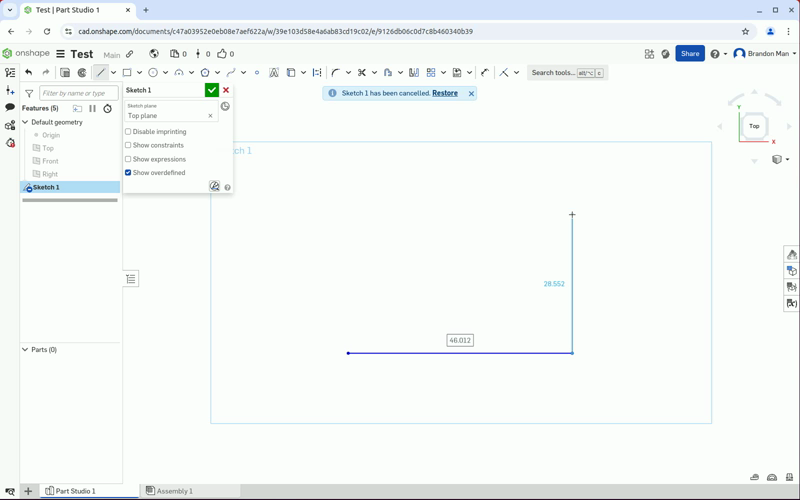
key_down(shift)
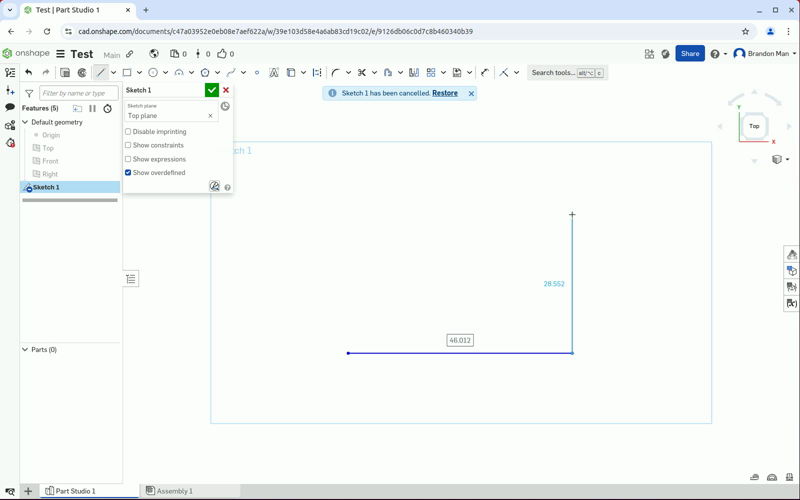
mouse_move(348, 214)
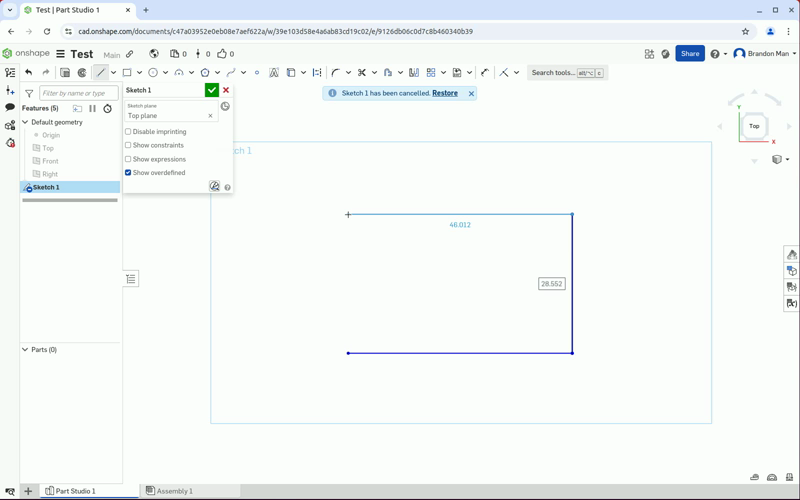
click(348, 214)
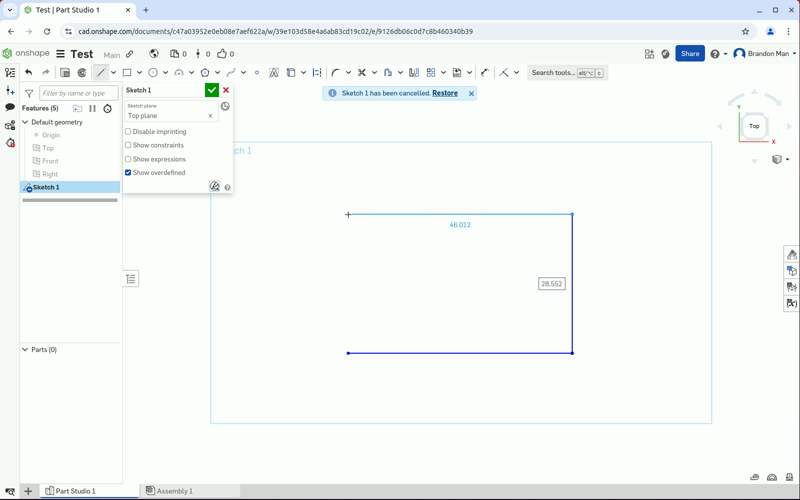
key_up(shift)
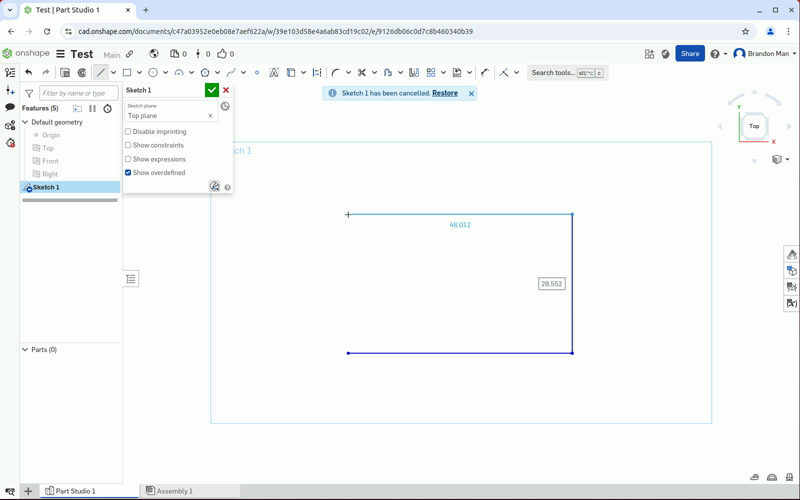
key_down(shift)
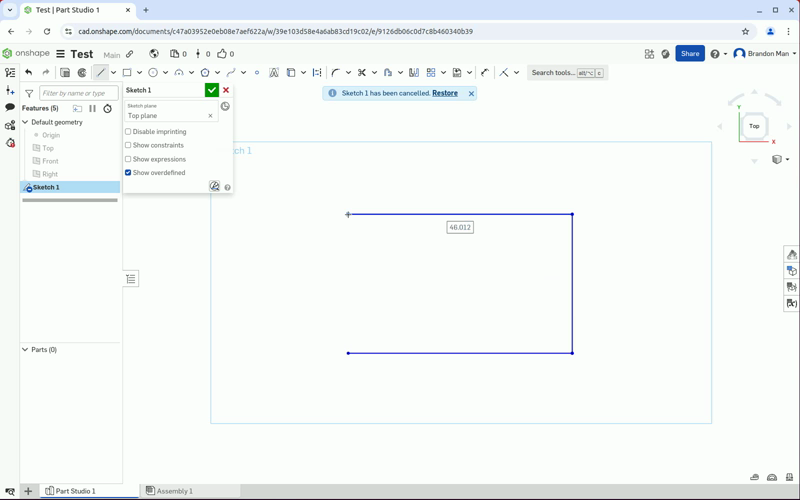
mouse_move(348, 353)
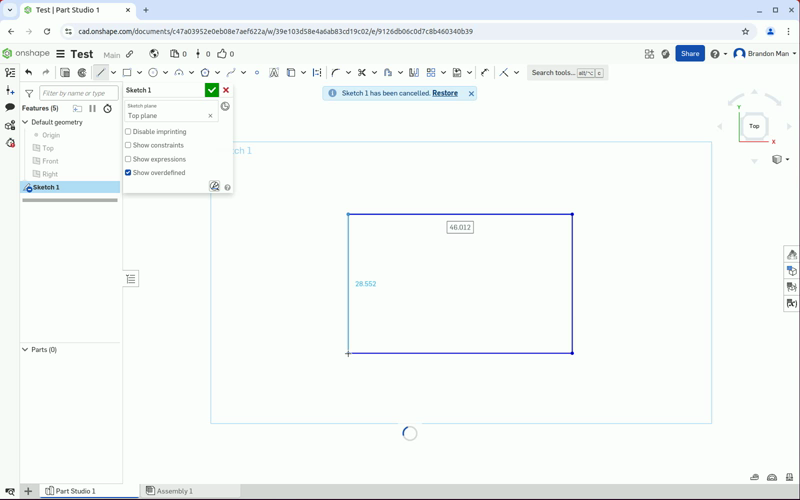
key_up(shift)
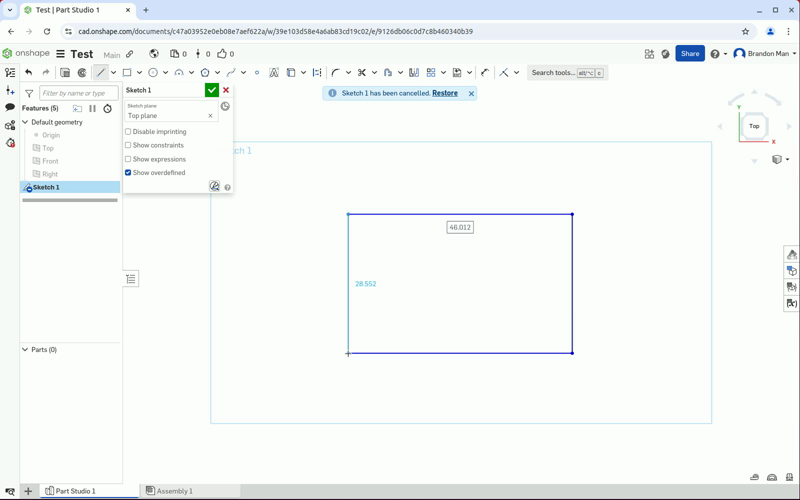
click(348, 353)
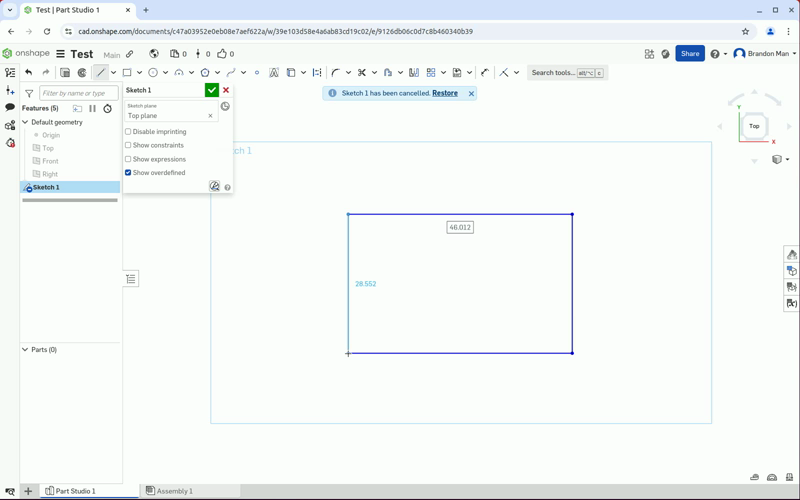
key(esc)
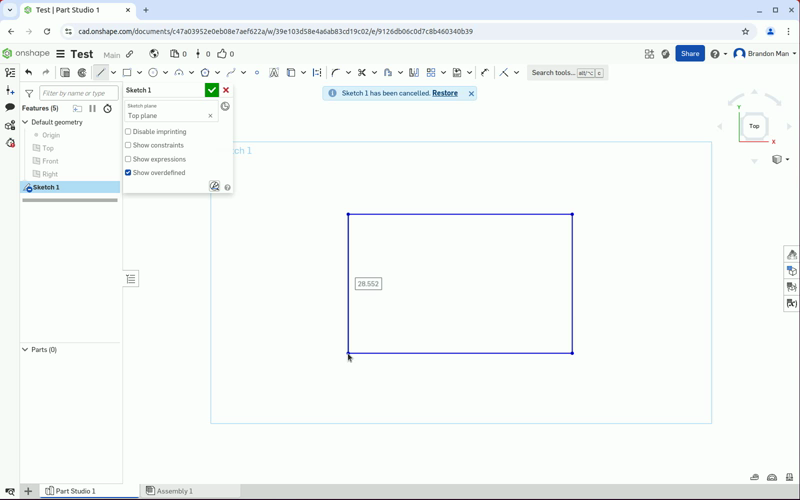
key(l)
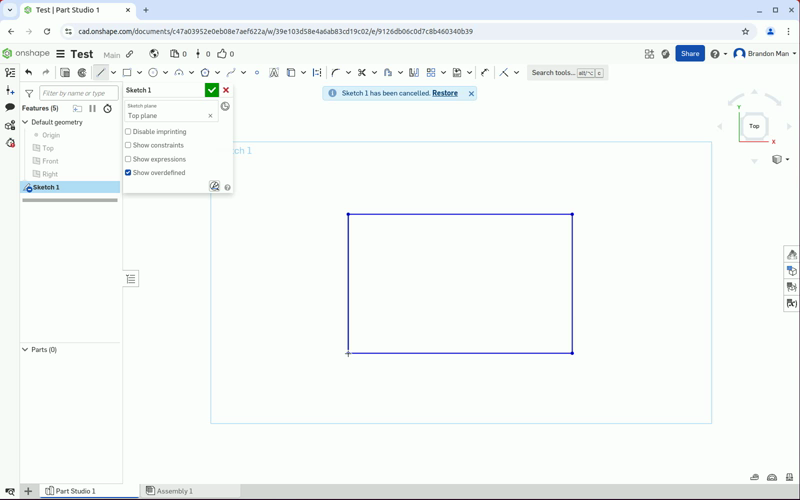
key_down(shift)
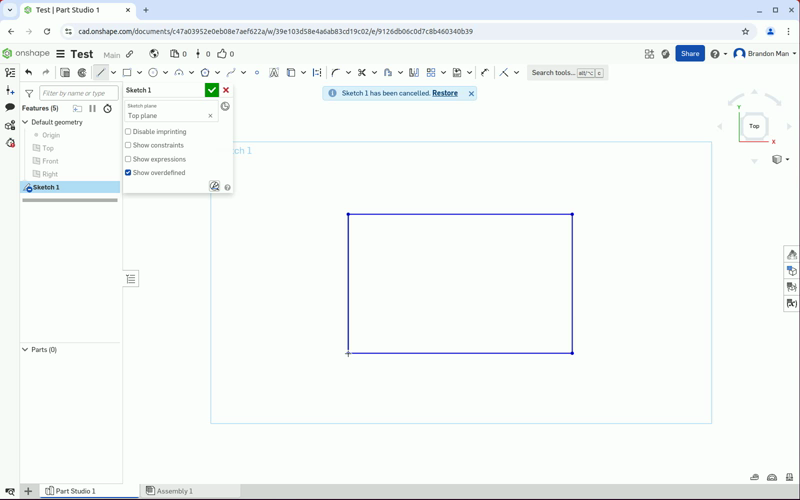
mouse_move(359, 289)
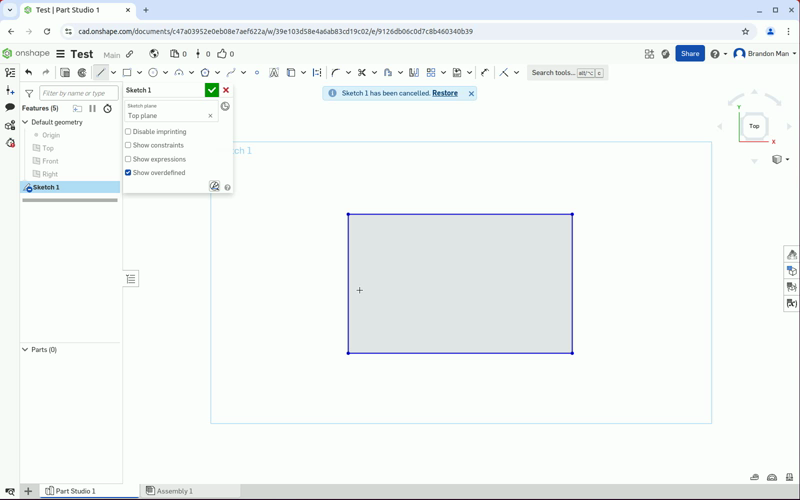
click(359, 289)
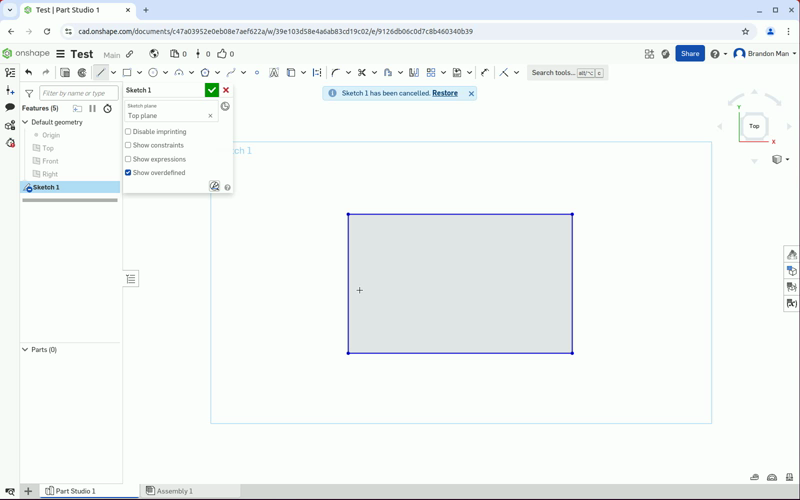
key_up(shift)
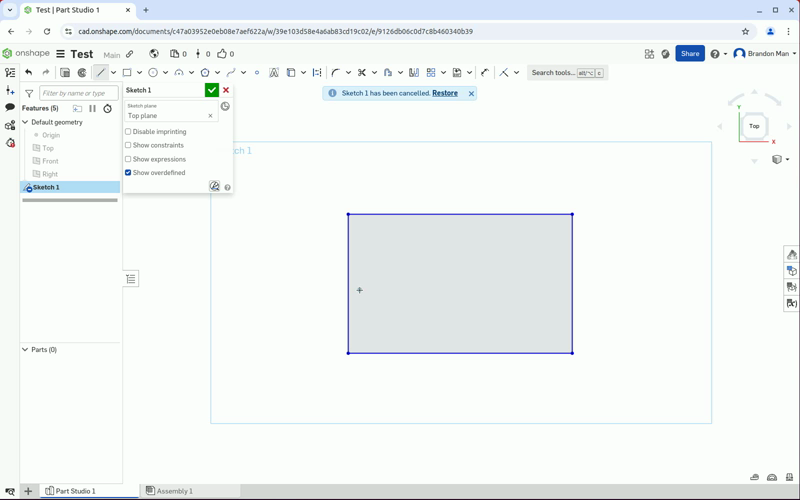
key_down(shift)
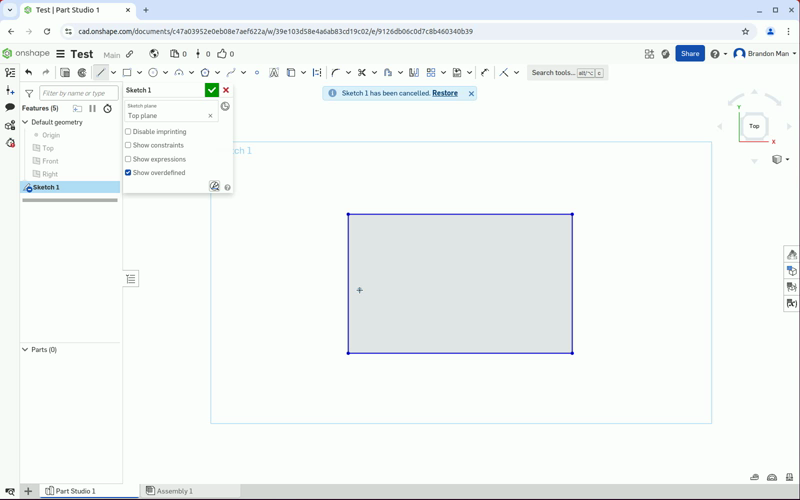
mouse_move(389, 289)
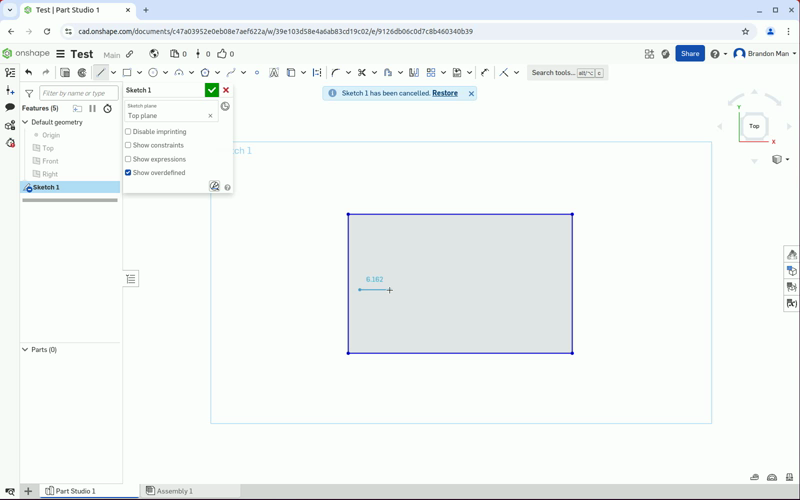
mouse_move(388, 289)
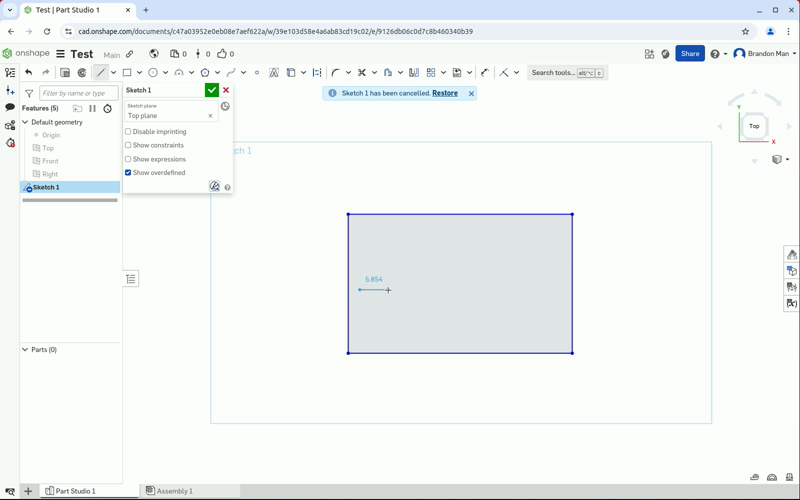
click(388, 289)
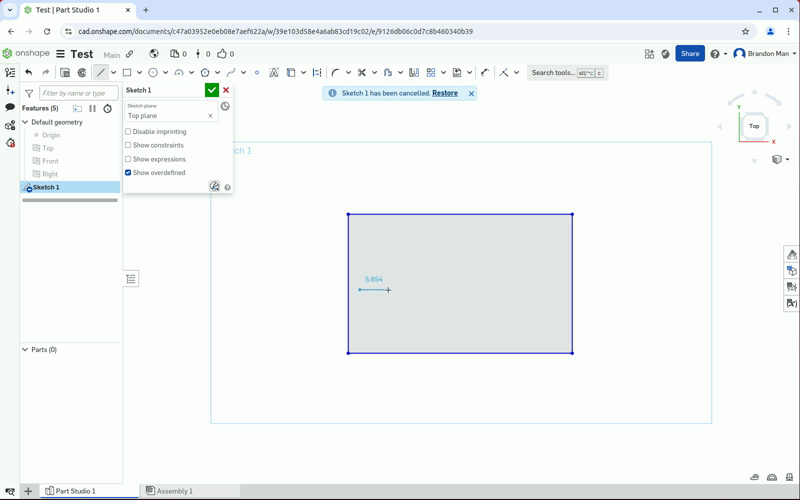
key_up(shift)
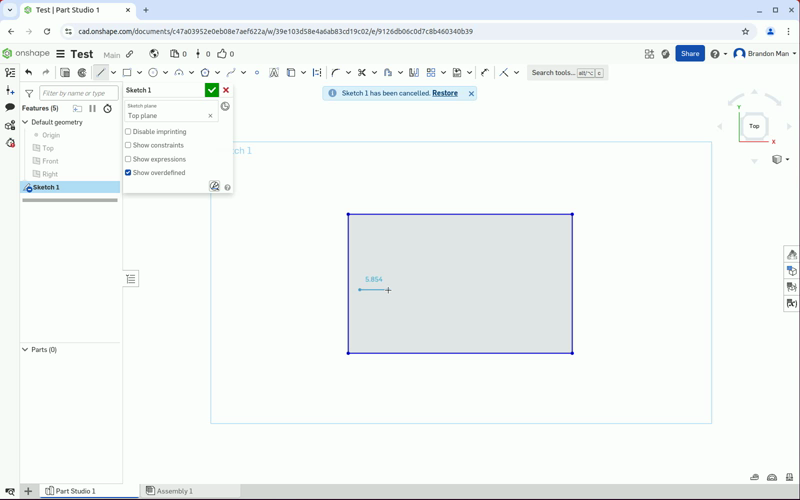
key_down(shift)
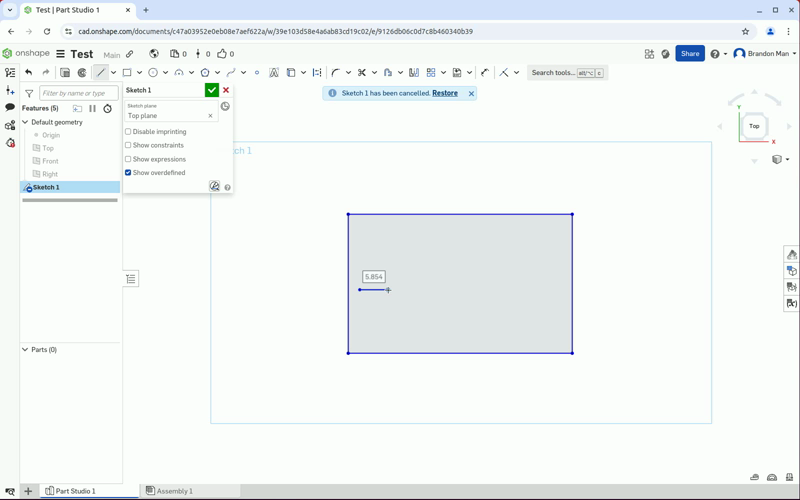
mouse_move(418, 289)
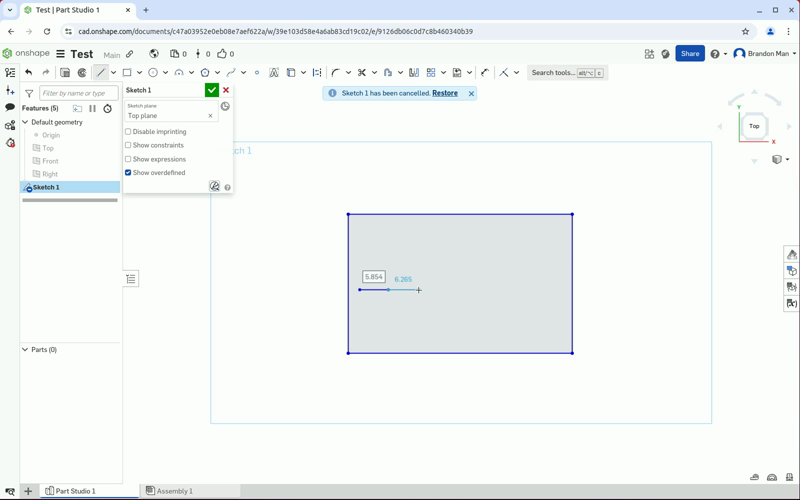
mouse_move(388, 275)
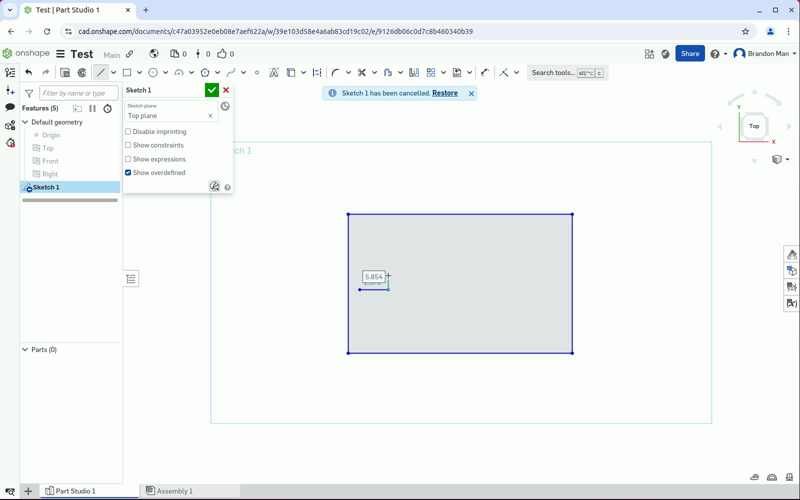
click(388, 275)
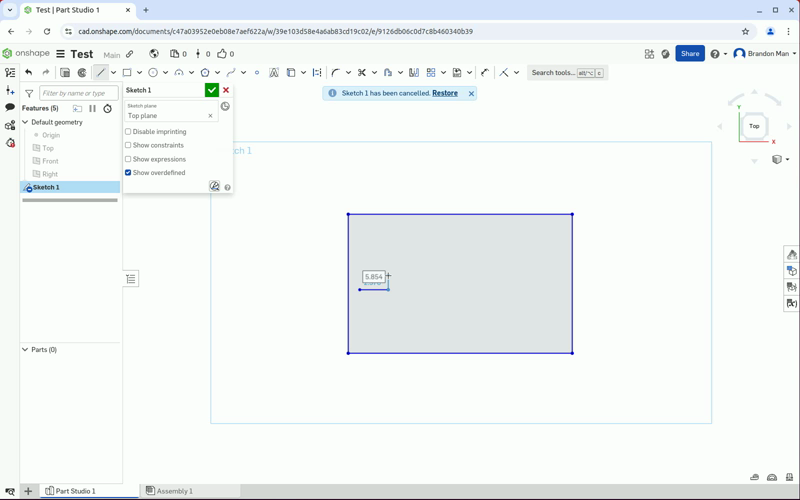
key_up(shift)
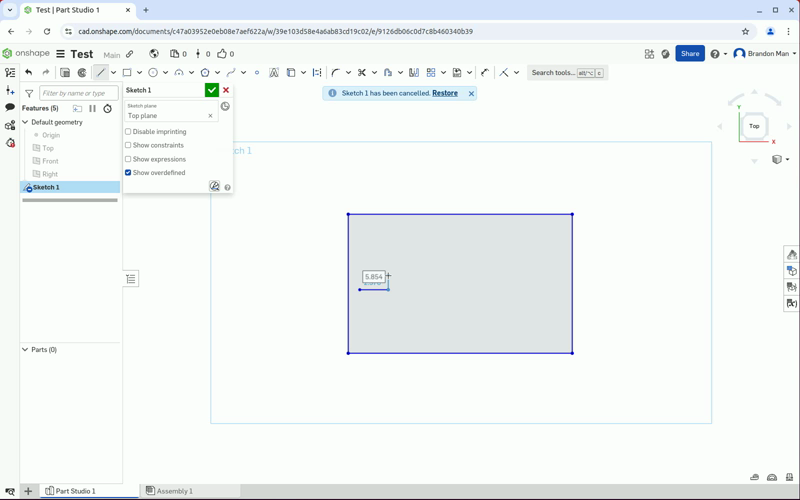
key_down(shift)
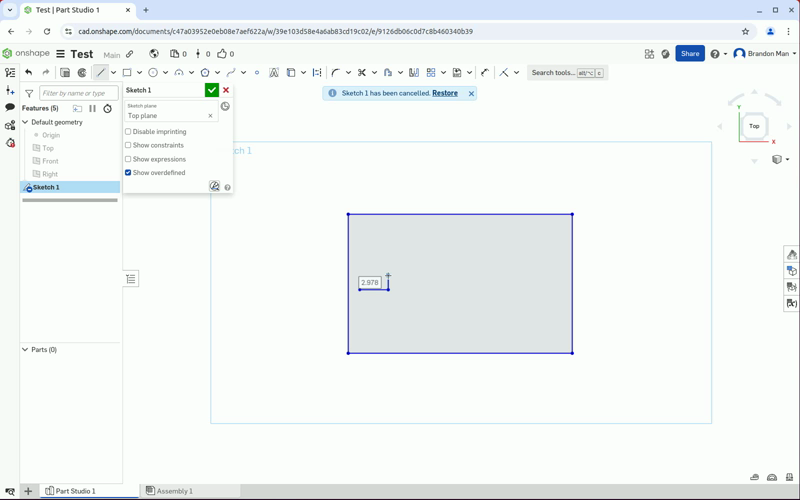
mouse_move(418, 275)
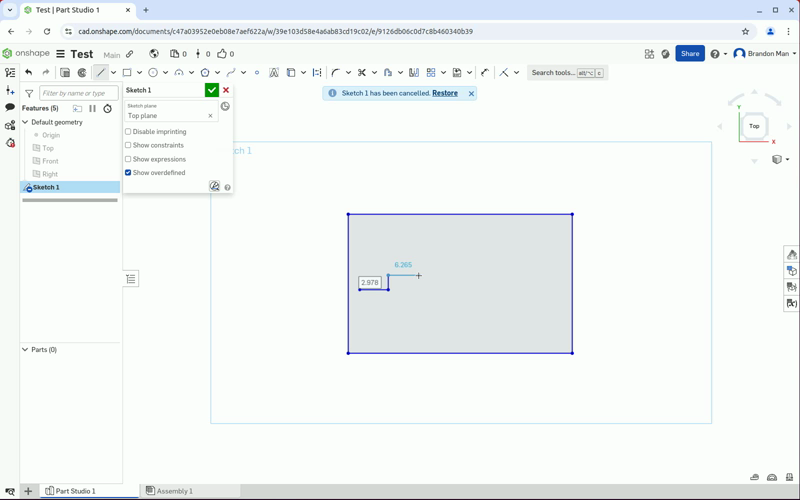
mouse_move(359, 275)
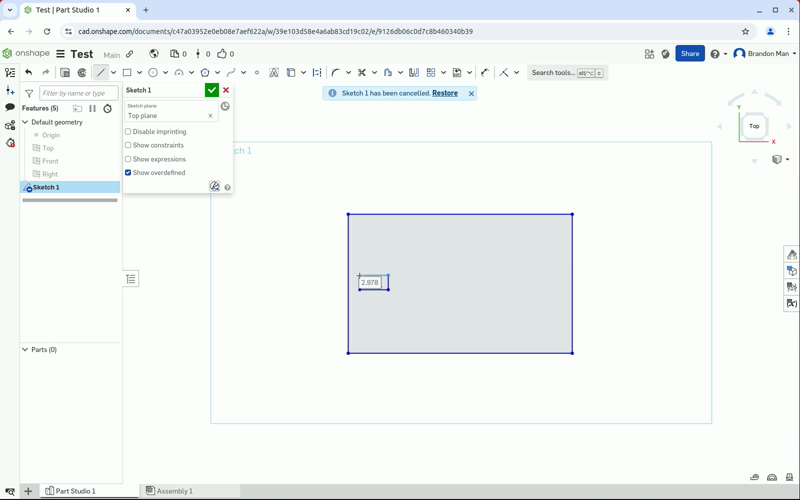
click(359, 275)
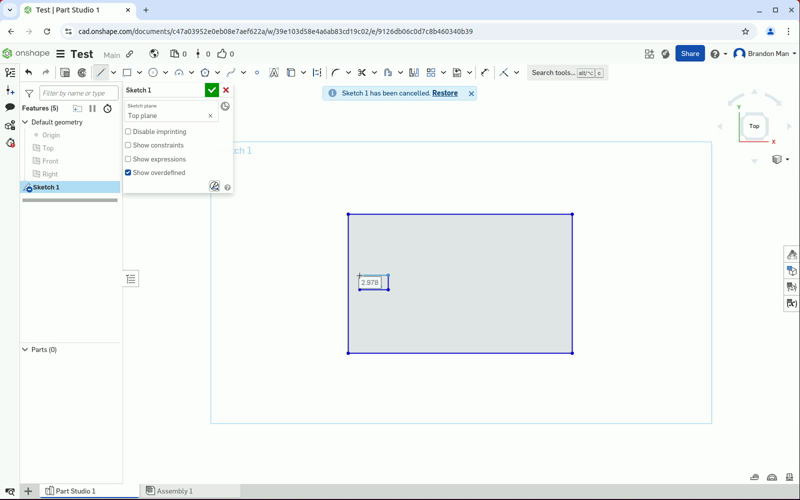
key_up(shift)
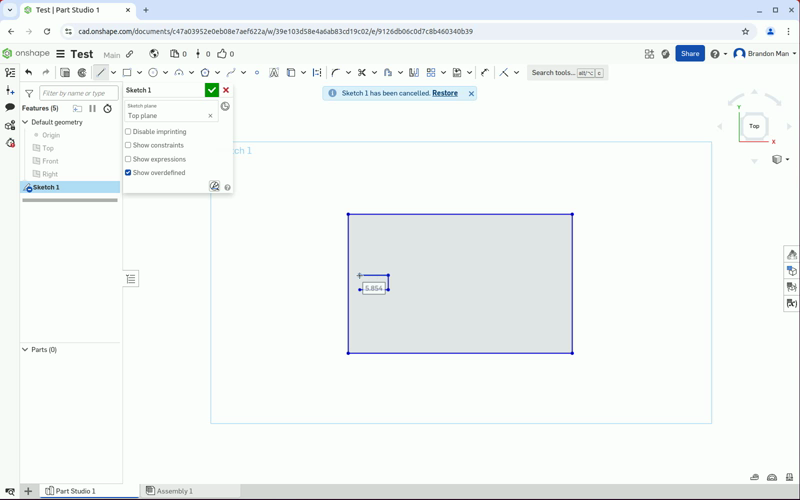
mouse_move(389, 275)
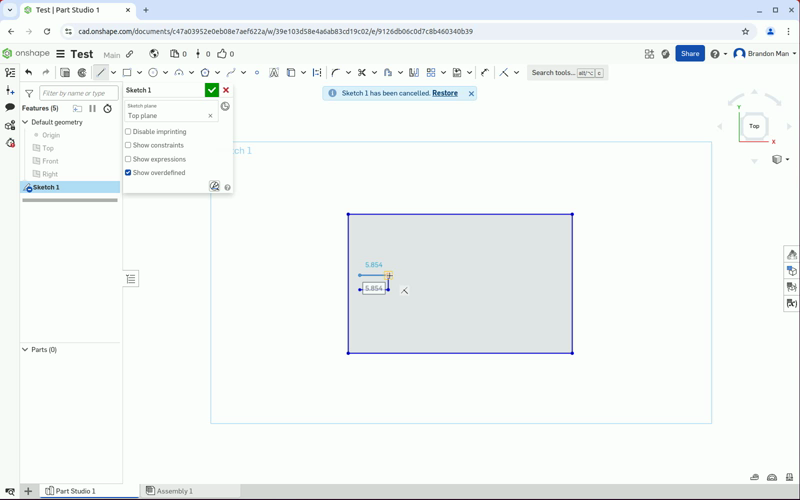
key_down(shift)
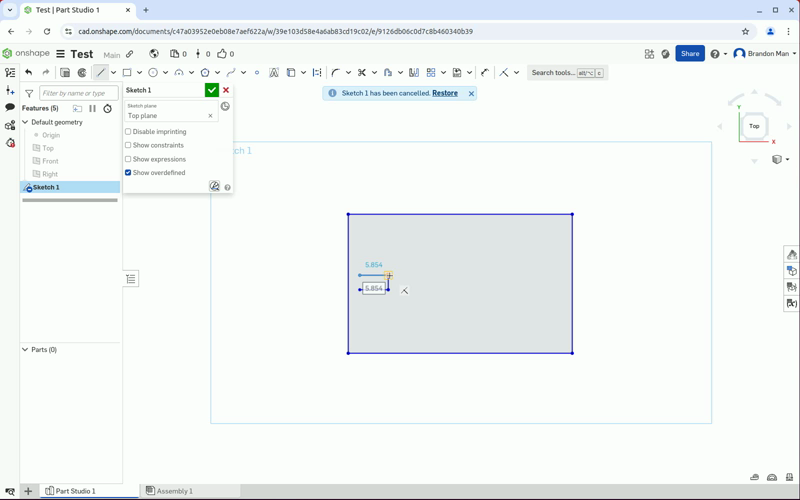
mouse_move(359, 289)
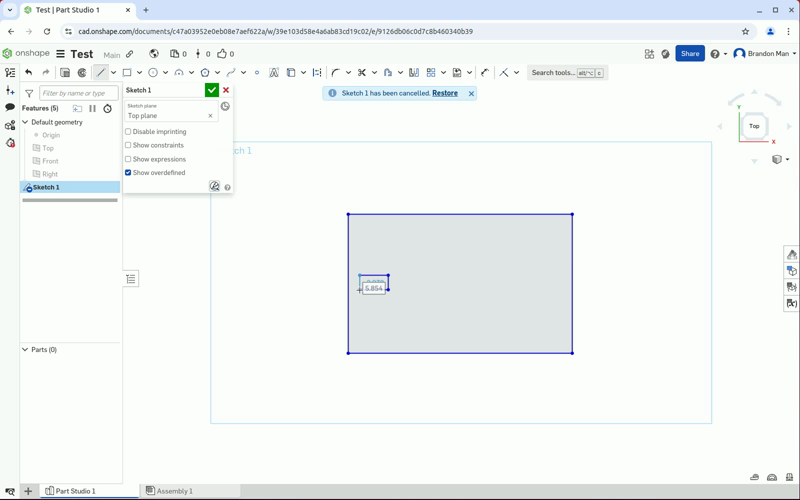
key_up(shift)
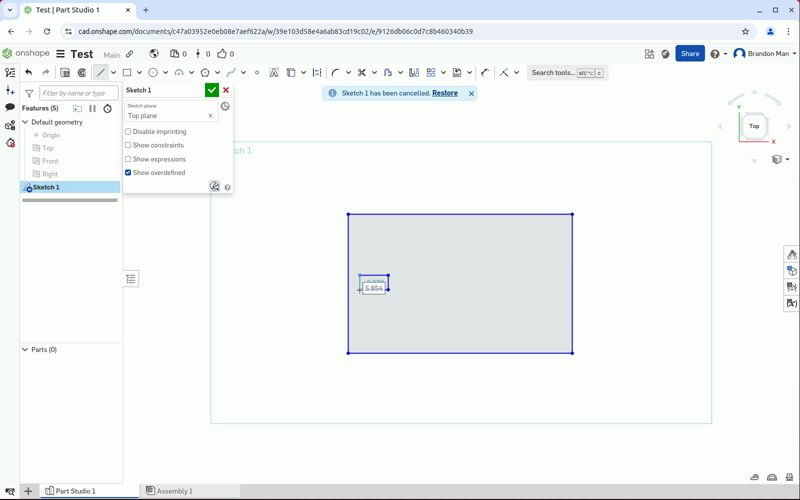
click(359, 289)
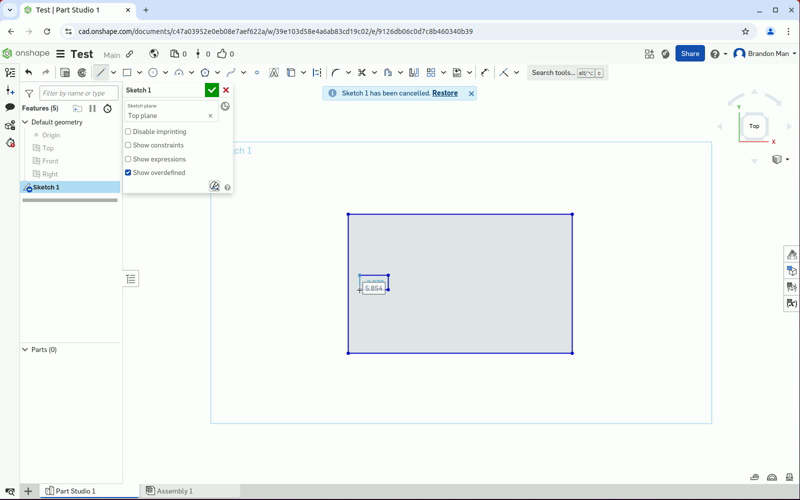
key(esc)
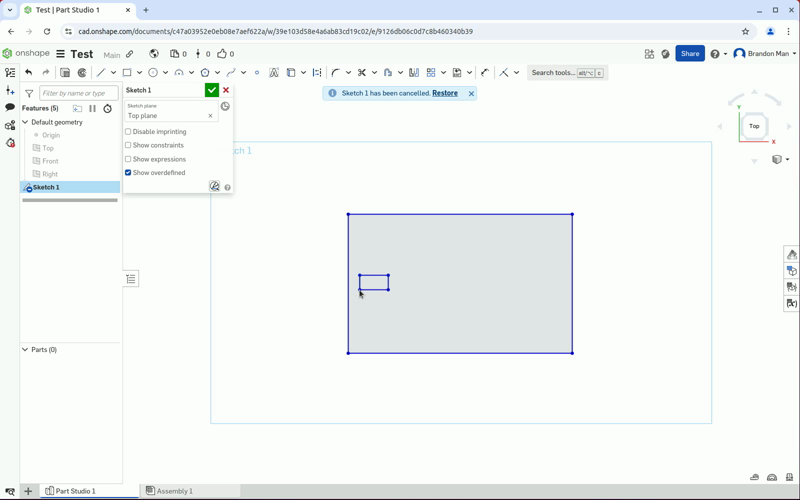
key(l)
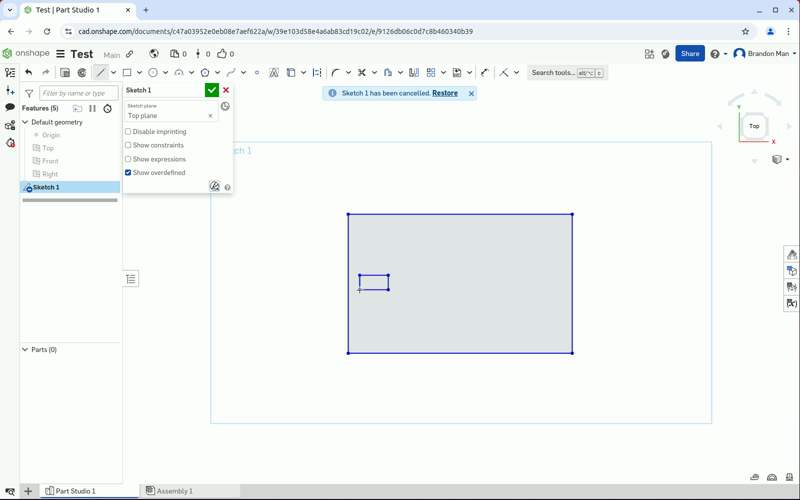
key_down(shift)
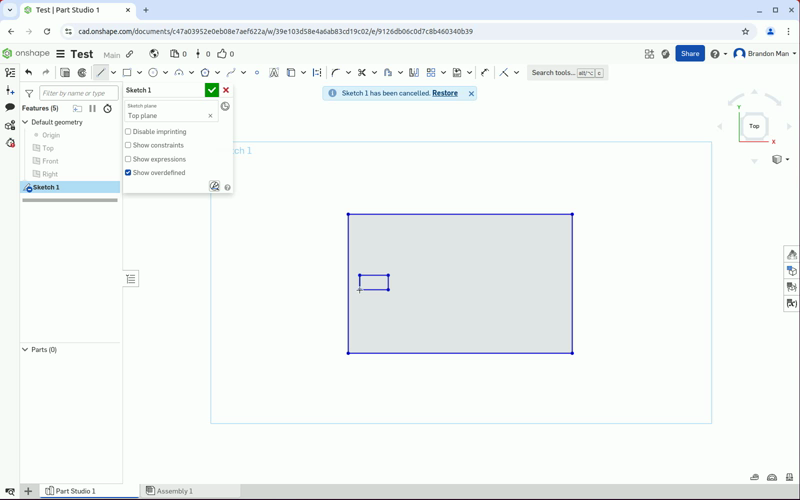
mouse_move(433, 289)
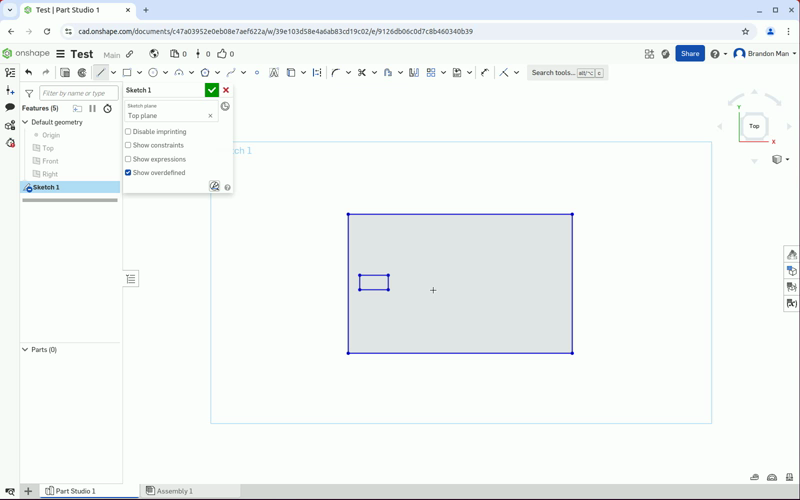
click(433, 289)
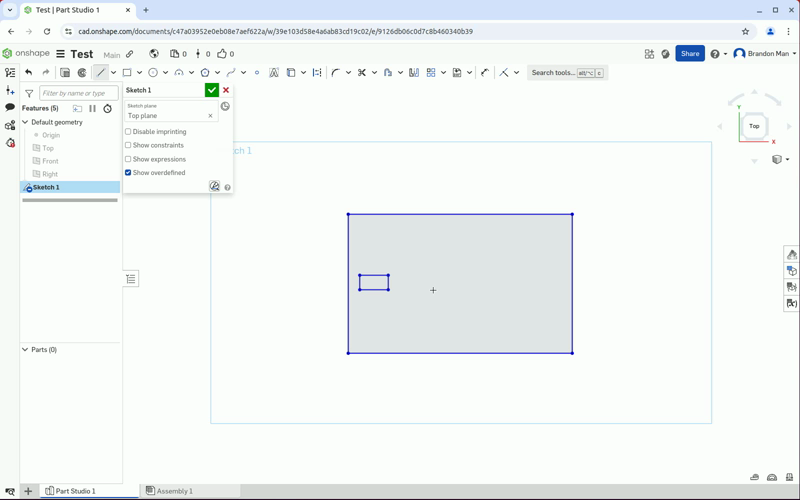
key_up(shift)
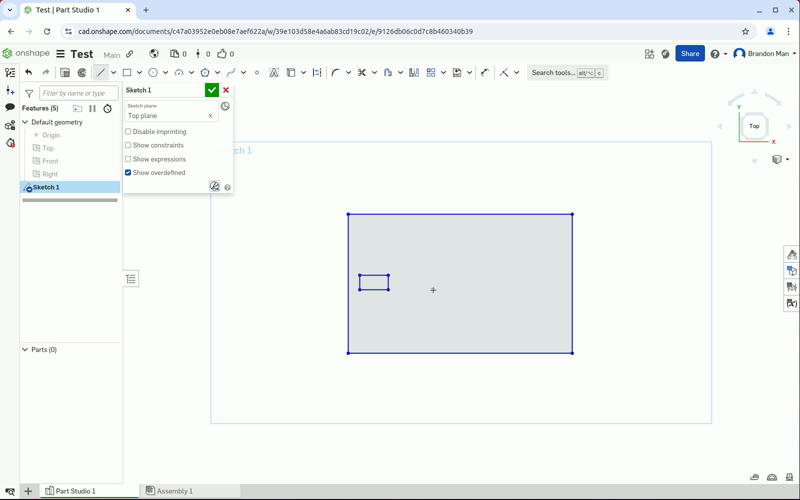
key_down(shift)
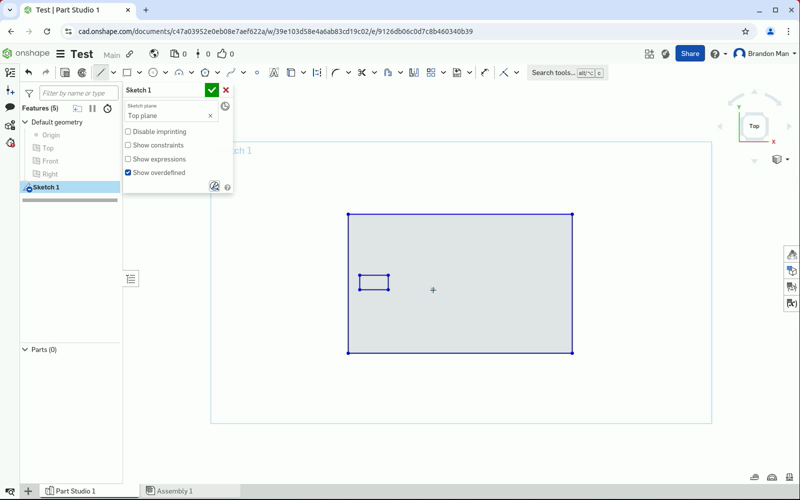
mouse_move(463, 289)
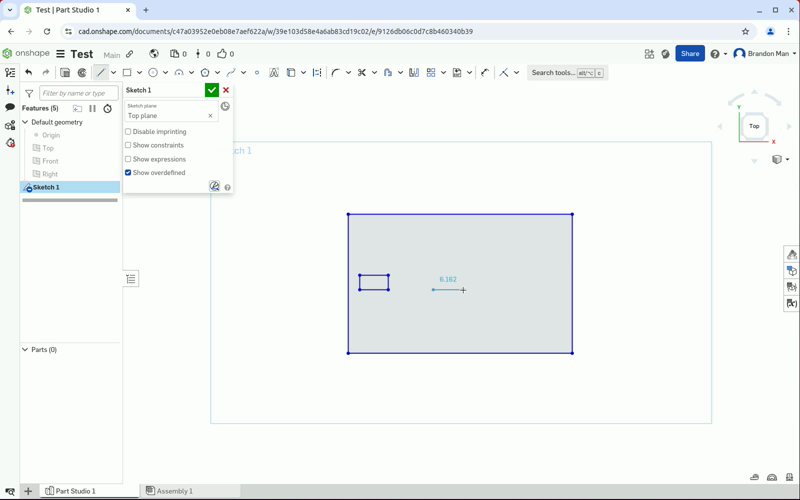
mouse_move(487, 289)
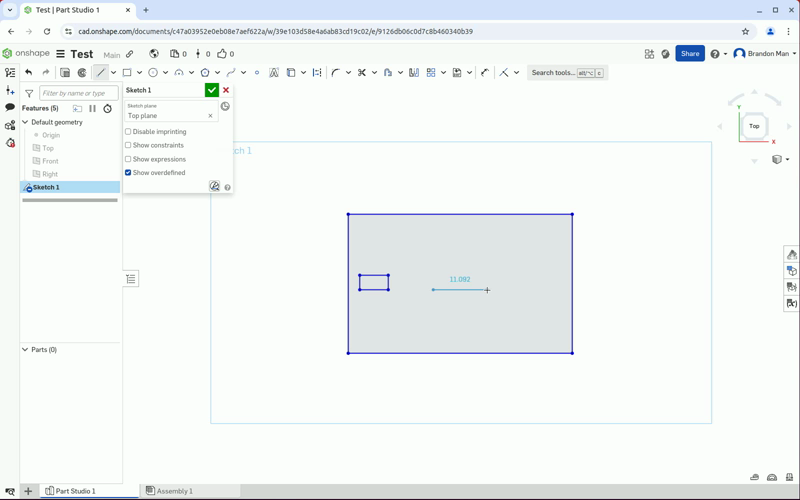
click(487, 289)
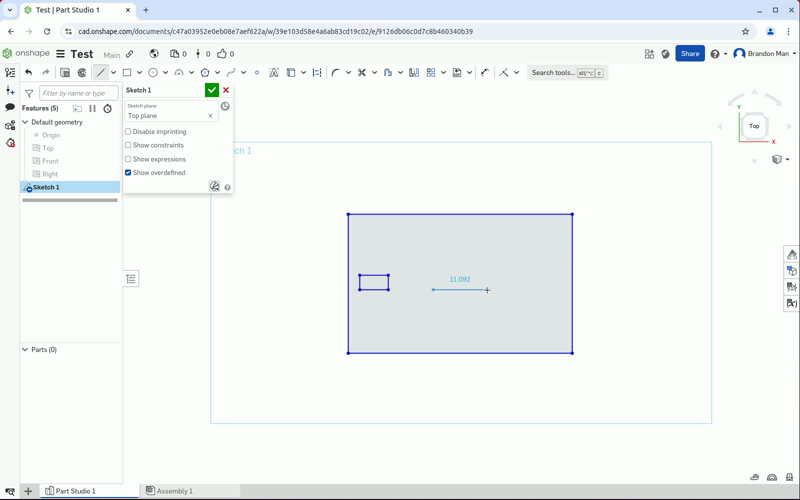
key_up(shift)
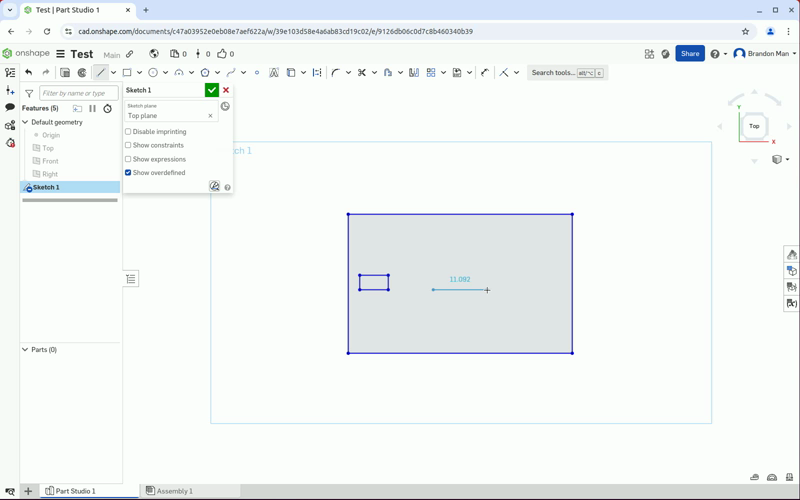
key_down(shift)
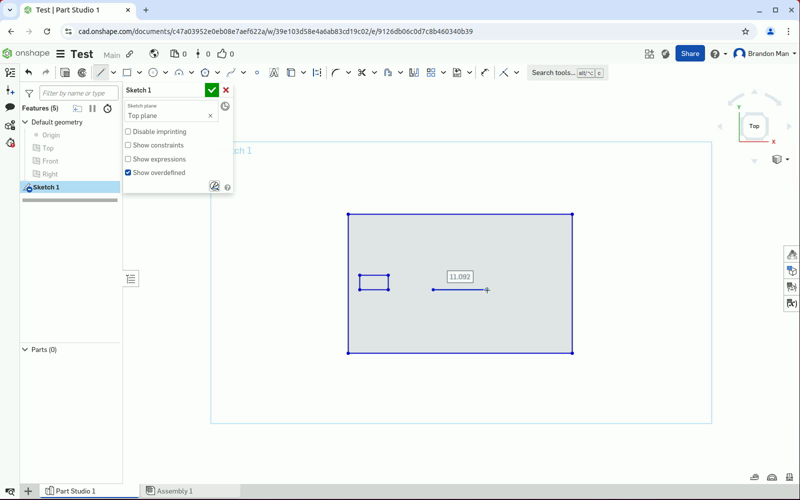
mouse_move(517, 289)
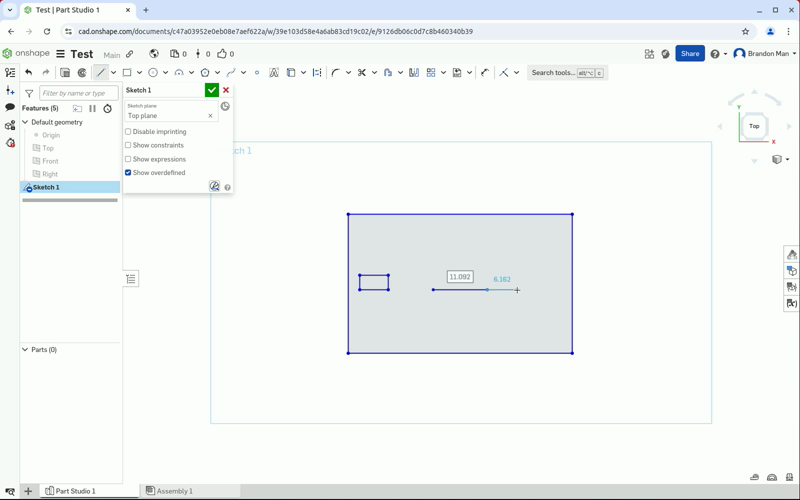
mouse_move(487, 275)
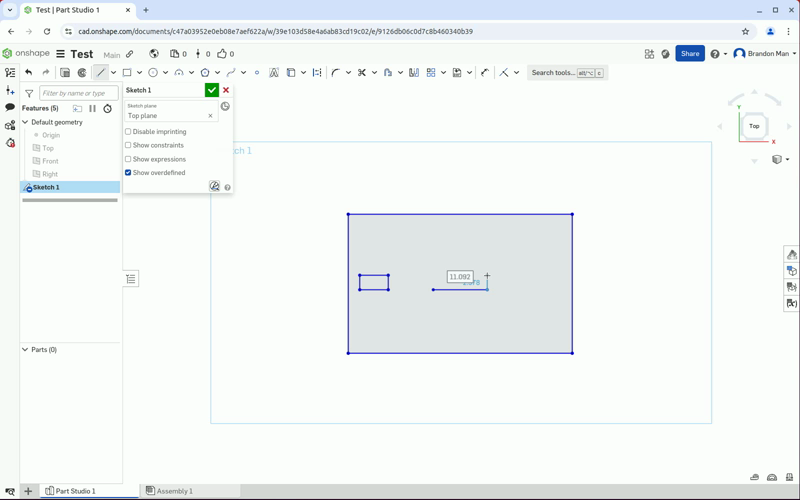
click(487, 275)
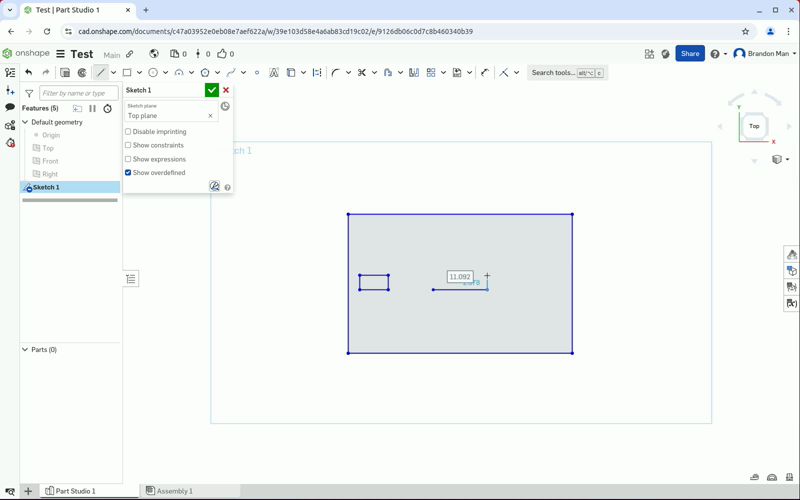
key_up(shift)
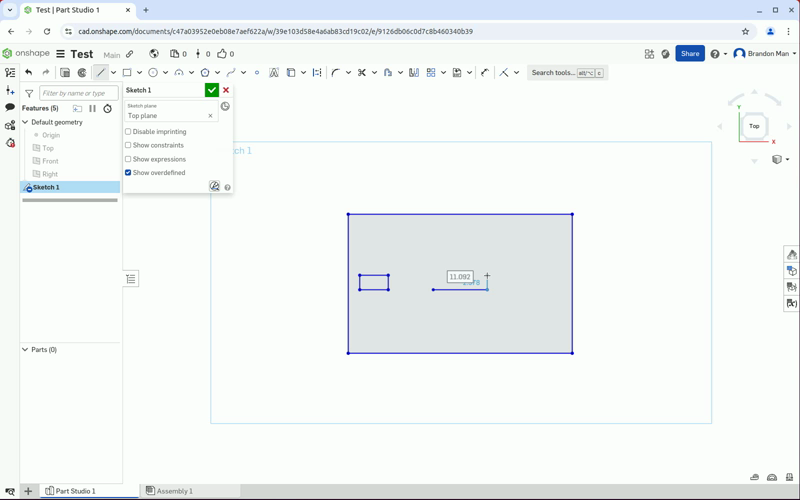
key_down(shift)
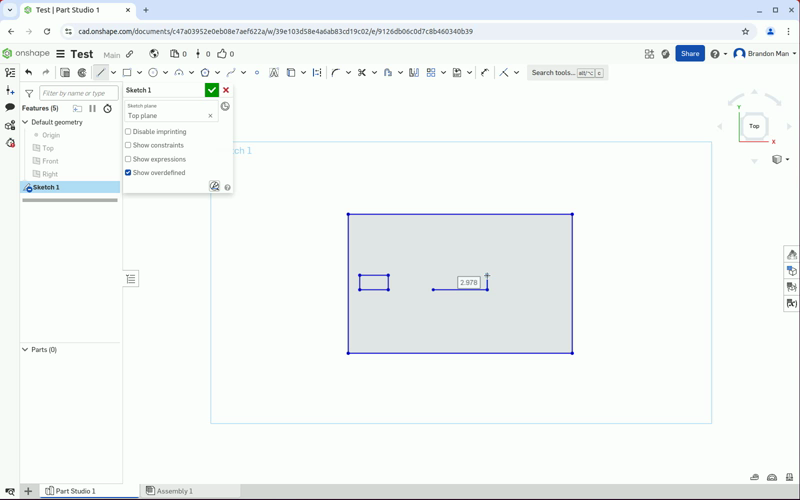
mouse_move(517, 275)
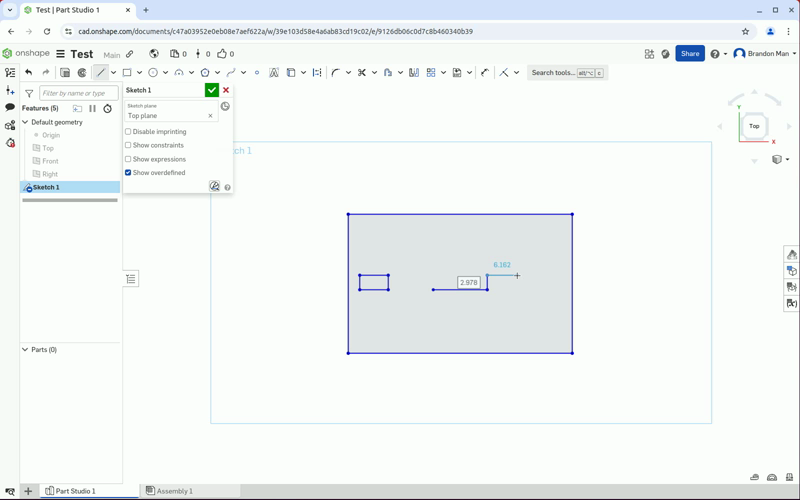
mouse_move(433, 275)
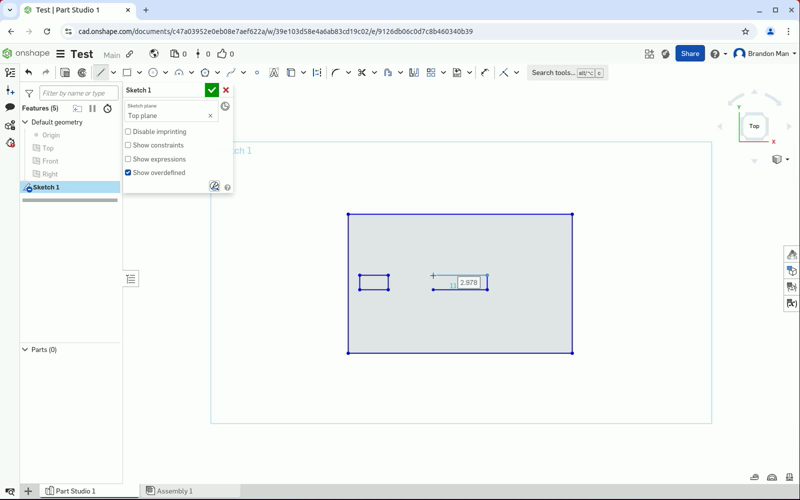
click(433, 275)
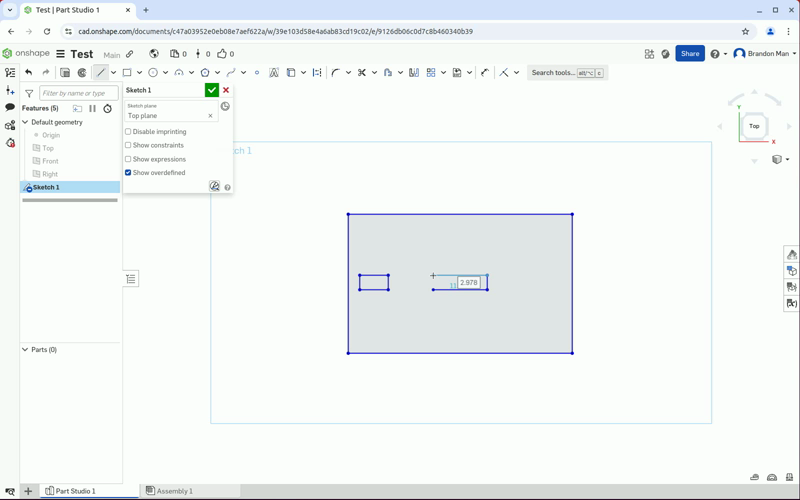
key_up(shift)
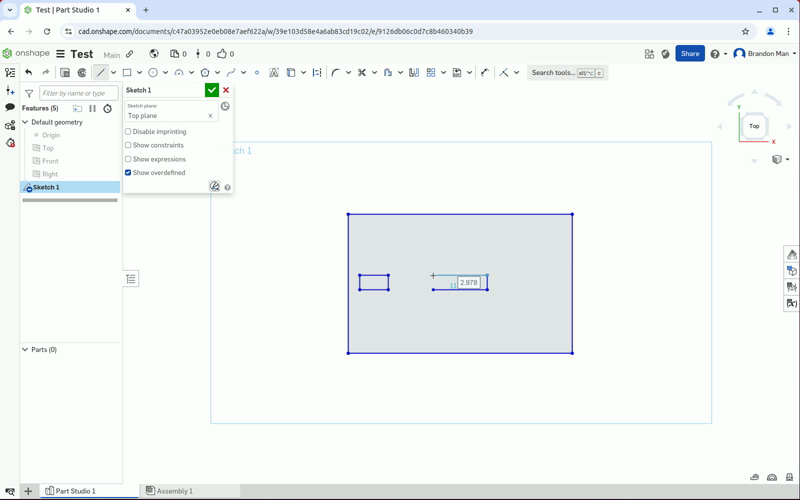
mouse_move(463, 275)
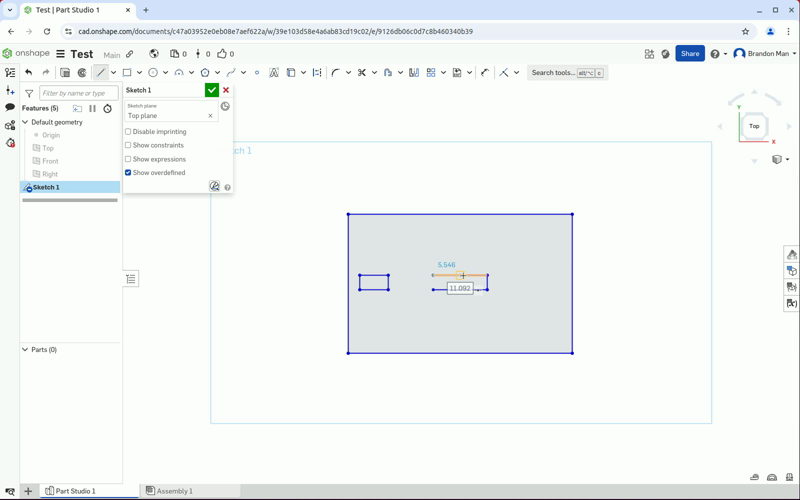
key_down(shift)
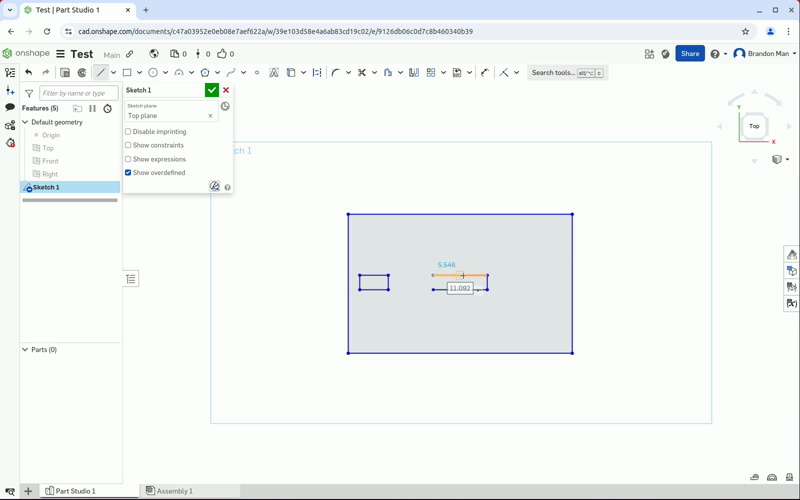
mouse_move(433, 289)
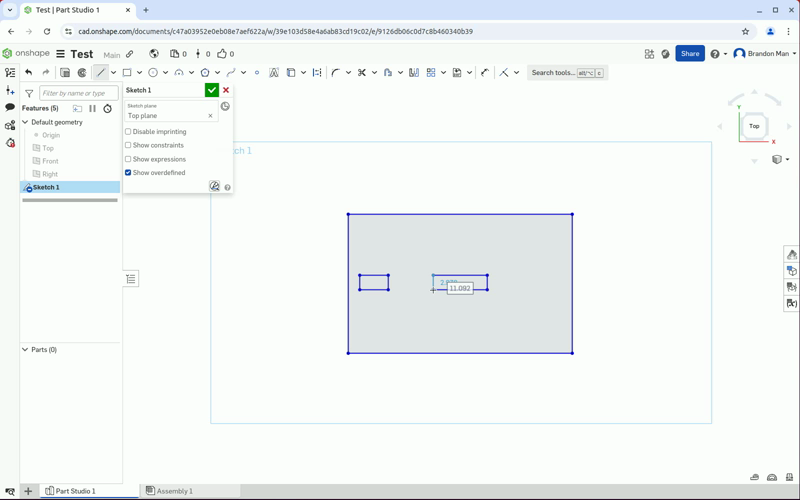
key_up(shift)
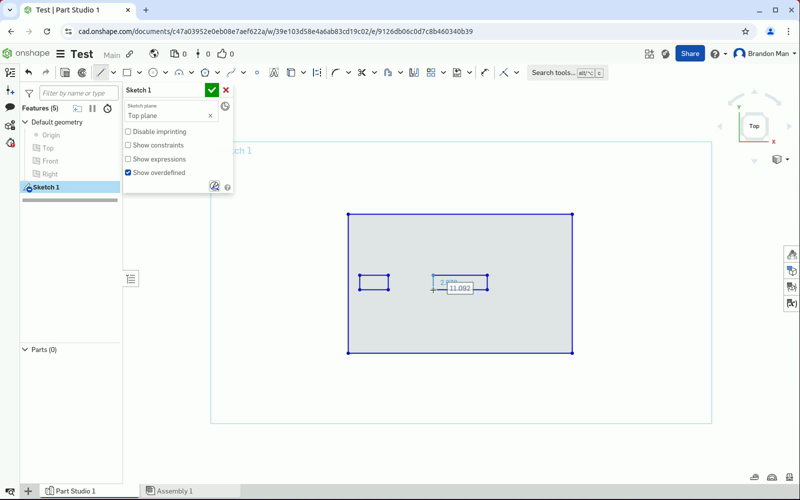
click(433, 289)
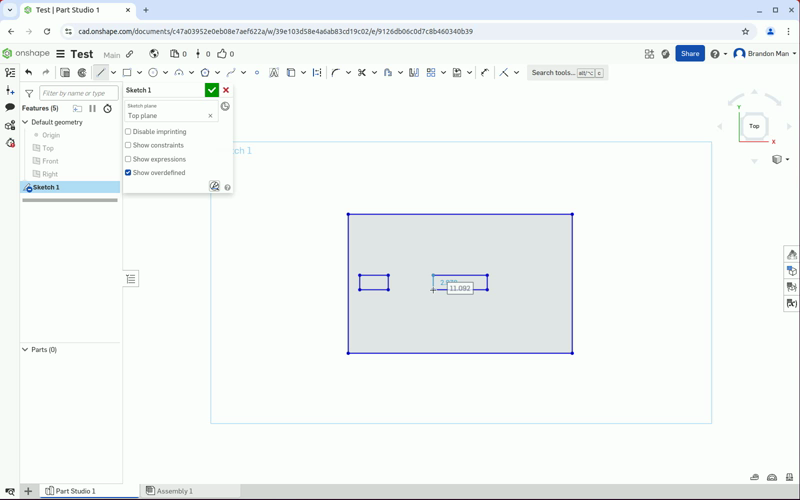
key(esc)
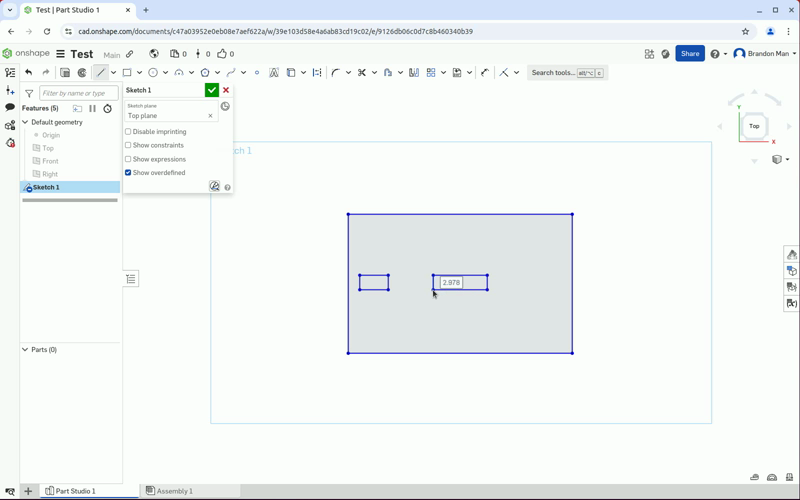
key(l)
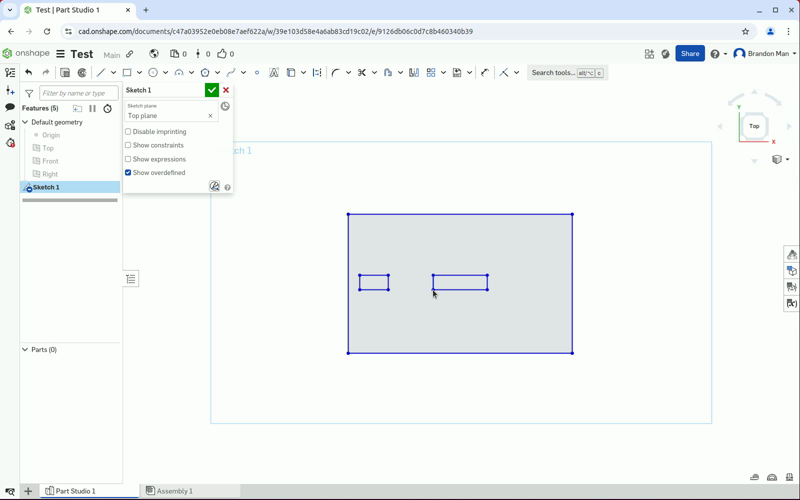
key_down(shift)
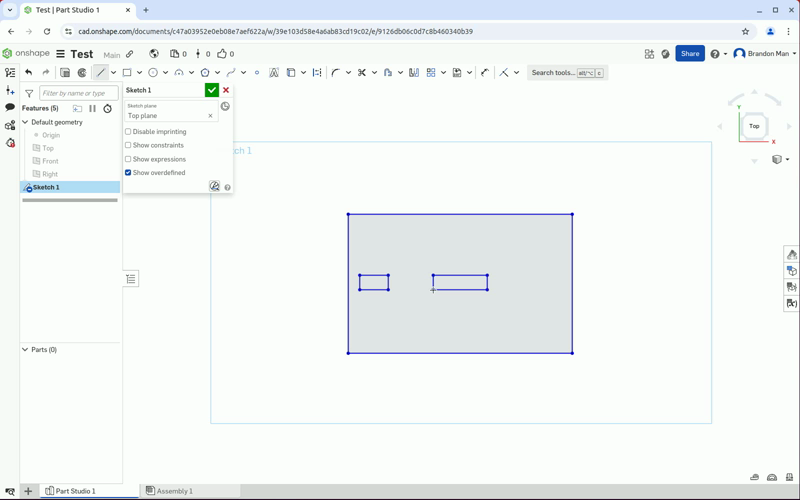
mouse_move(532, 289)
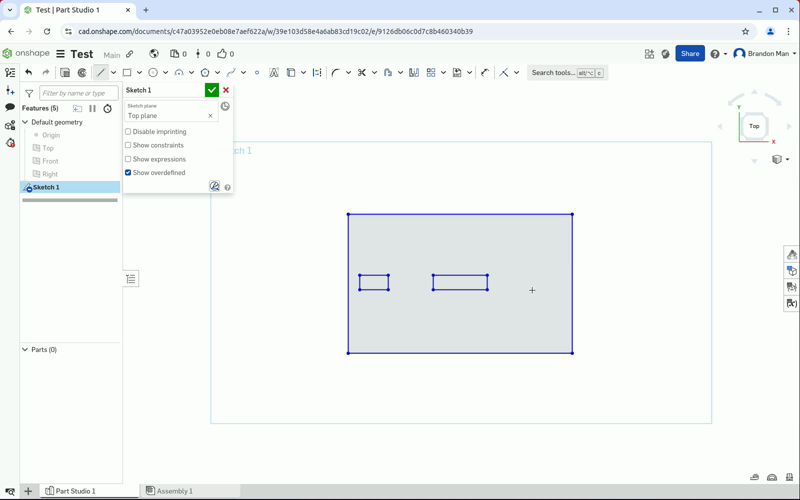
click(532, 289)
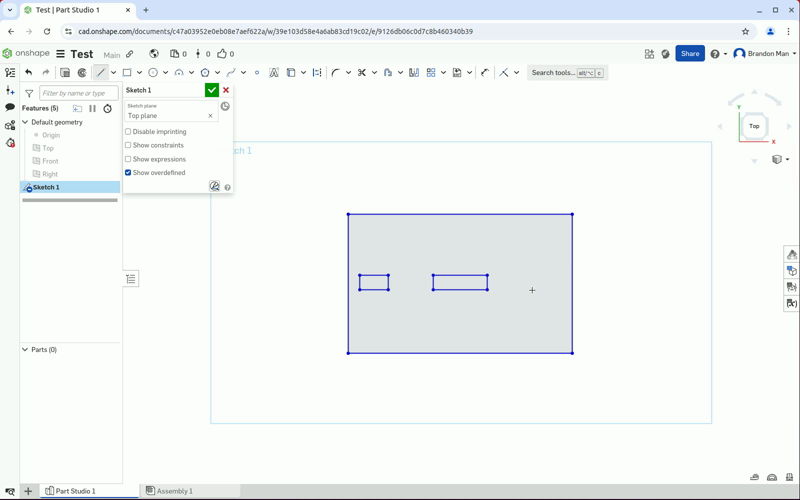
key_up(shift)
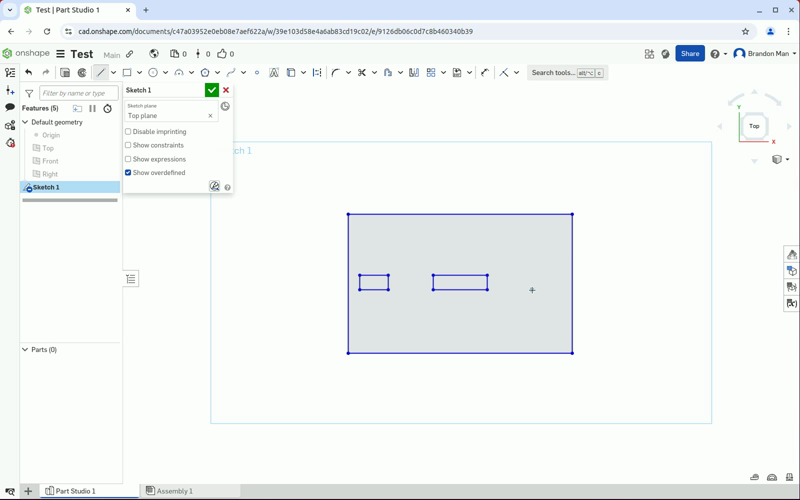
key_down(shift)
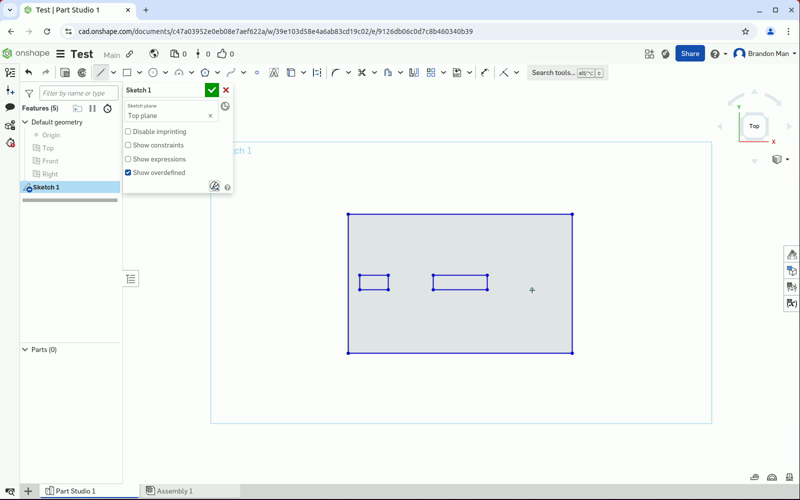
mouse_move(562, 289)
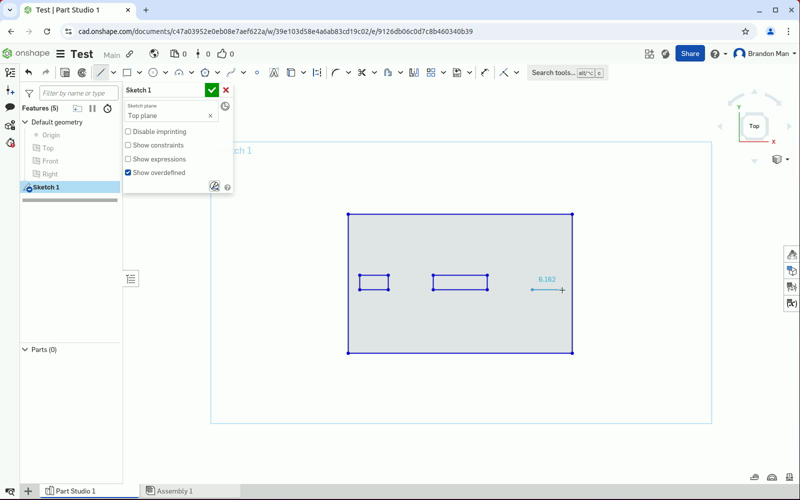
mouse_move(560, 289)
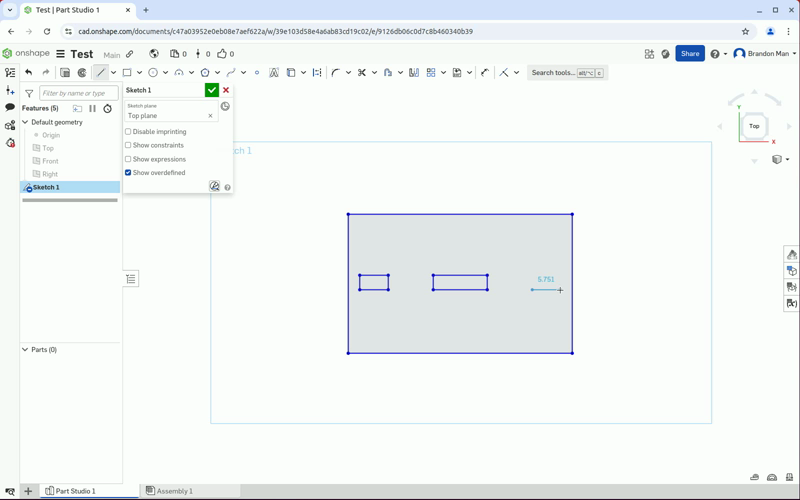
click(560, 289)
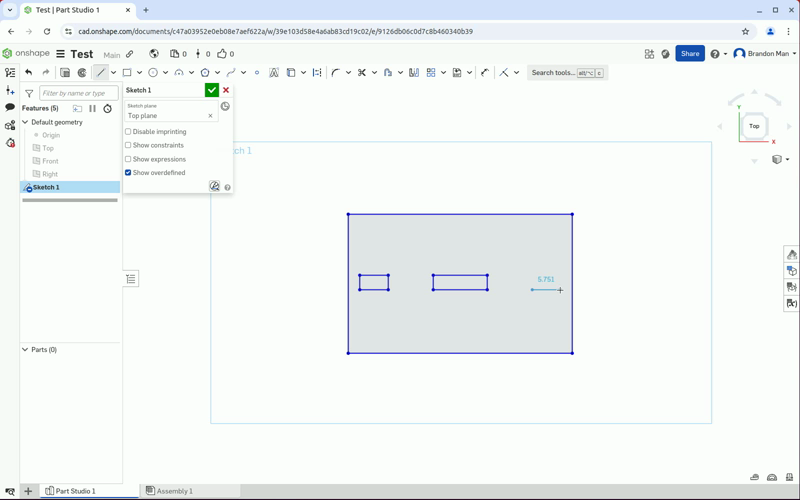
key_up(shift)
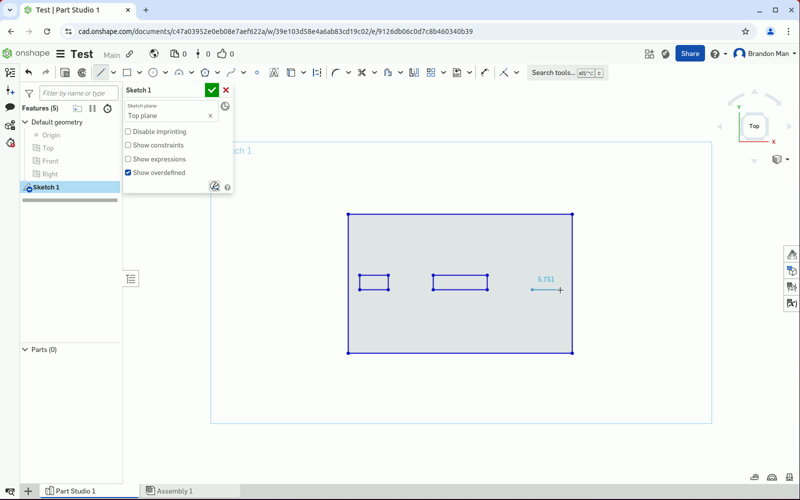
key_down(shift)
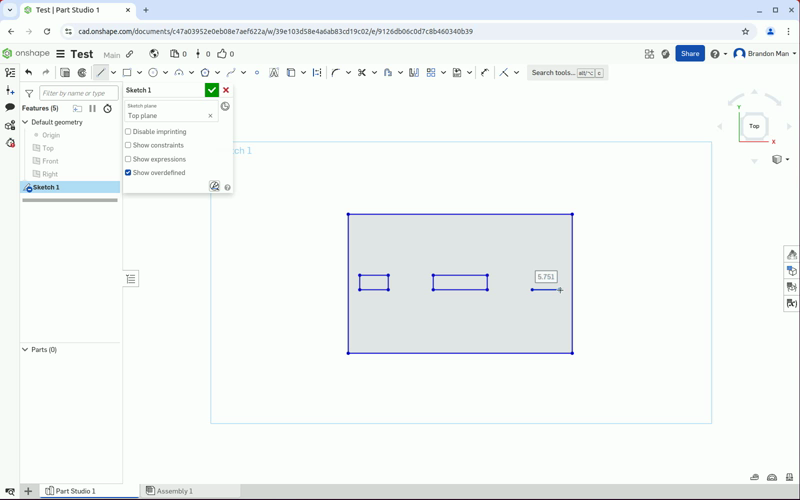
mouse_move(589, 289)
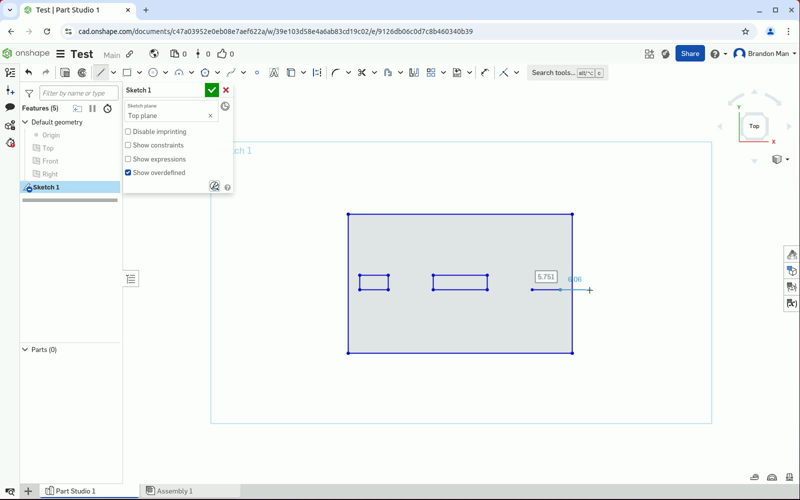
mouse_move(560, 275)
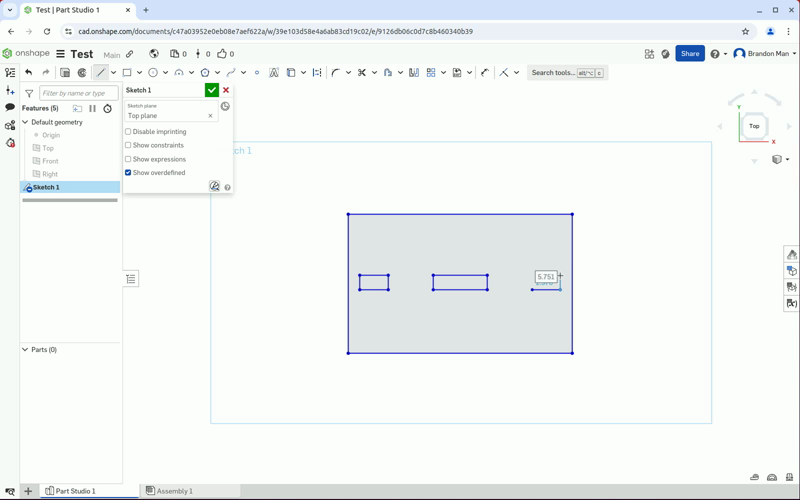
click(560, 275)
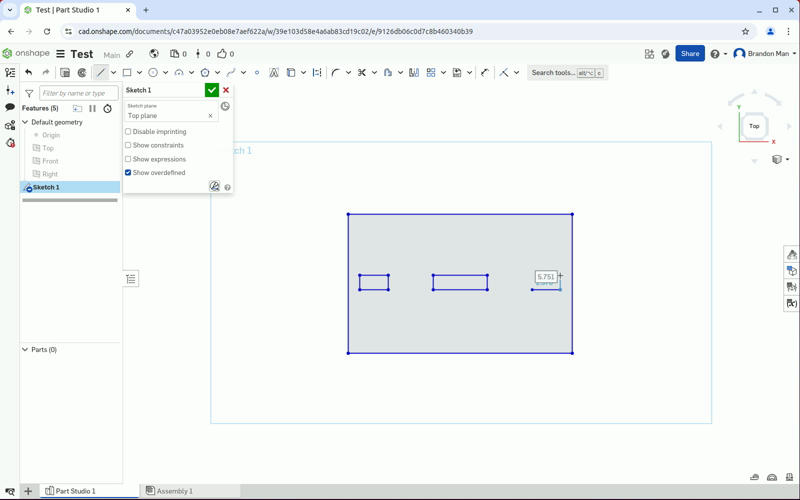
key_up(shift)
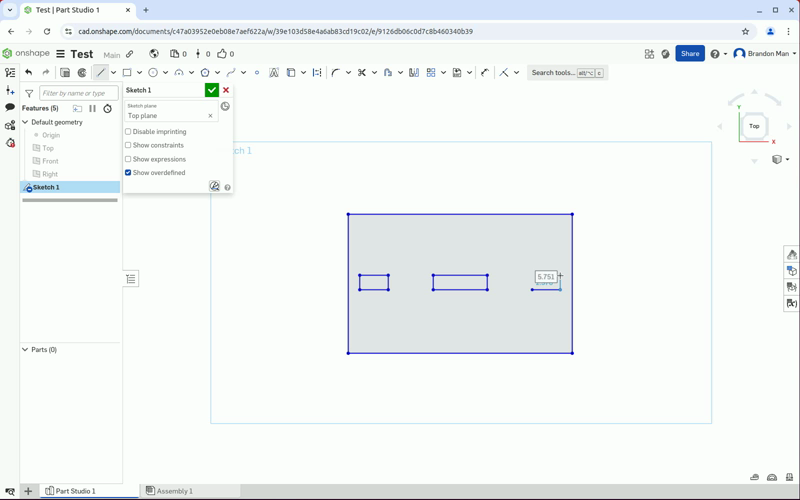
key_down(shift)
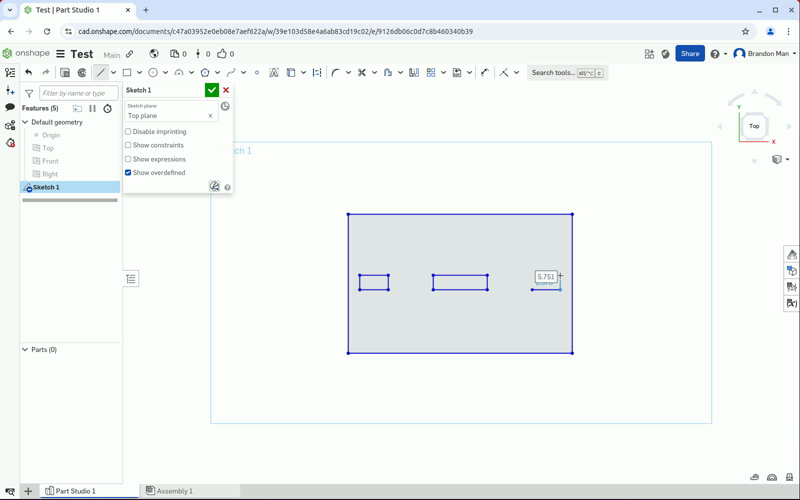
mouse_move(589, 275)
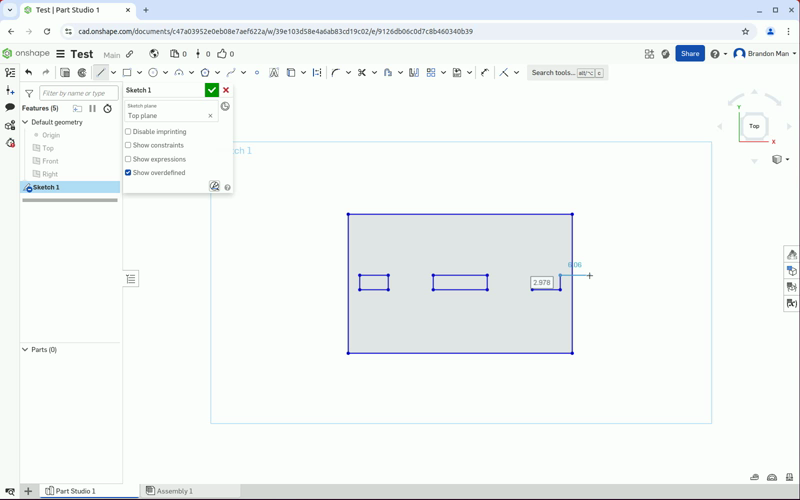
mouse_move(532, 275)
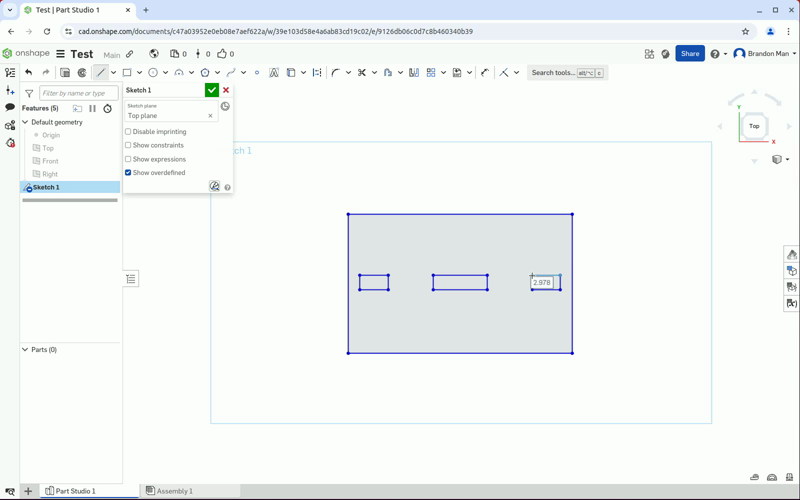
click(532, 275)
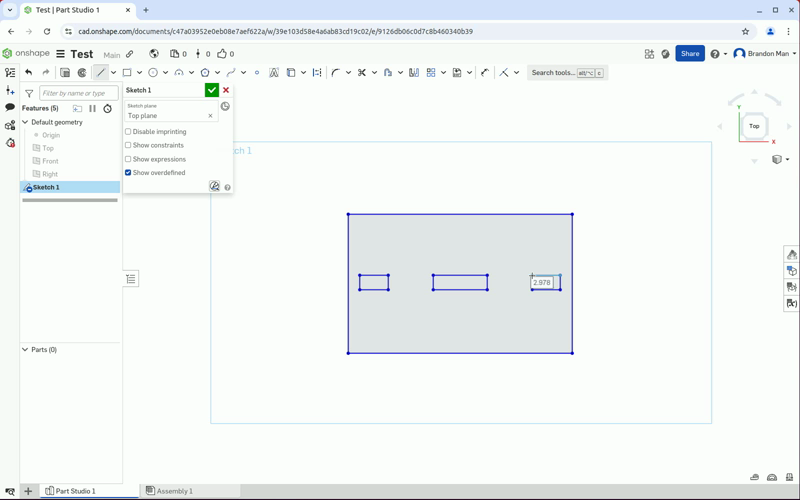
key_up(shift)
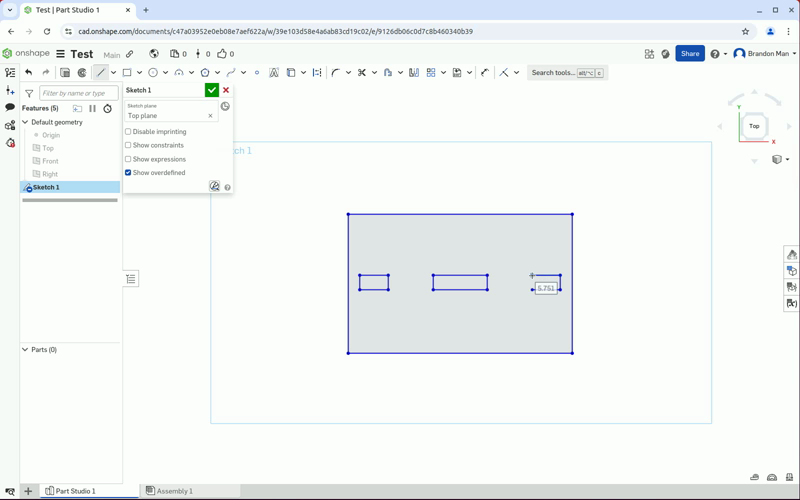
mouse_move(562, 275)
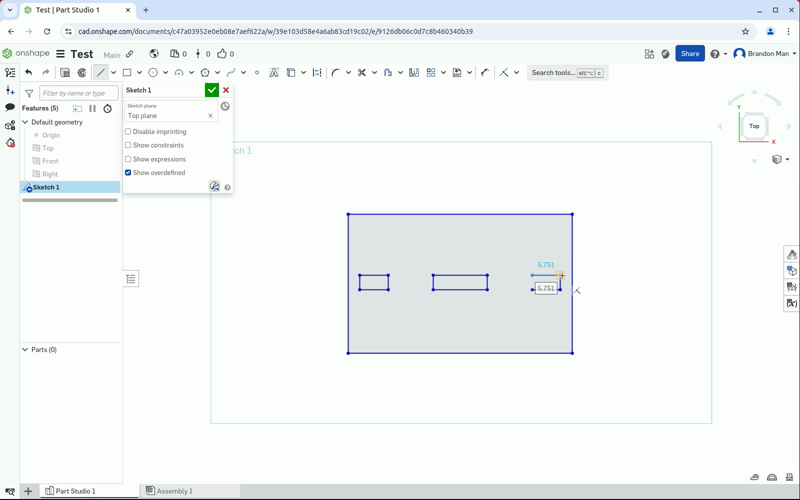
key_down(shift)
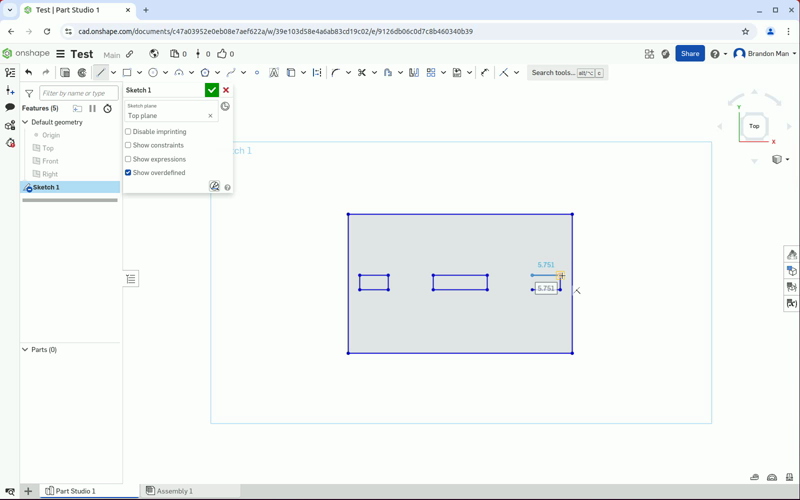
mouse_move(532, 289)
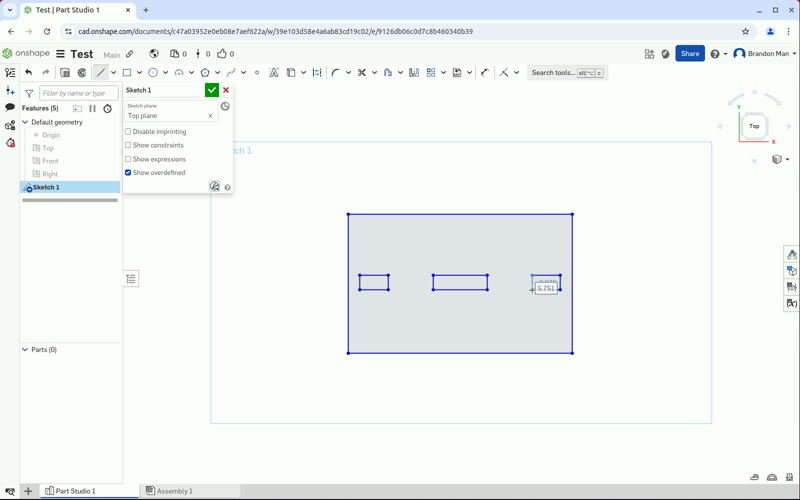
key_up(shift)
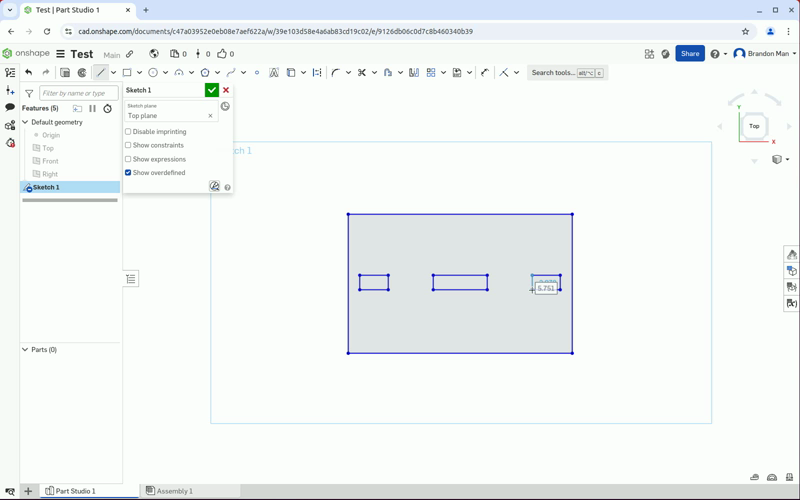
click(532, 289)
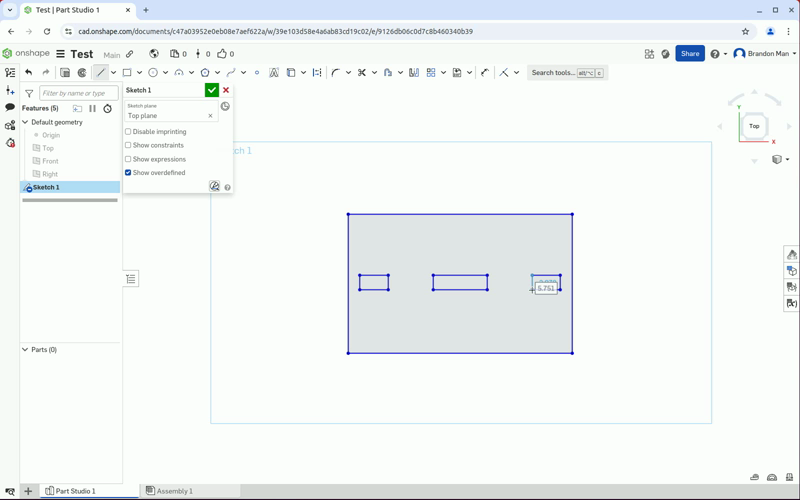
key(esc)
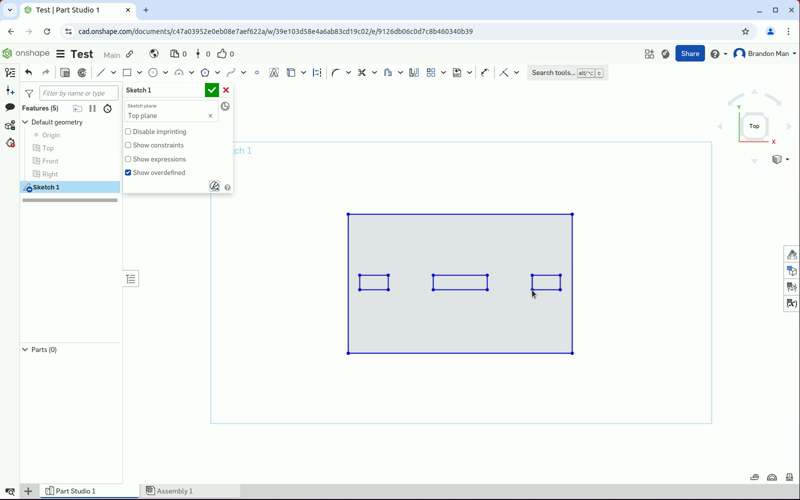
mouse_move(377, 250)
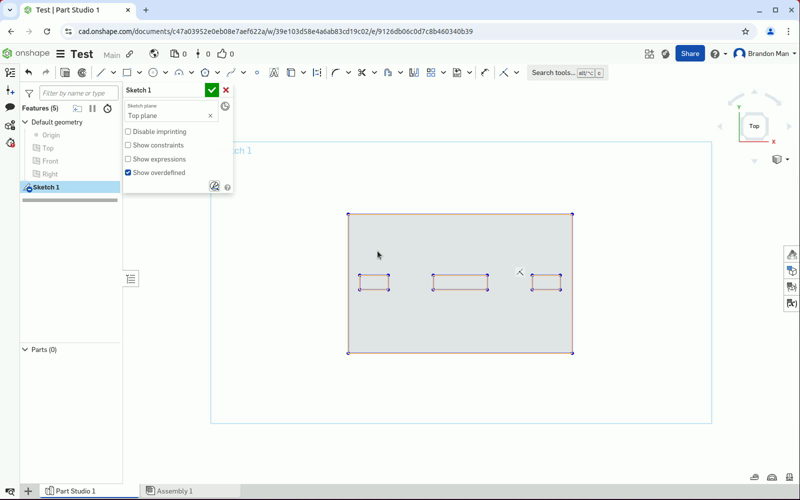
click(377, 250)
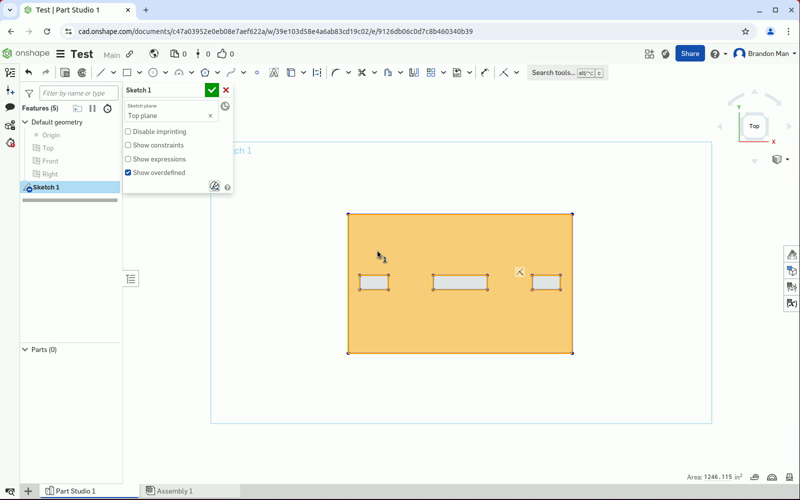
mouse_move(73, 352)
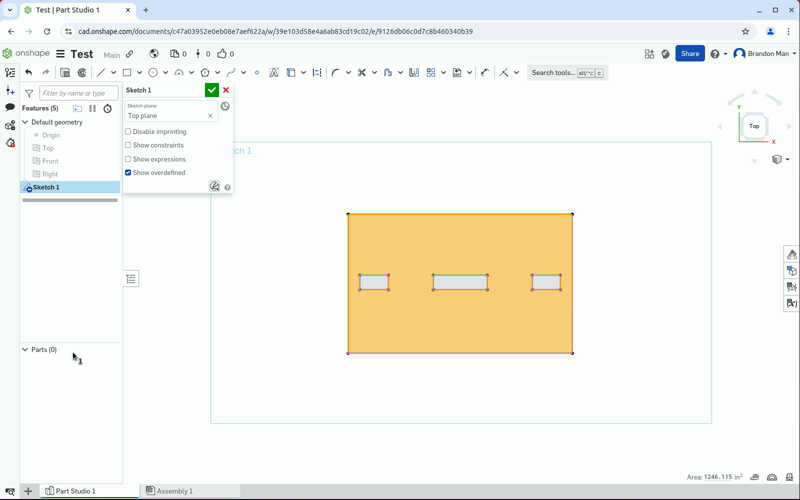
key(shift+y)
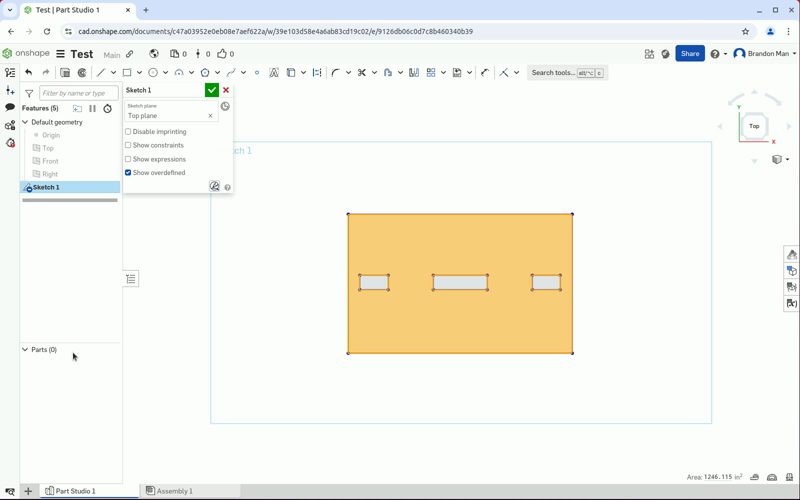
key(shift+e)
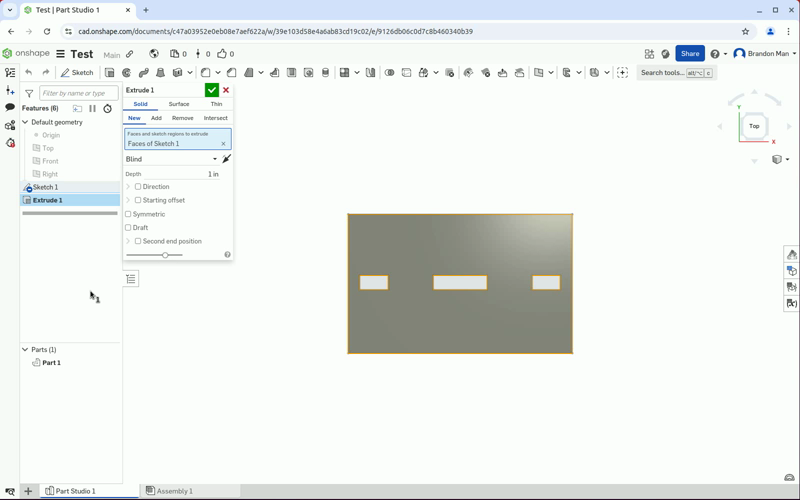
mouse_move(143, 106)
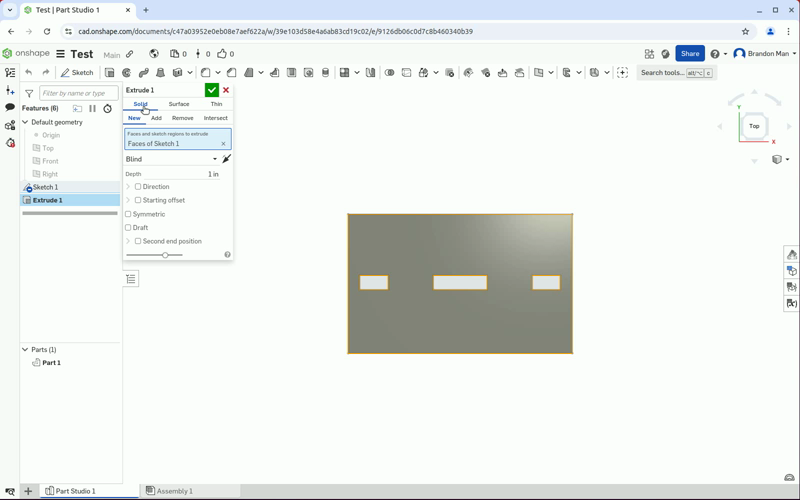
click(143, 106)
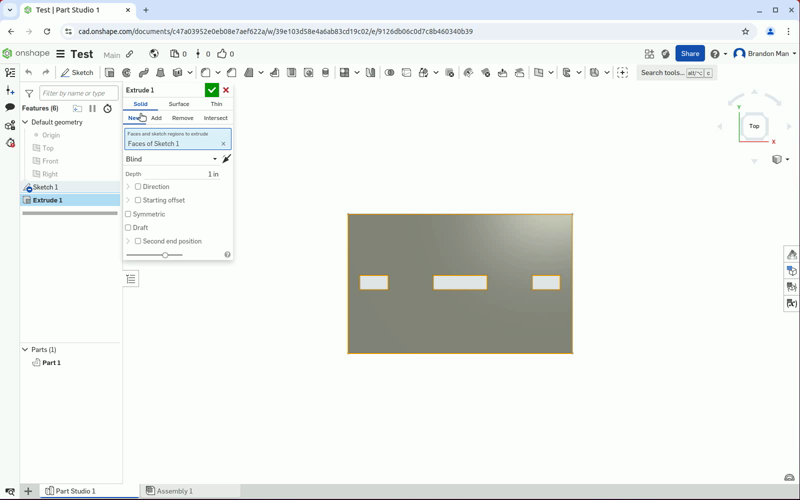
mouse_move(137, 120)
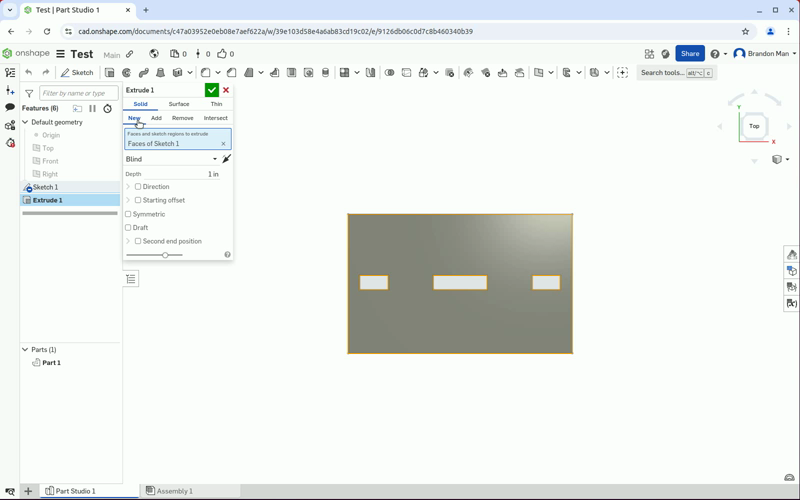
click(137, 120)
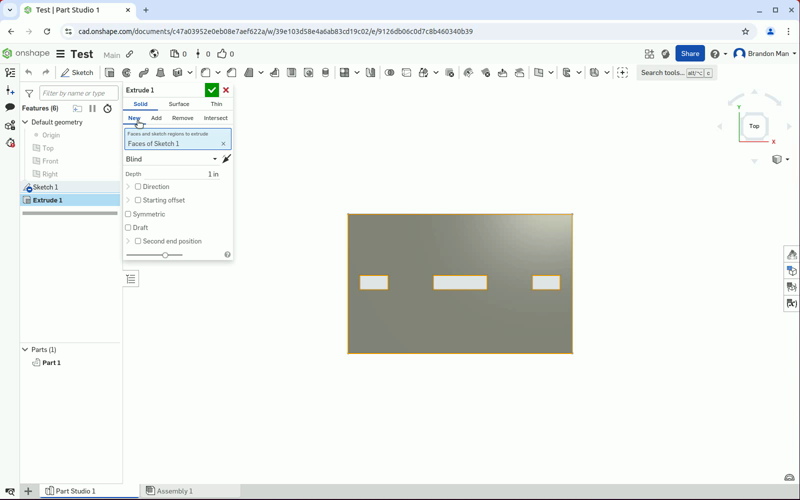
key(tab, 4)
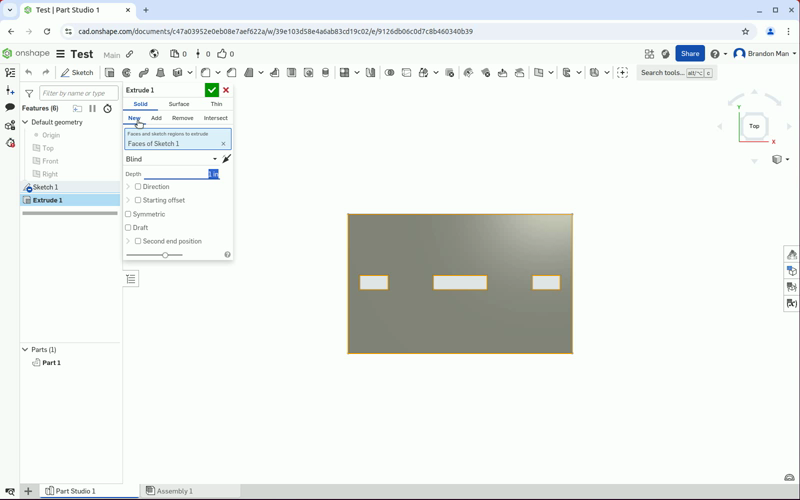
text(2.889)
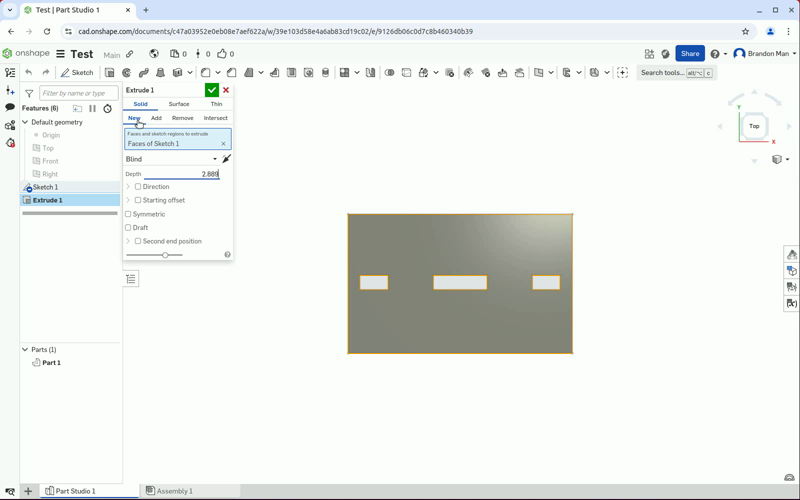
key(enter)
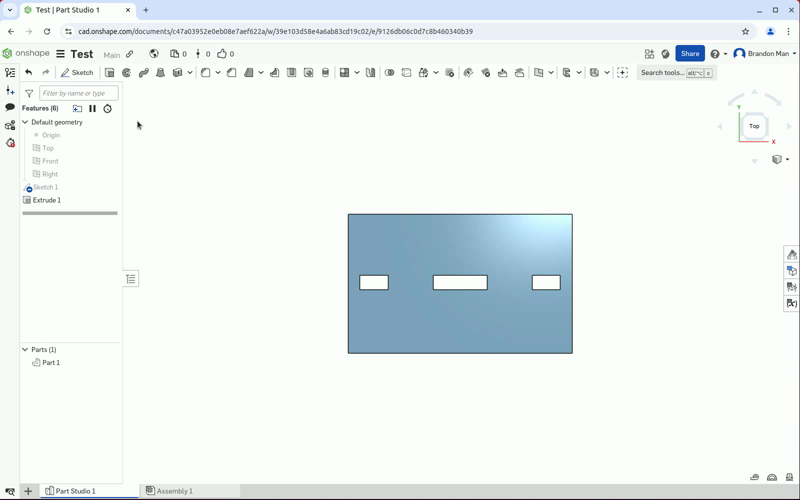
key(shift+h)
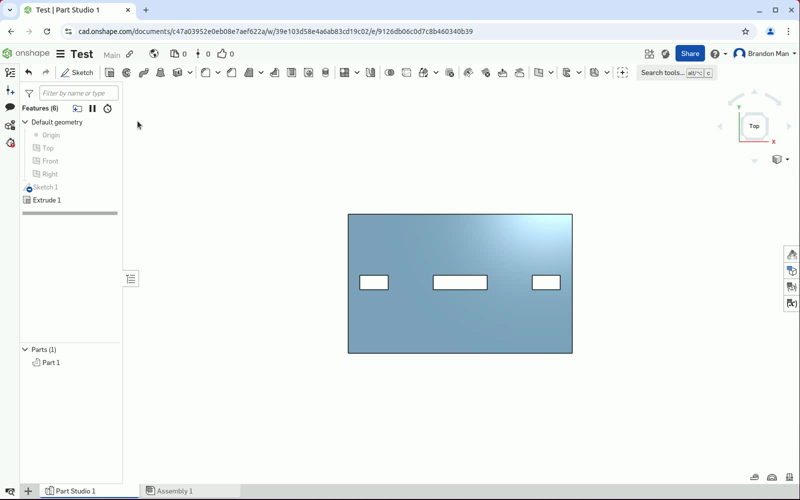
key(shift+h)
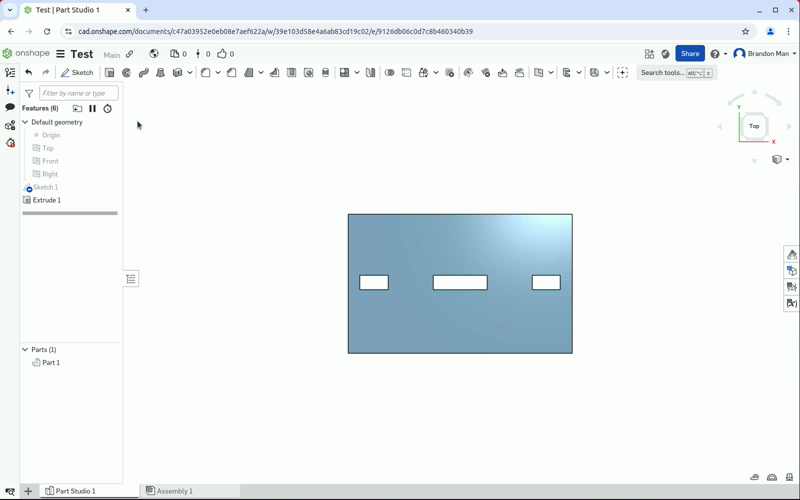
mouse_move(73, 189)
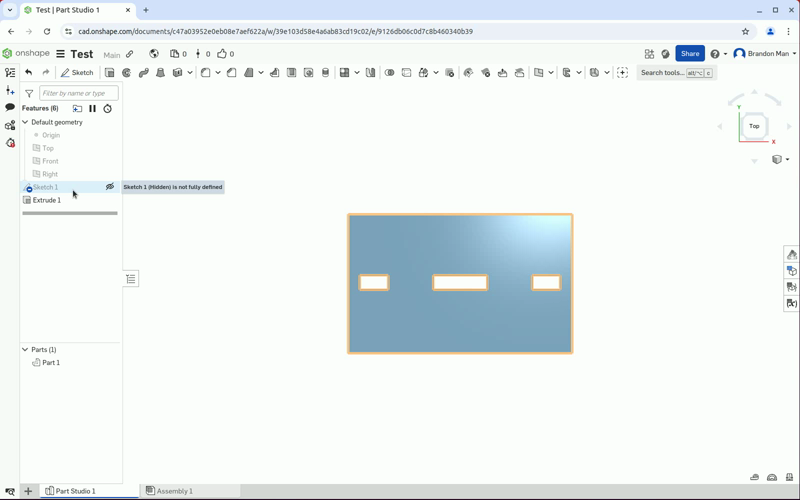
click(73, 189)
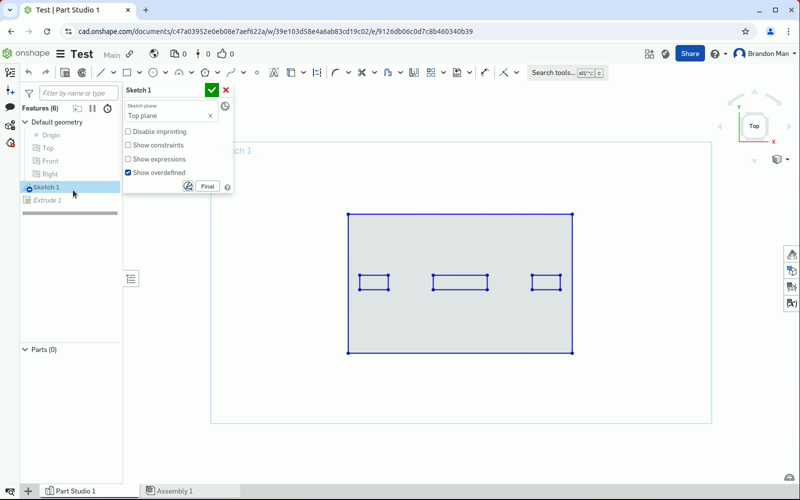
mouse_move(229, 92)
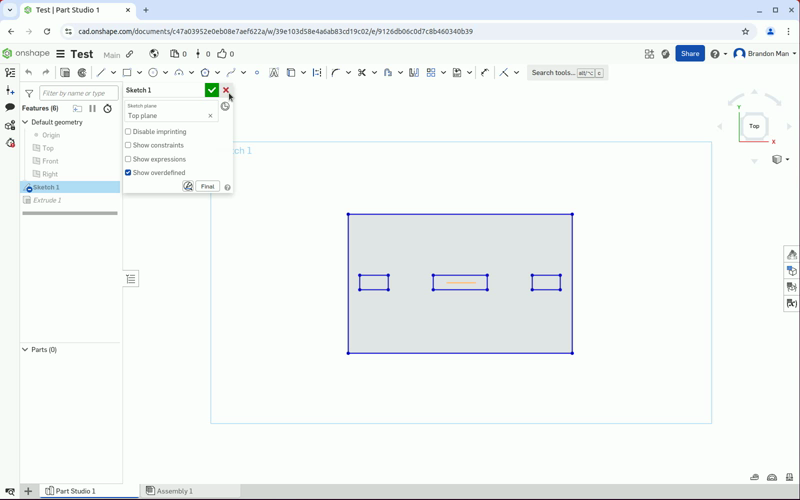
click(229, 92)
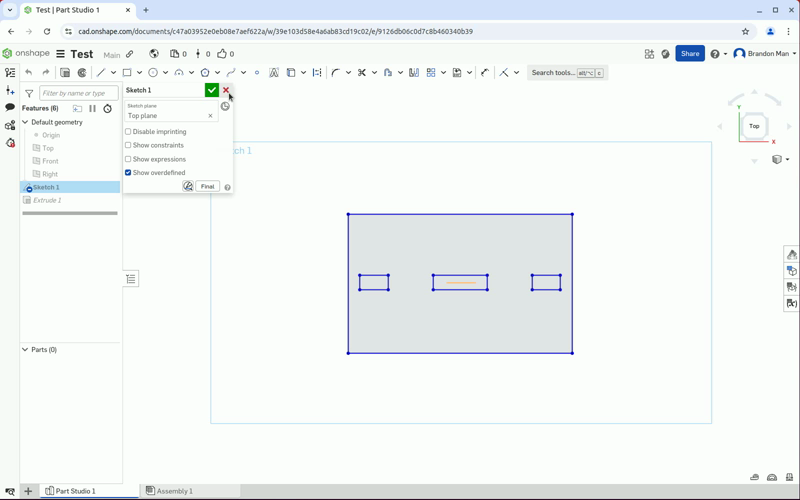
key(shift+s)
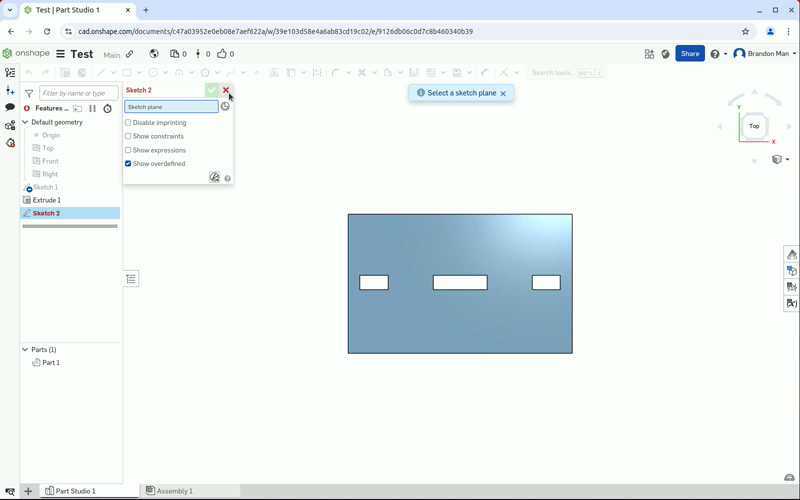
mouse_move(73, 150)
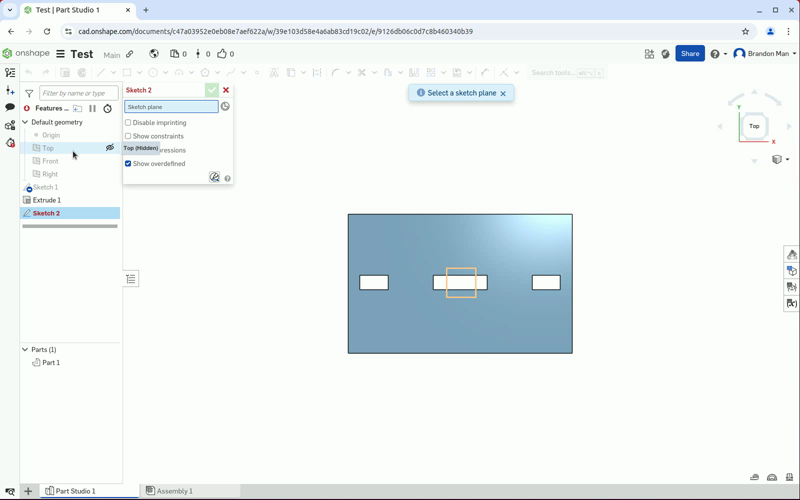
click(73, 150)
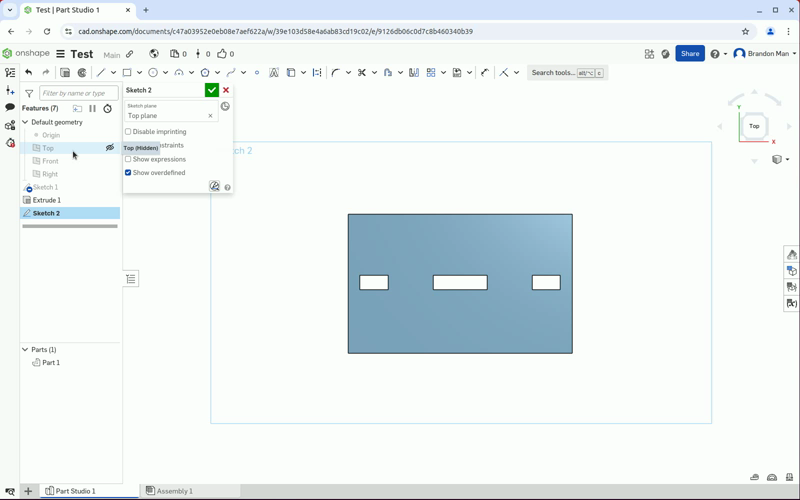
mouse_move(73, 352)
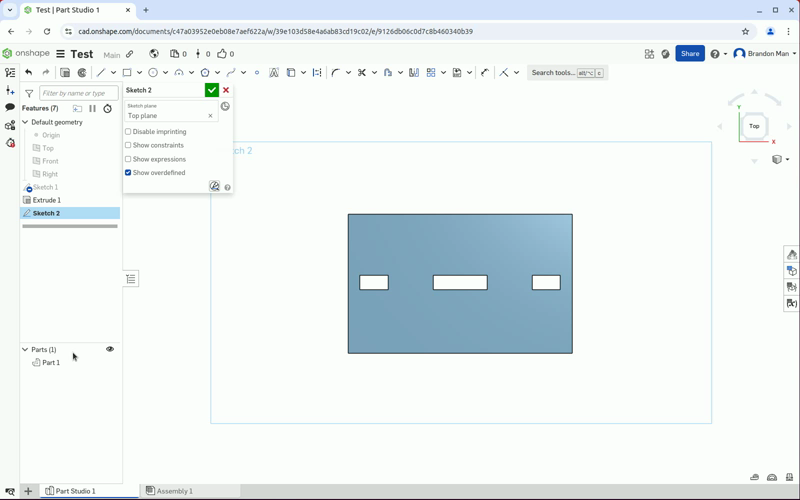
key(y)
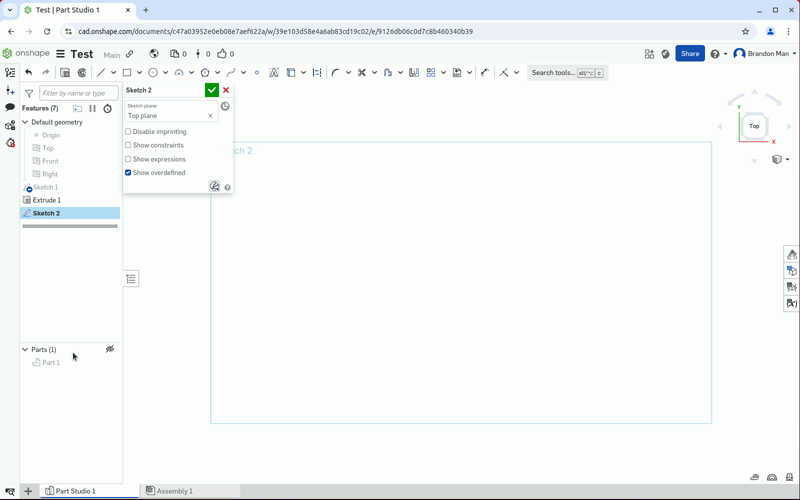
key(l)
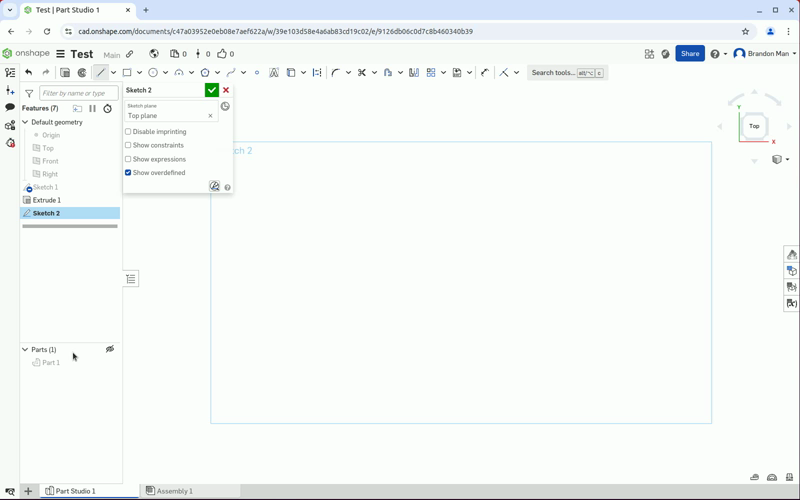
key_down(shift)
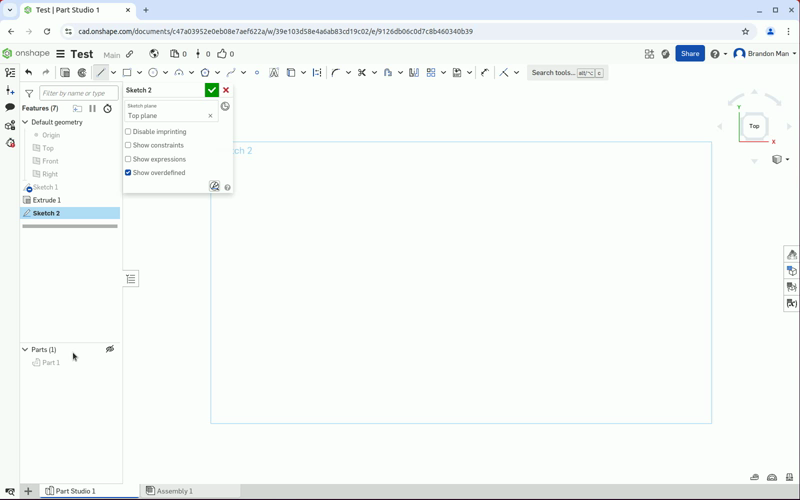
mouse_move(348, 395)
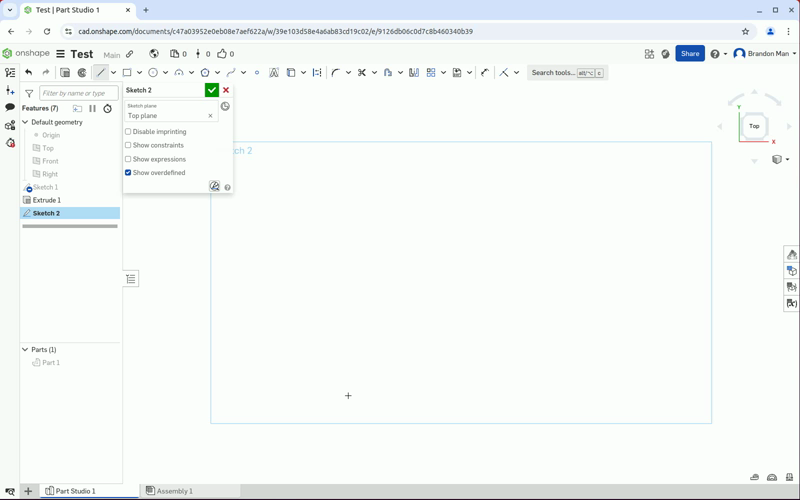
click(348, 395)
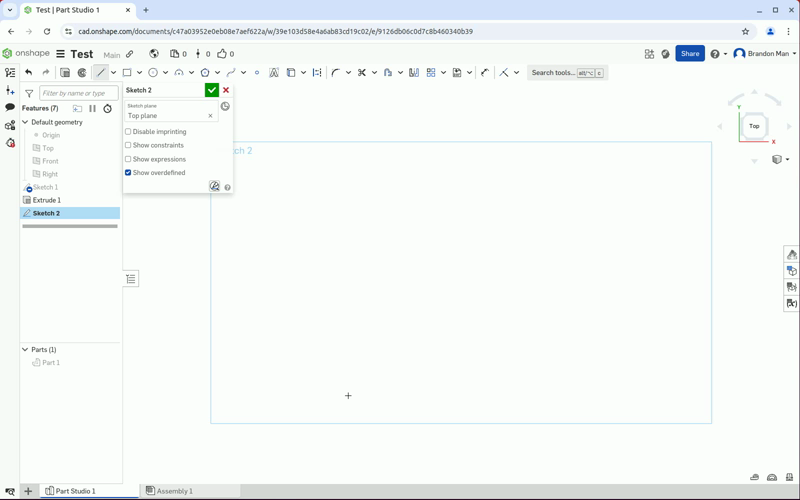
key_up(shift)
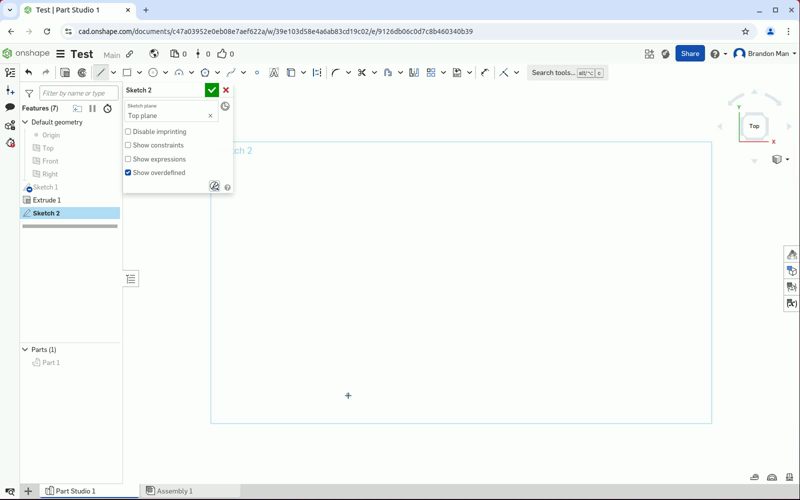
key_down(shift)
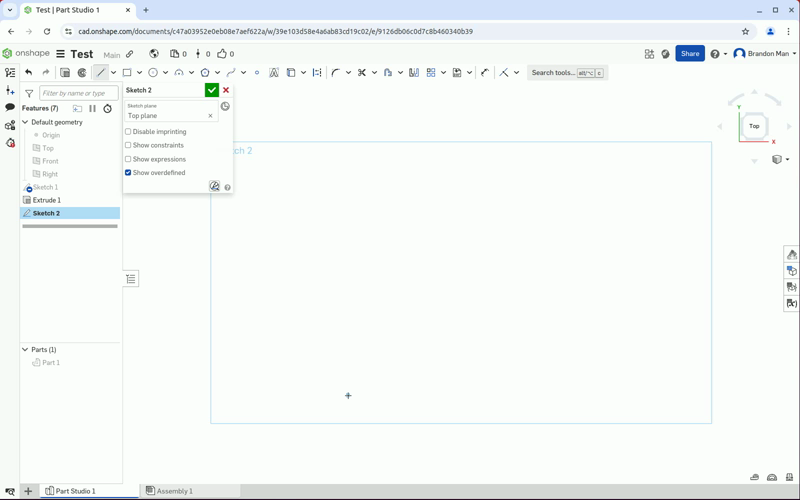
mouse_move(572, 395)
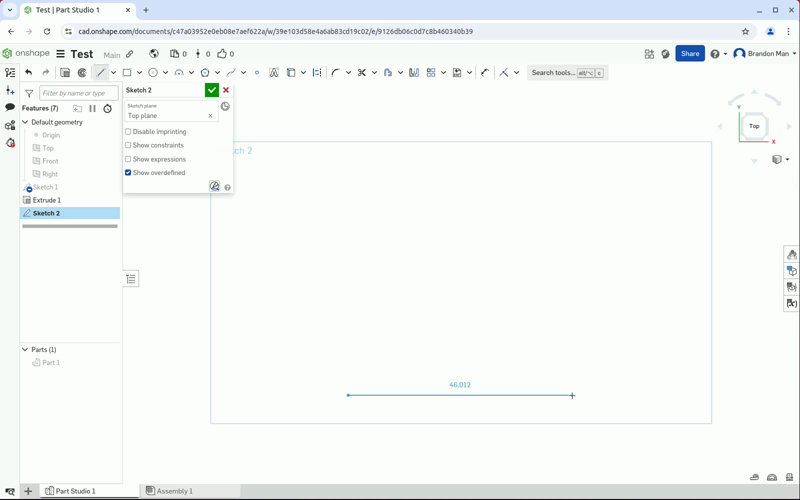
click(572, 395)
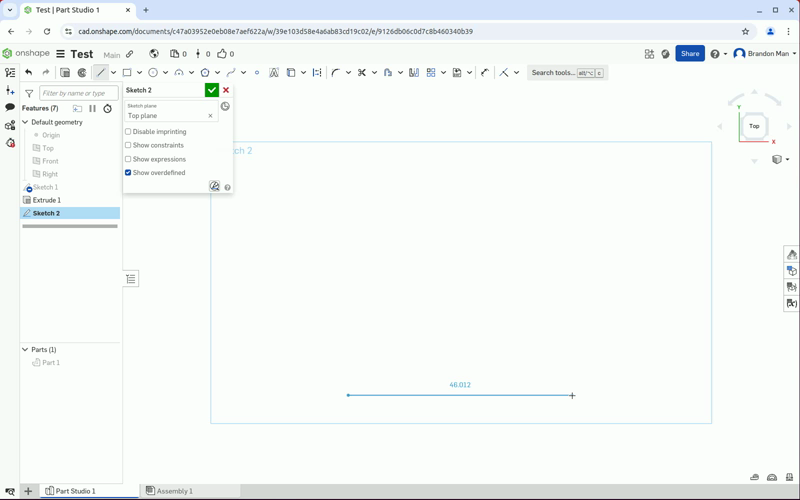
key_up(shift)
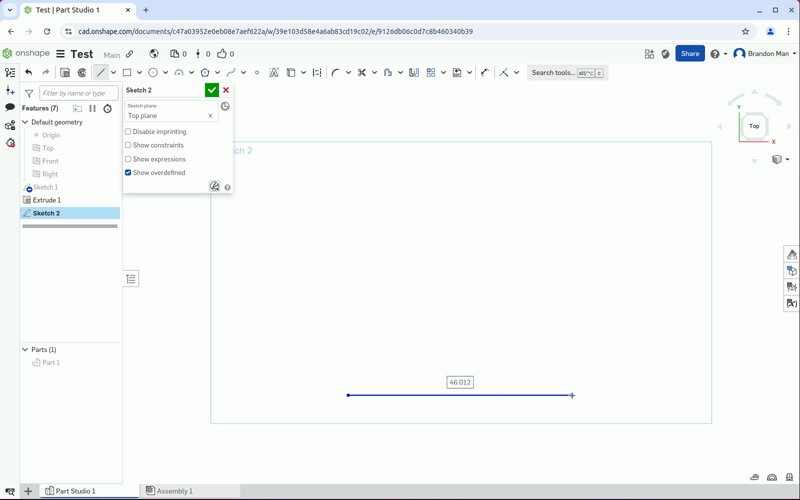
key_down(shift)
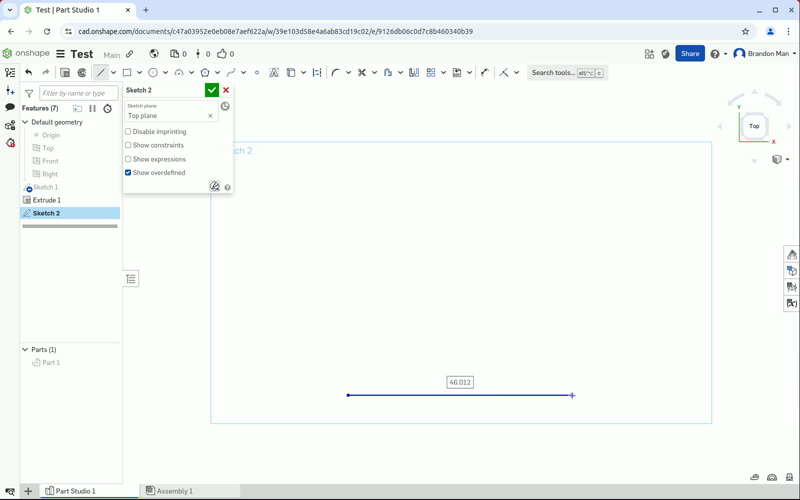
mouse_move(589, 395)
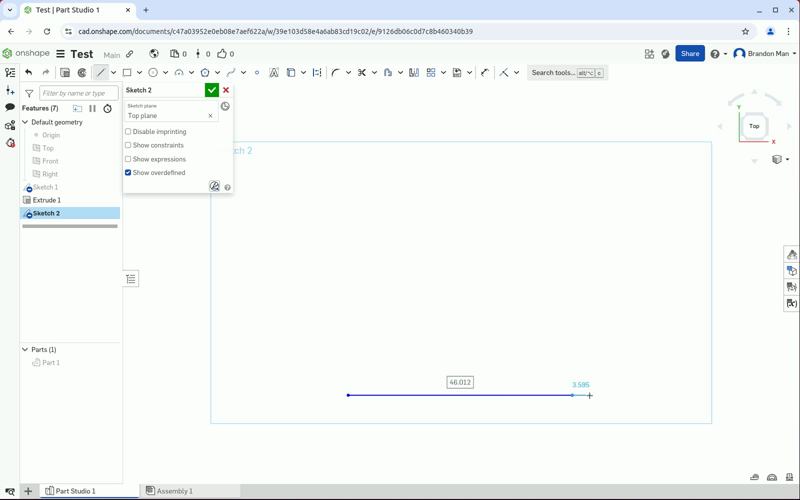
mouse_move(572, 353)
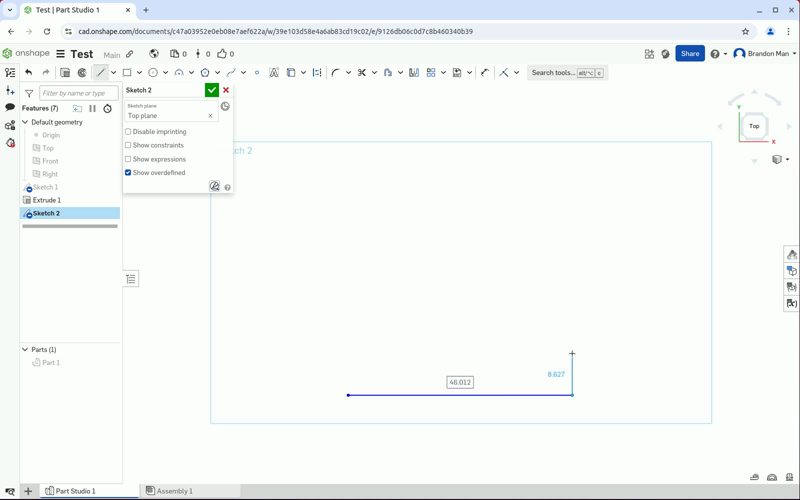
click(572, 353)
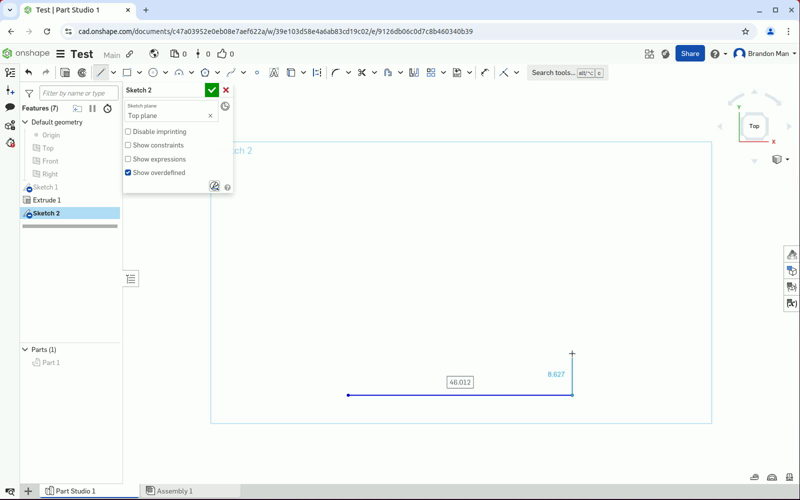
key_up(shift)
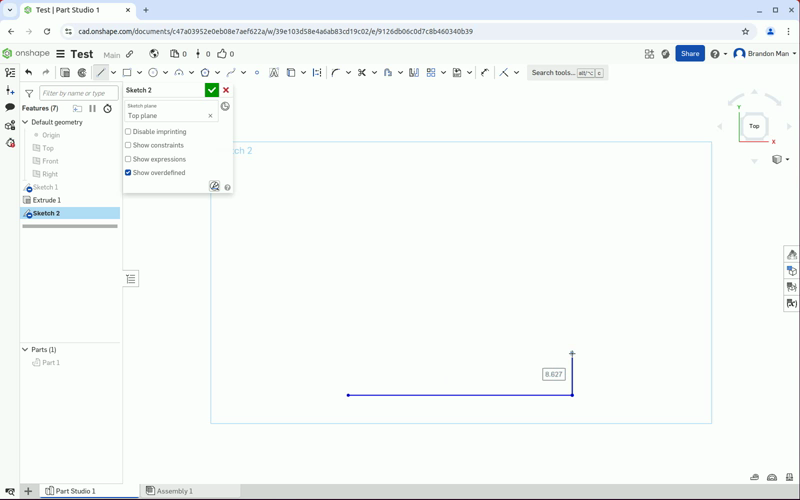
key_down(shift)
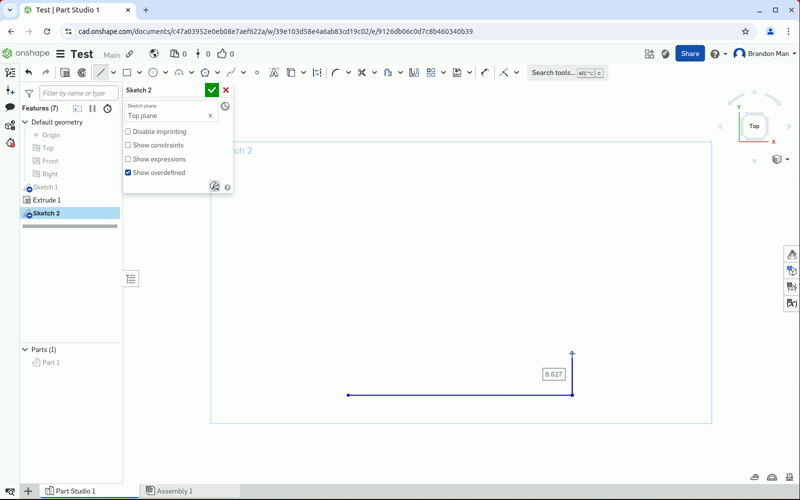
mouse_move(348, 353)
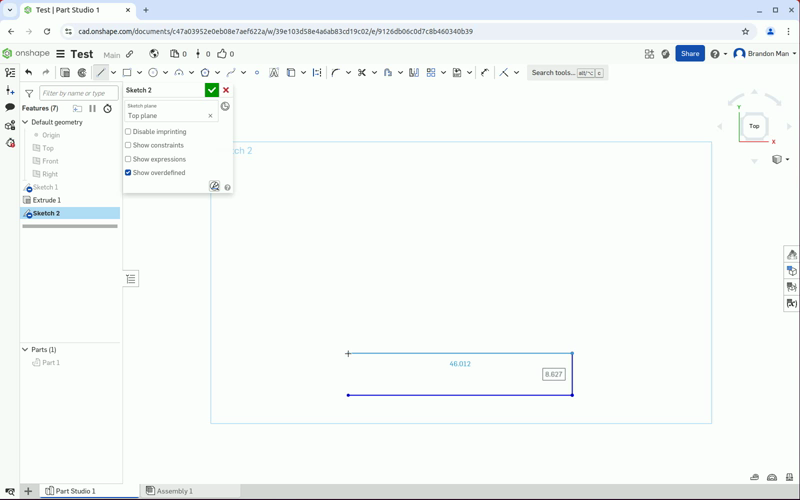
click(348, 353)
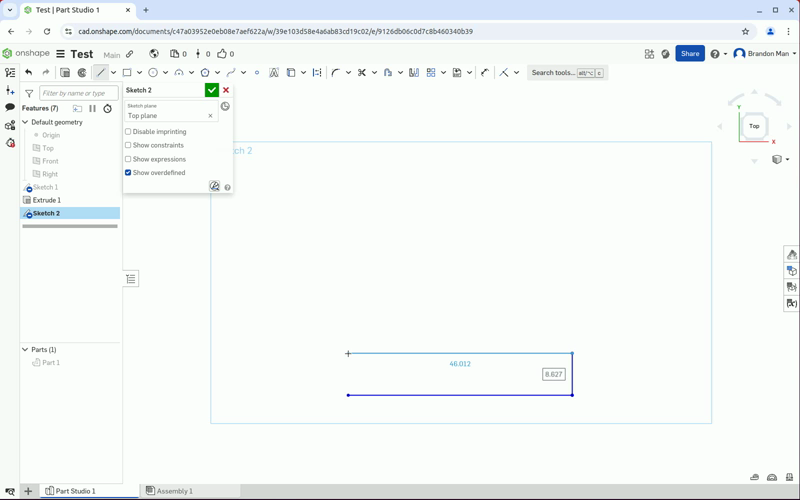
key_up(shift)
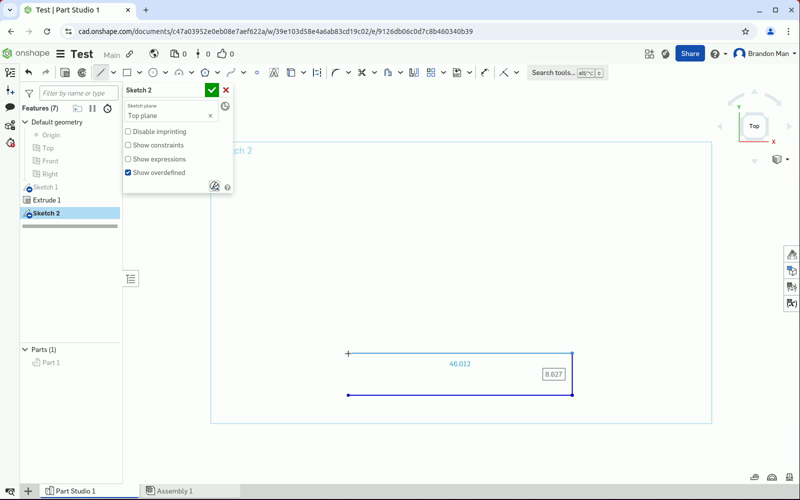
mouse_move(378, 353)
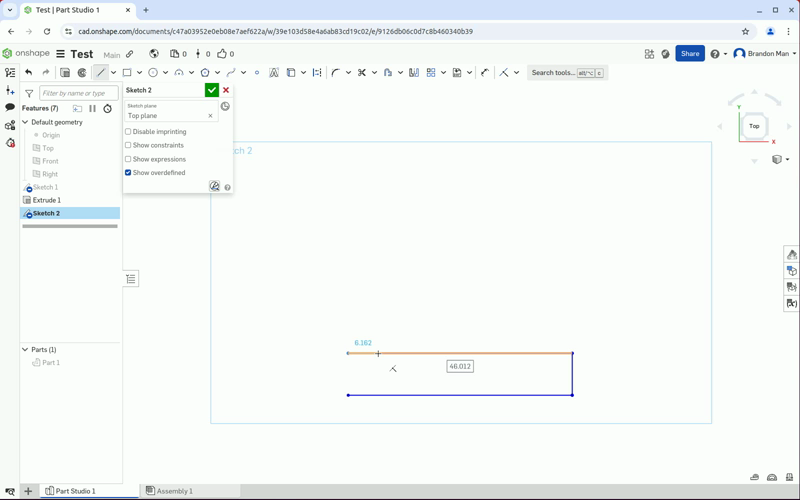
key_down(shift)
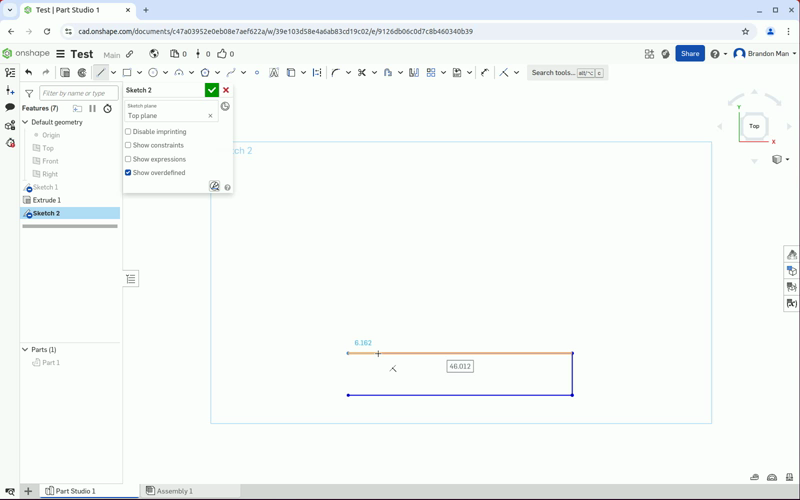
mouse_move(348, 395)
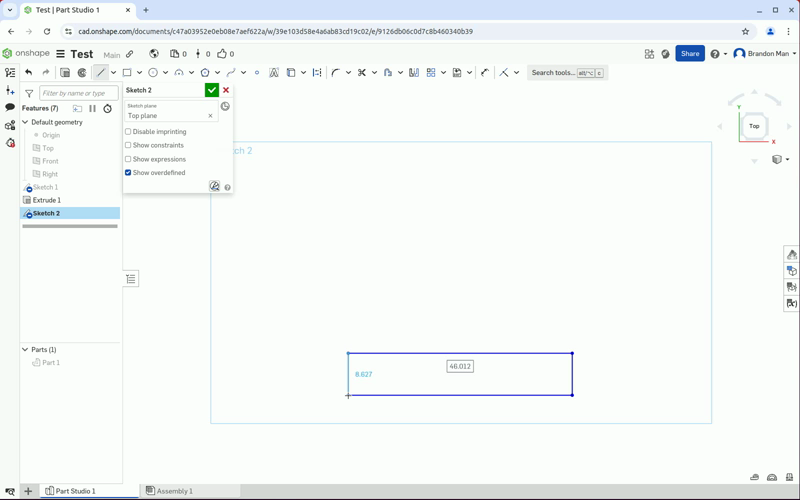
key_up(shift)
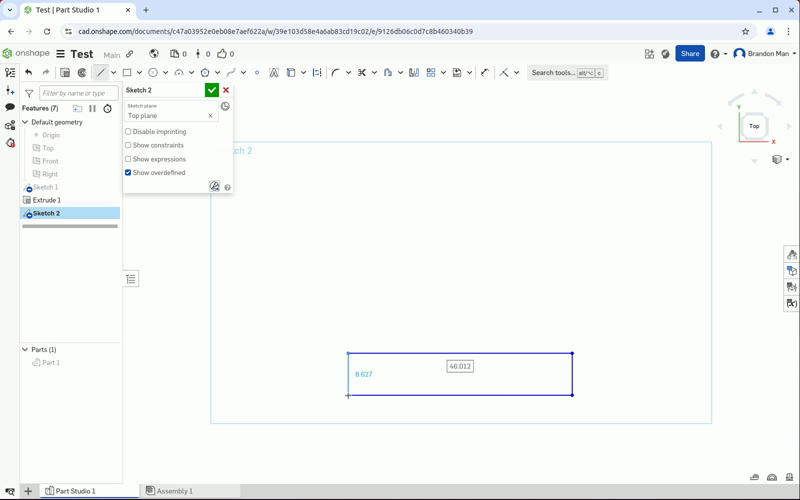
click(348, 395)
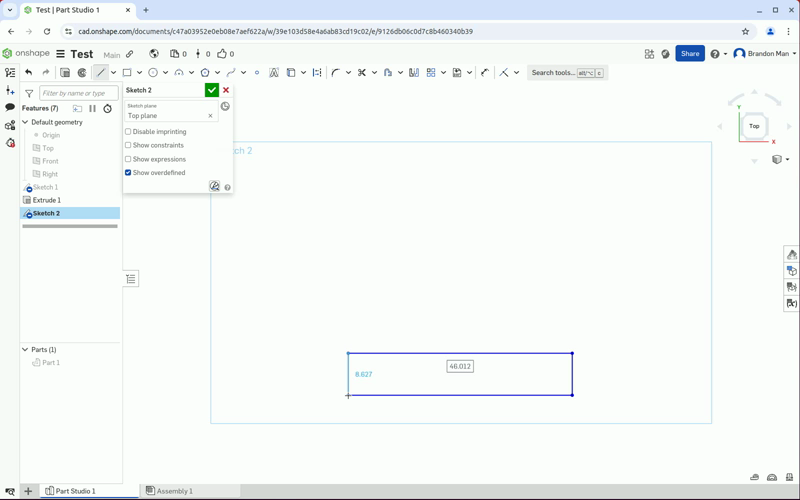
key(esc)
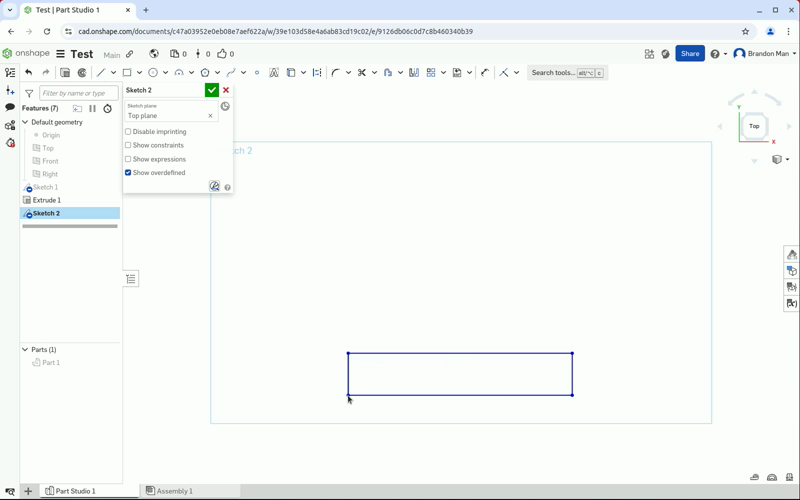
key(l)
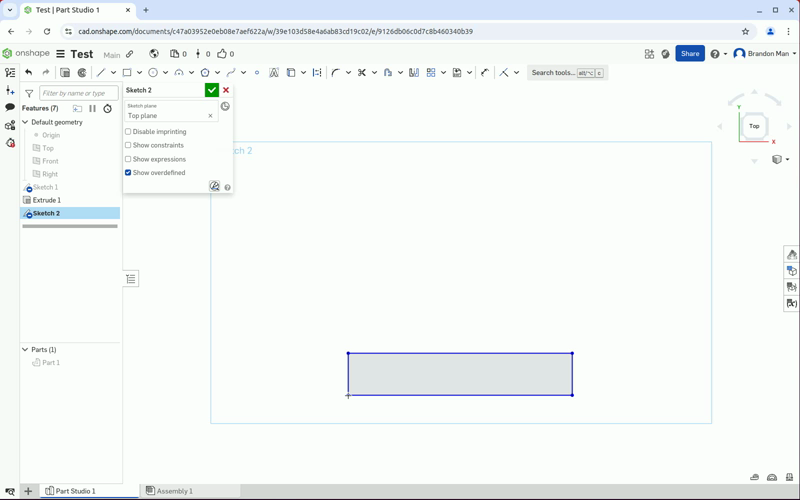
key_down(shift)
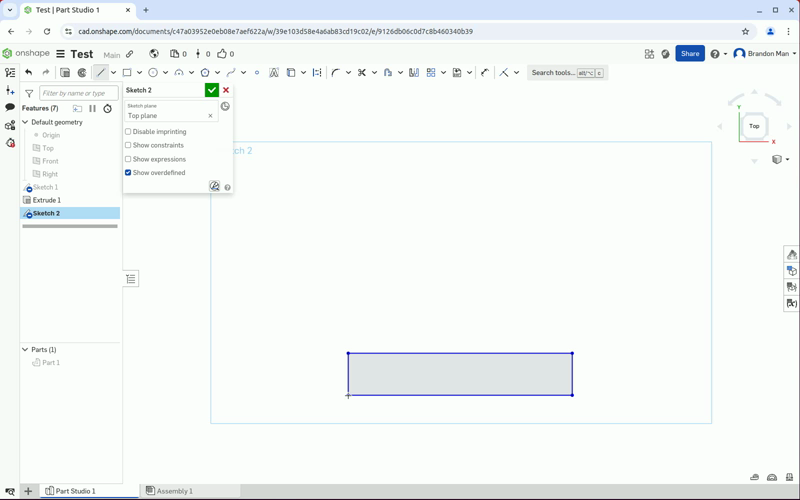
mouse_move(359, 371)
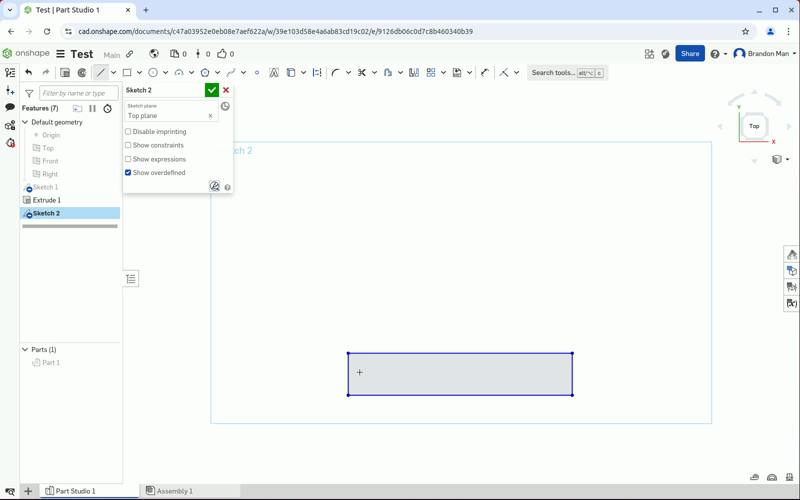
click(359, 371)
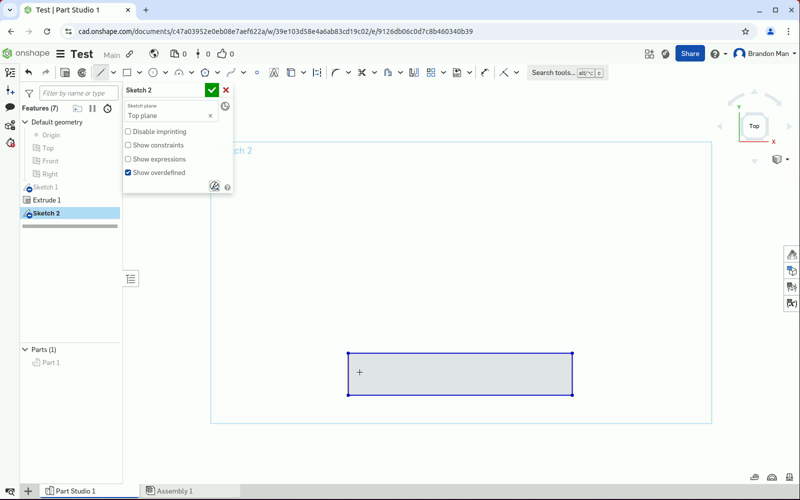
key_up(shift)
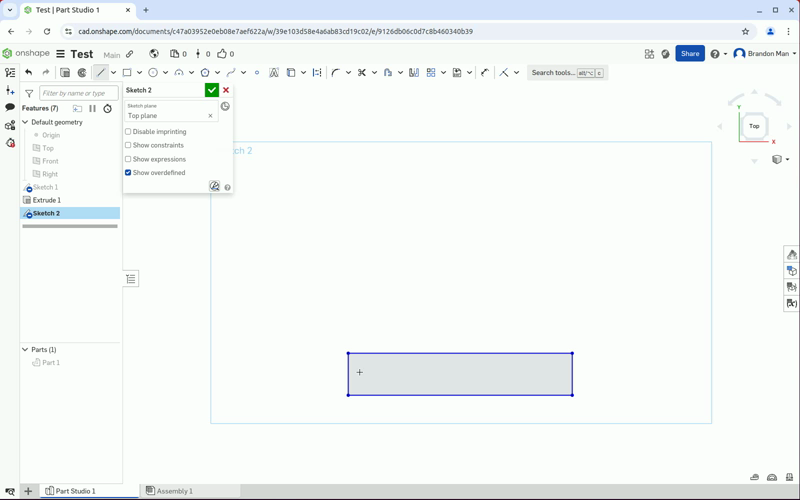
key_down(shift)
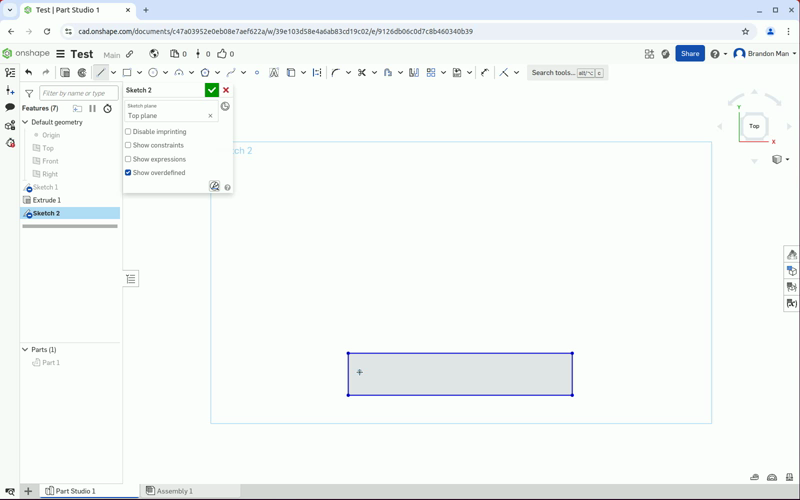
mouse_move(389, 371)
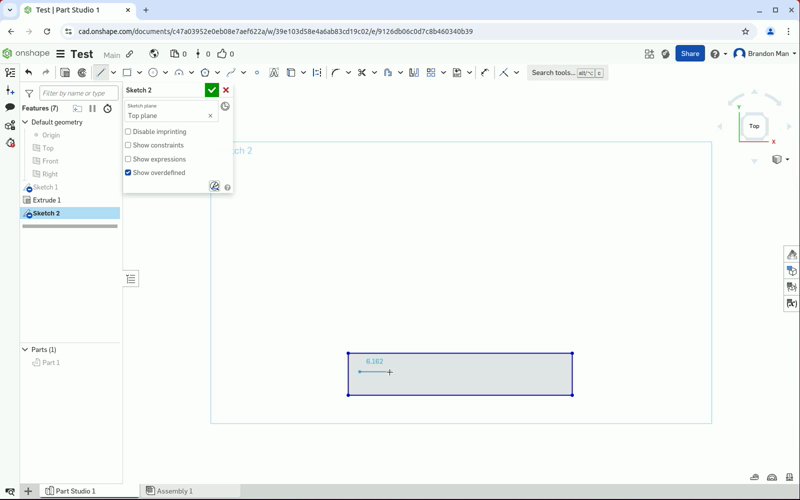
mouse_move(388, 371)
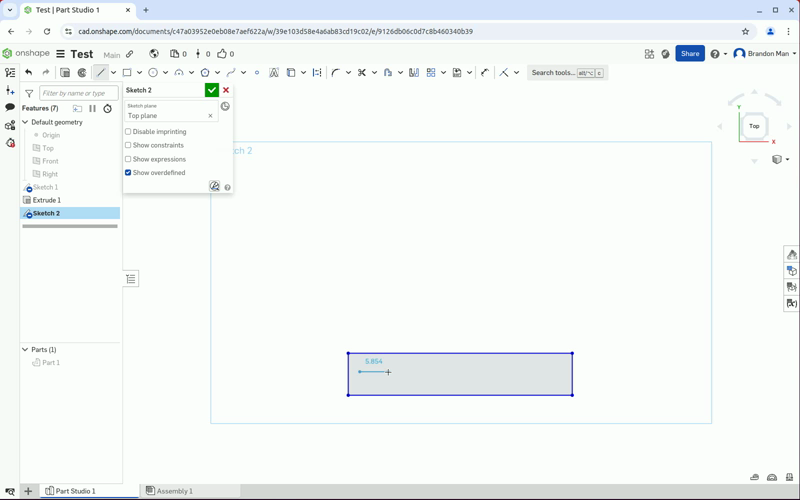
click(388, 371)
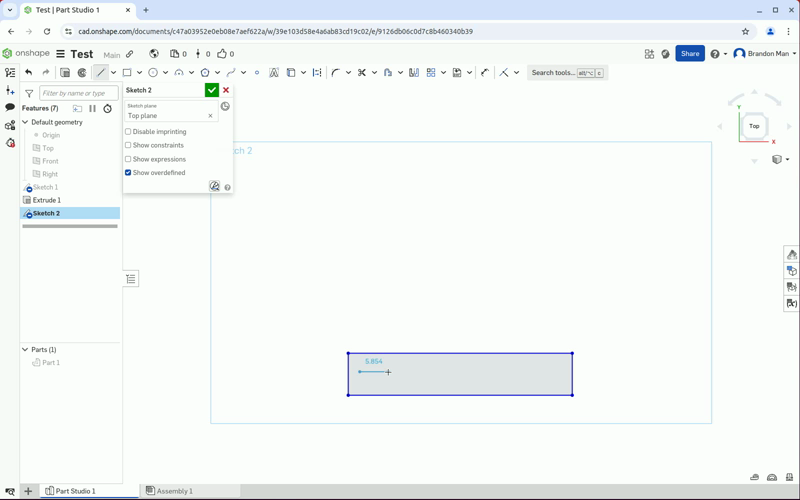
key_up(shift)
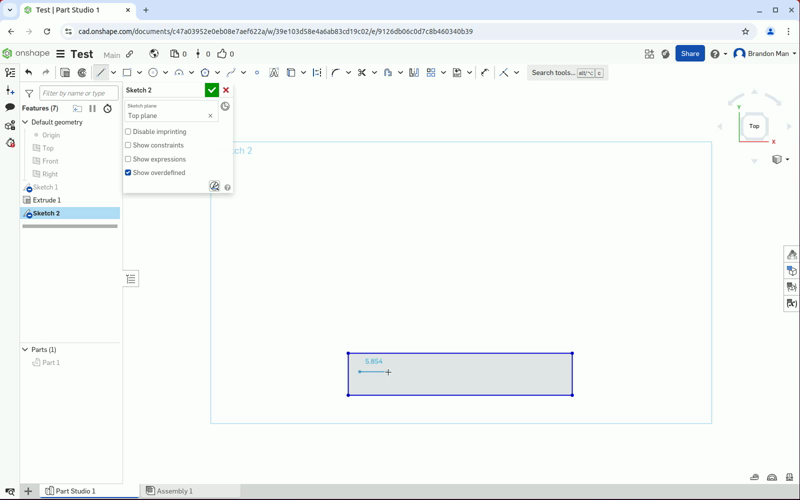
key_down(shift)
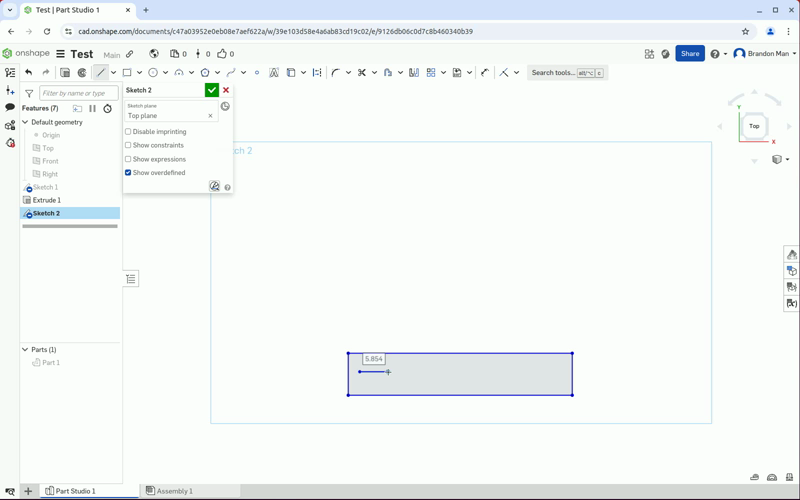
mouse_move(418, 371)
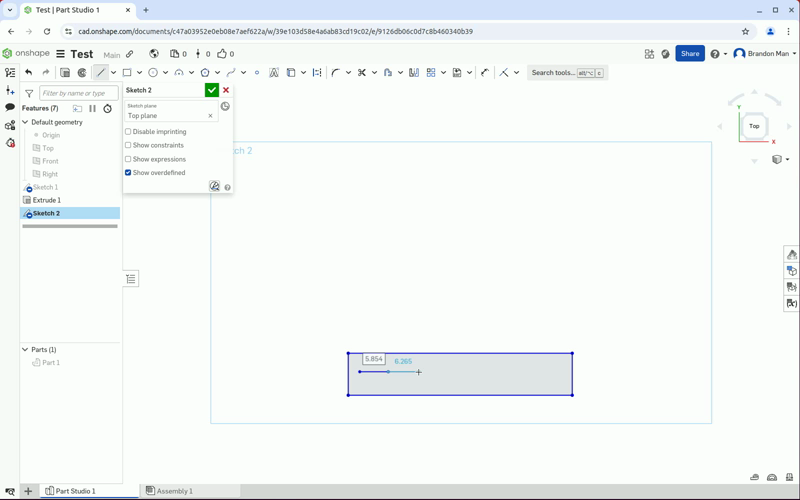
mouse_move(388, 360)
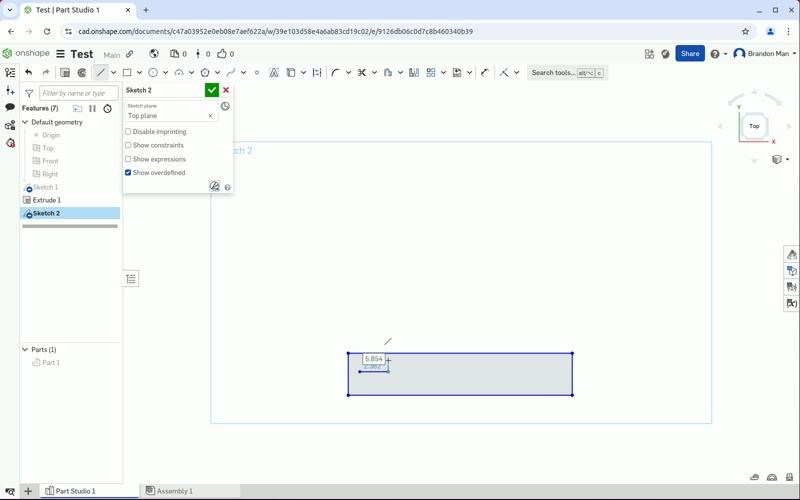
click(388, 360)
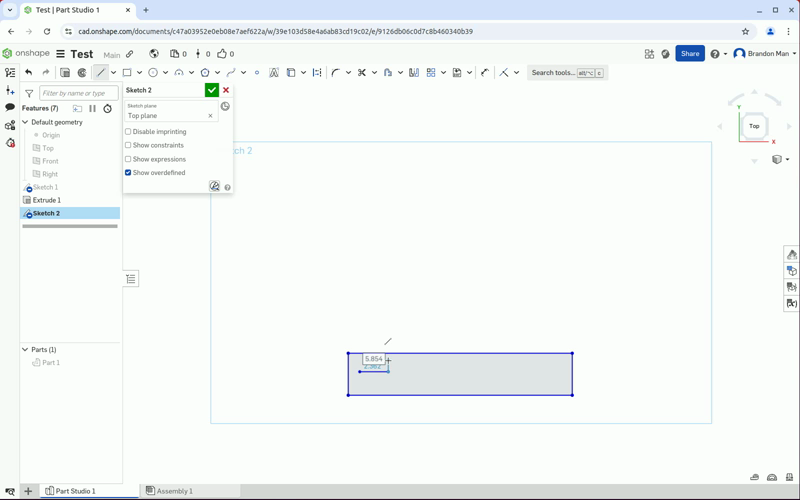
key_up(shift)
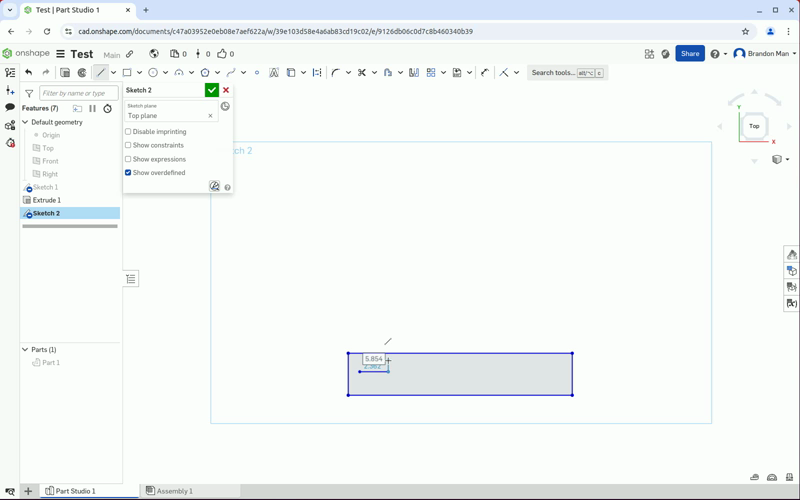
key_down(shift)
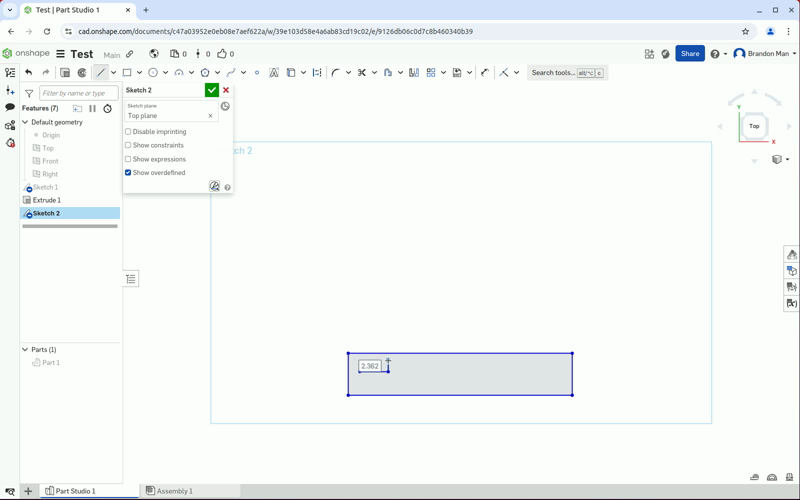
mouse_move(418, 360)
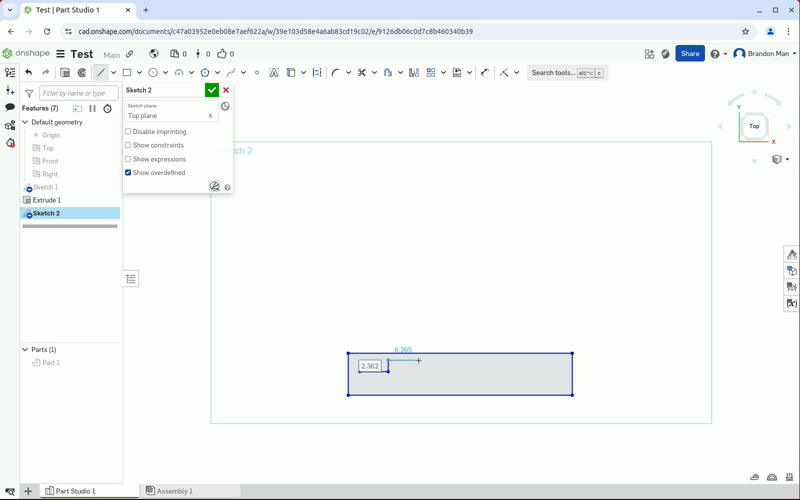
mouse_move(359, 360)
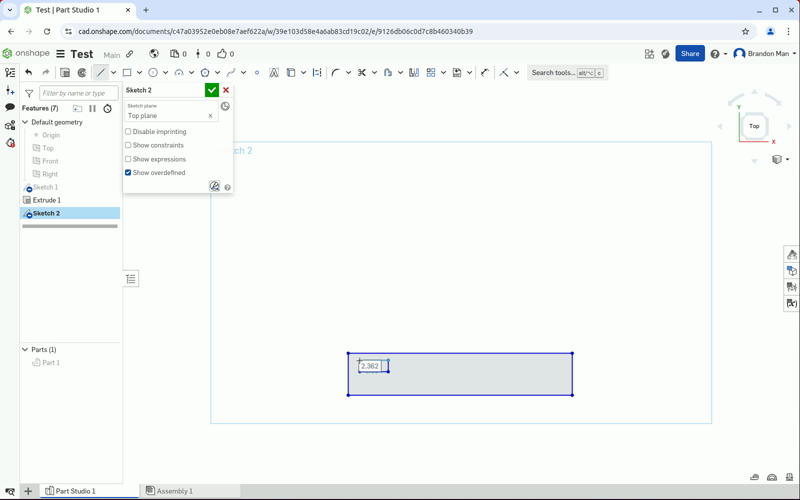
click(359, 360)
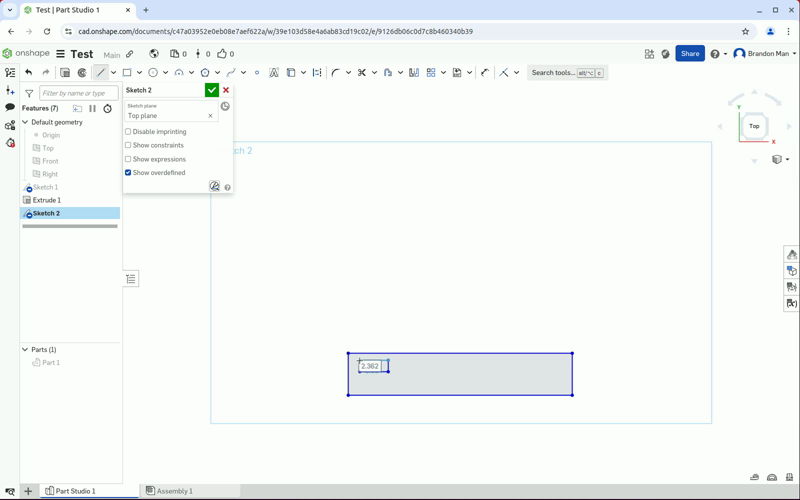
key_up(shift)
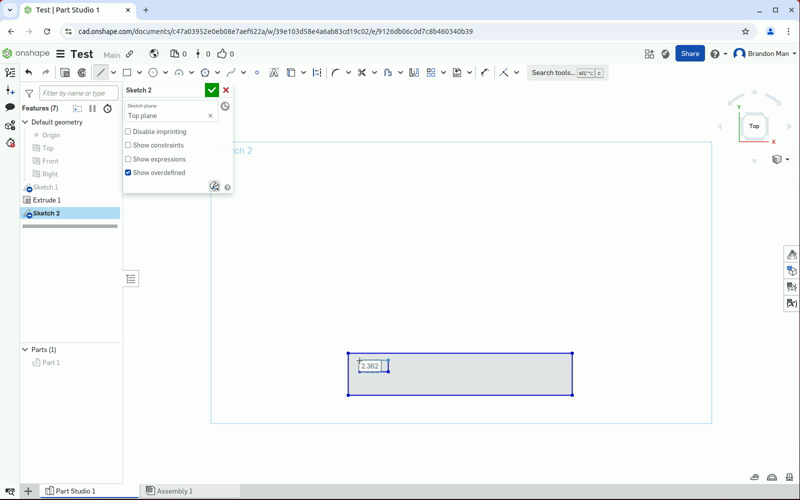
mouse_move(389, 360)
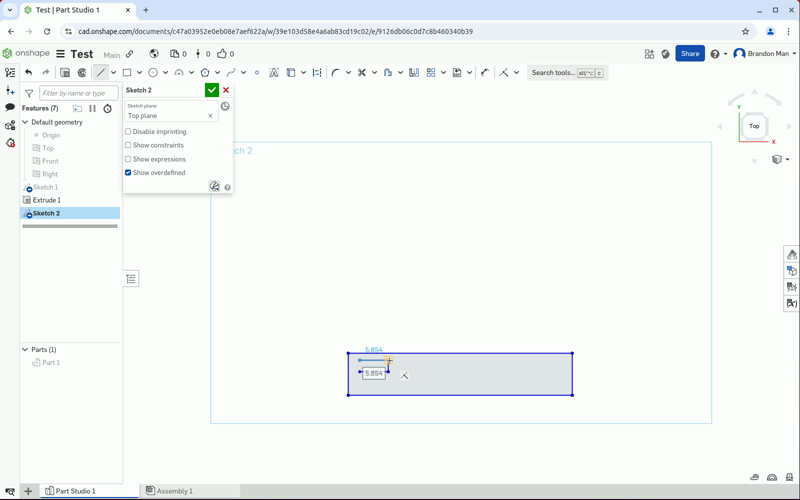
key_down(shift)
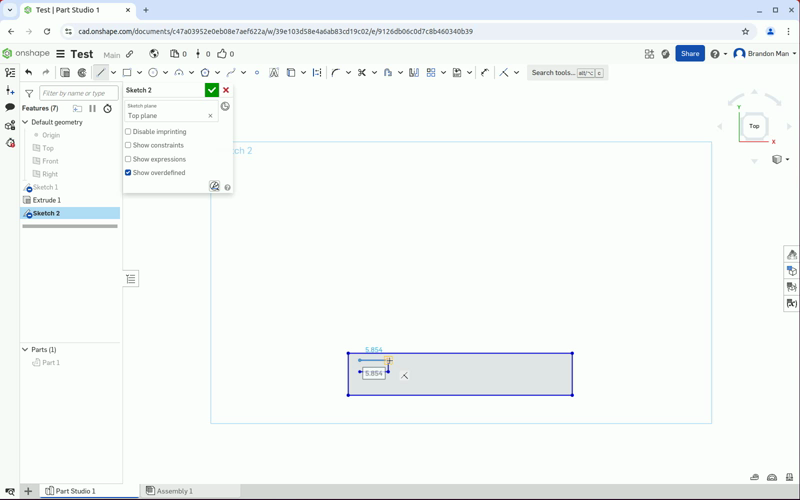
mouse_move(359, 371)
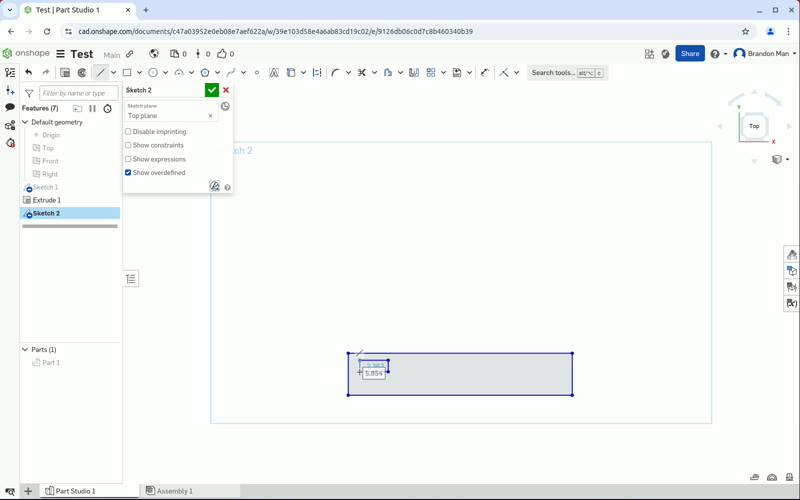
key_up(shift)
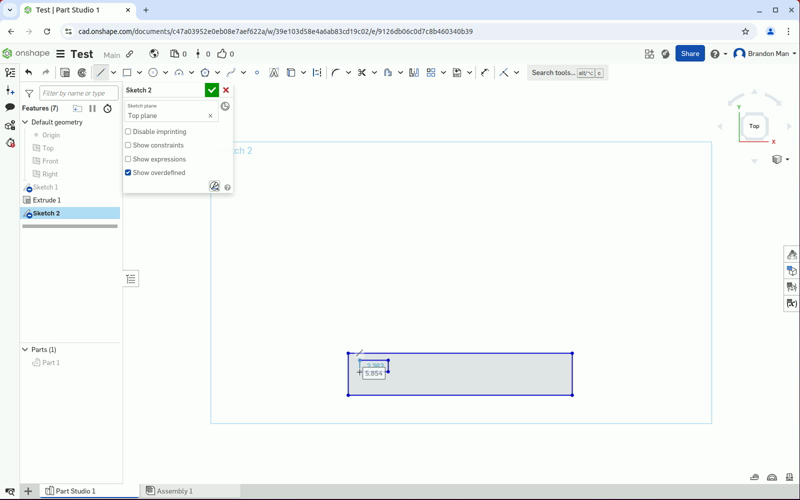
click(359, 371)
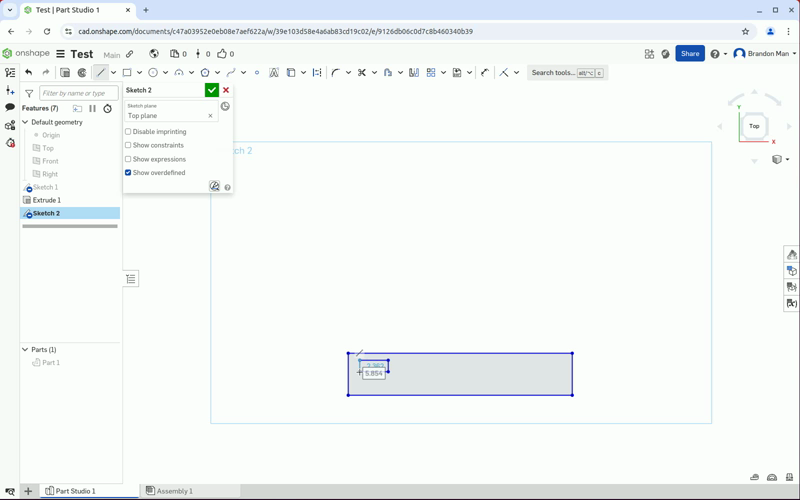
key(esc)
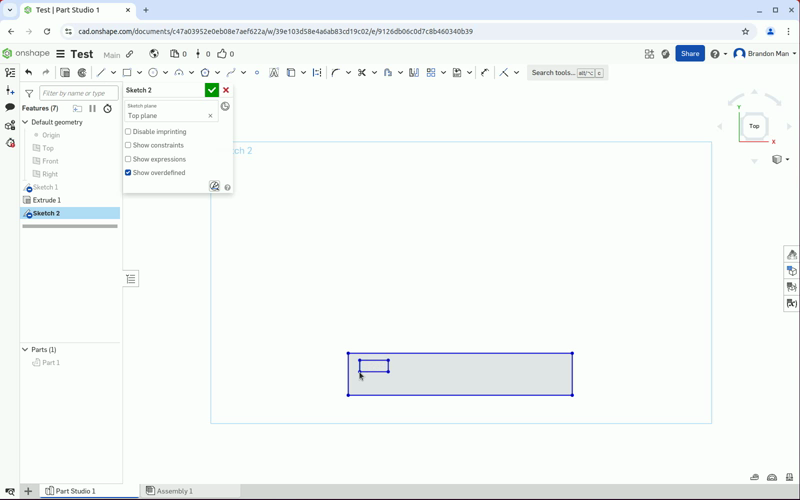
key(l)
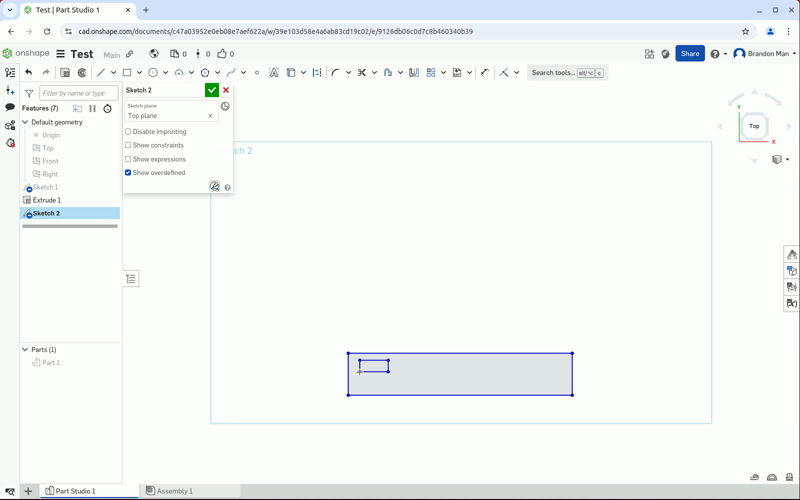
key_down(shift)
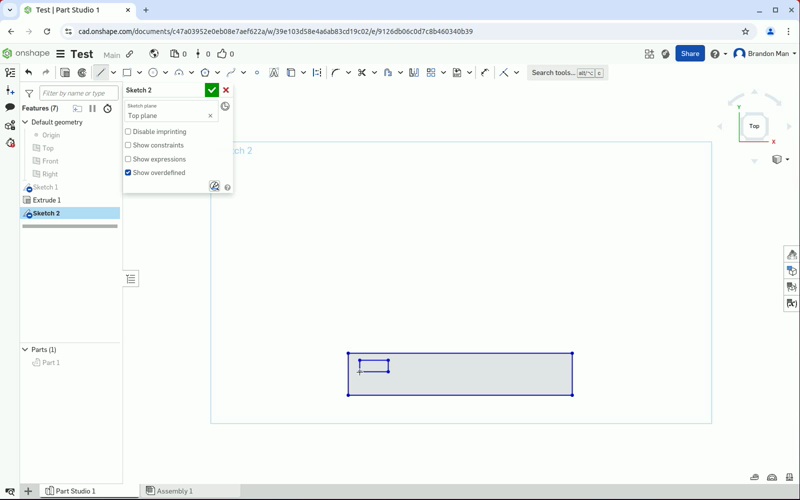
mouse_move(433, 371)
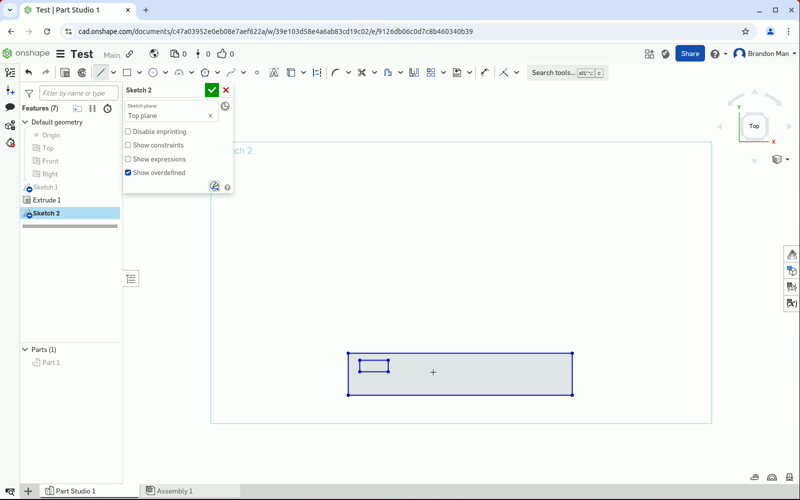
click(433, 371)
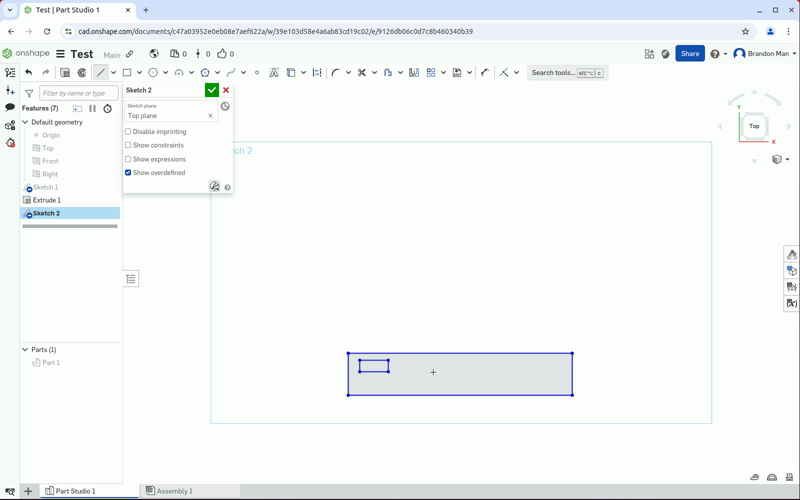
key_up(shift)
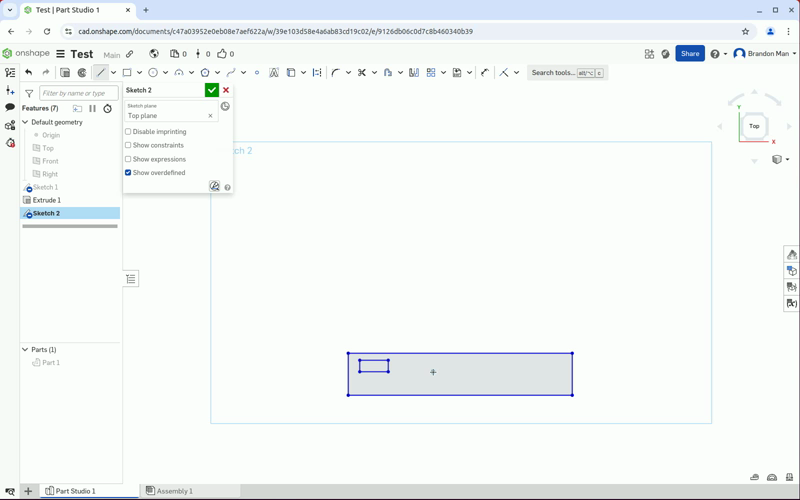
key_down(shift)
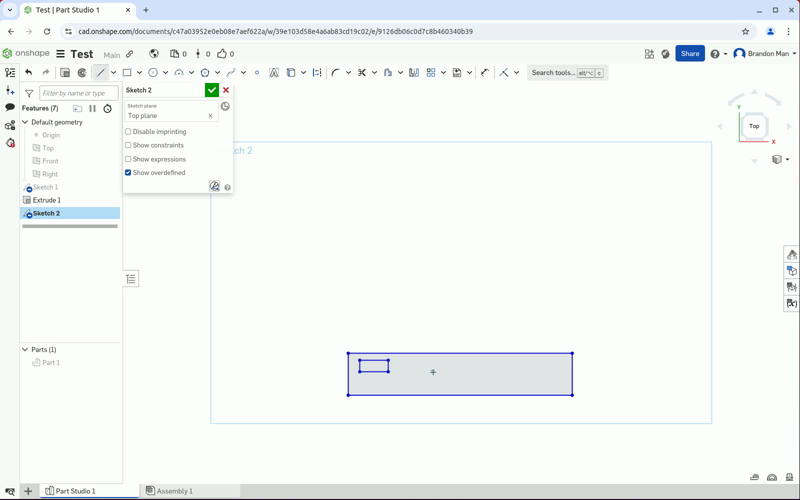
mouse_move(463, 371)
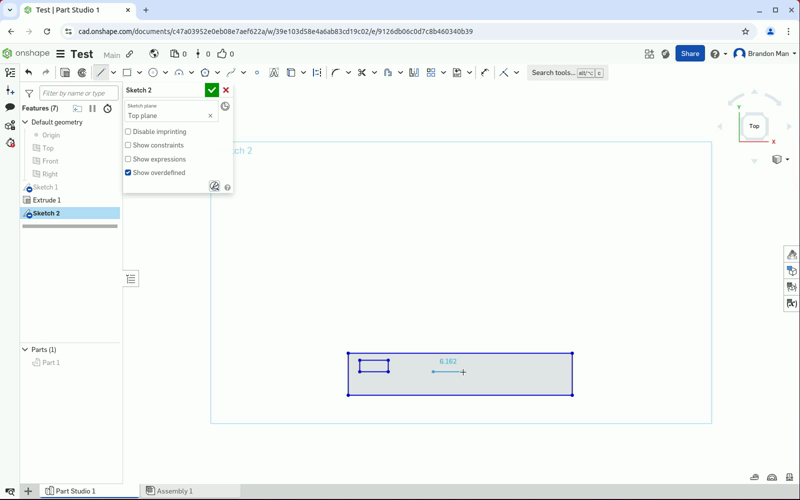
mouse_move(487, 371)
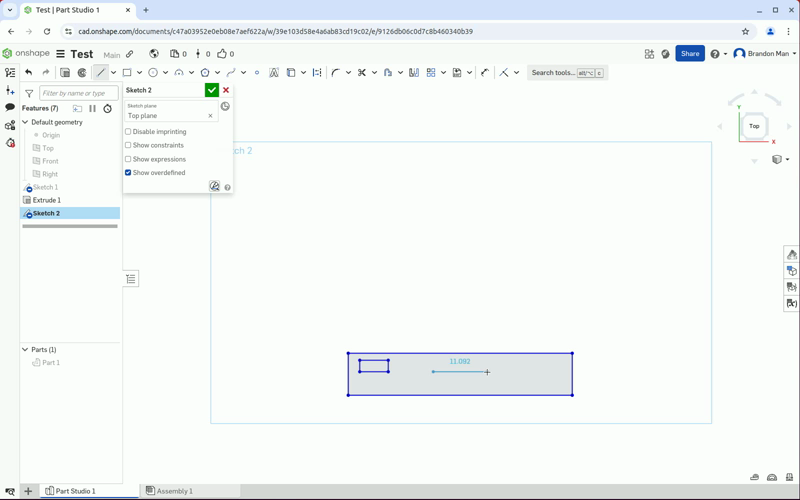
click(487, 371)
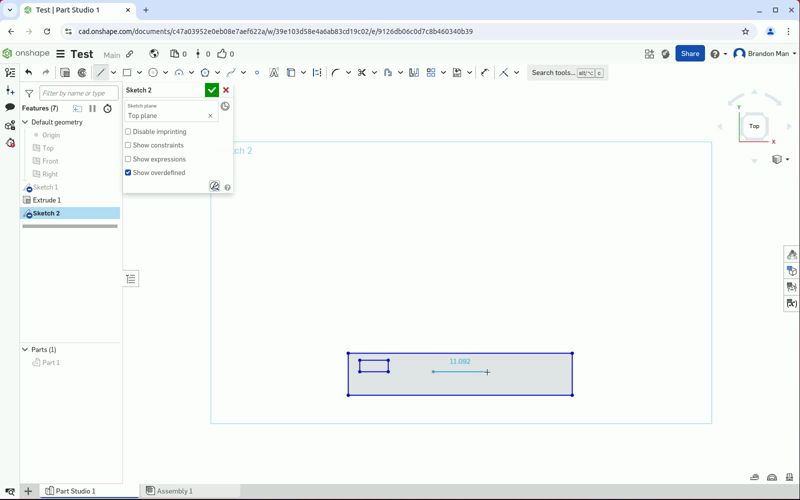
key_up(shift)
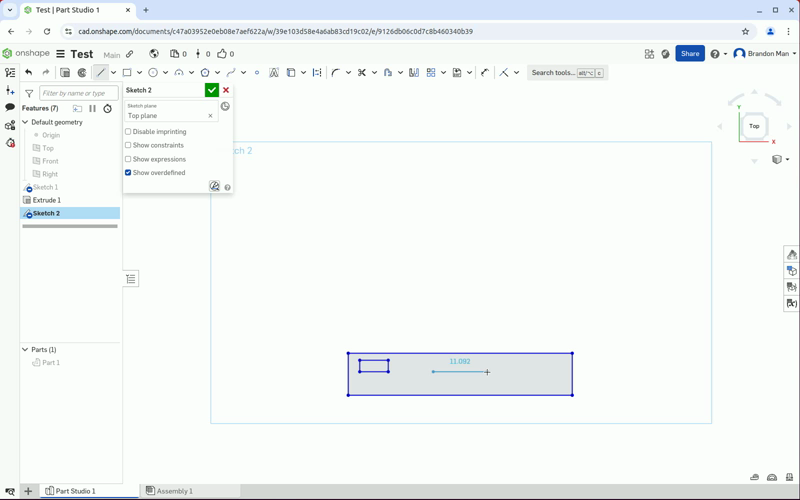
key_down(shift)
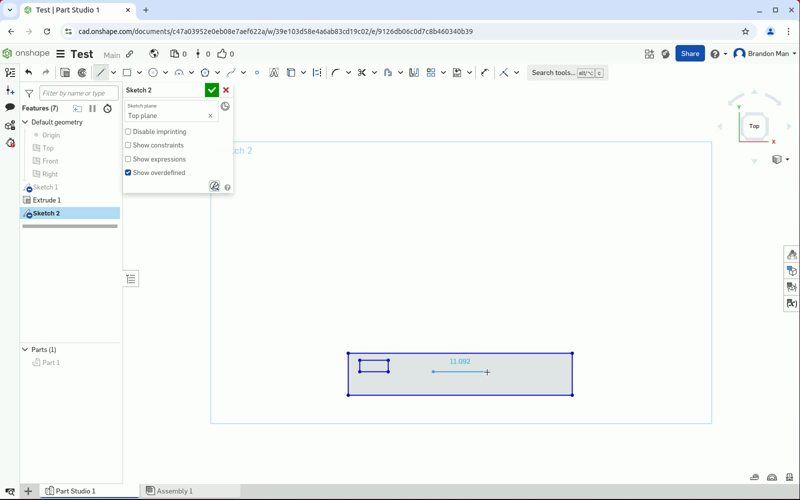
mouse_move(517, 371)
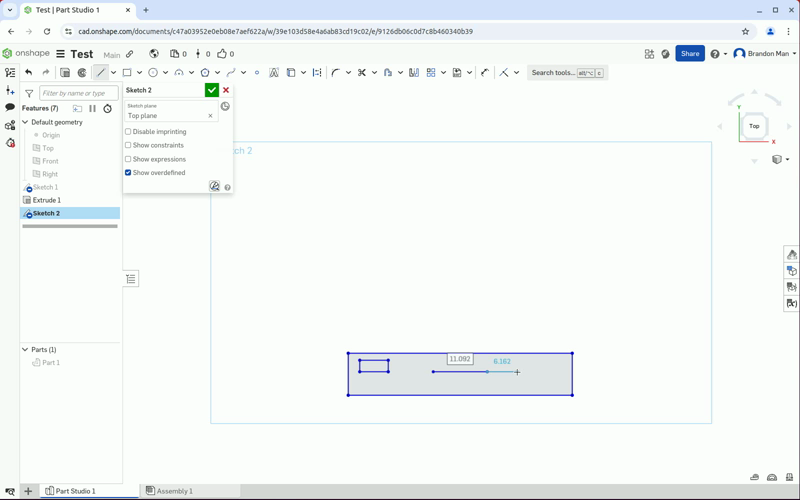
mouse_move(487, 360)
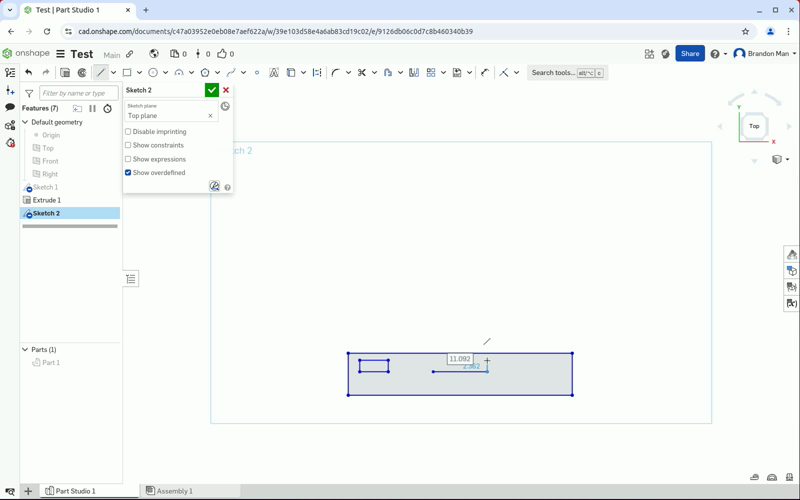
click(487, 360)
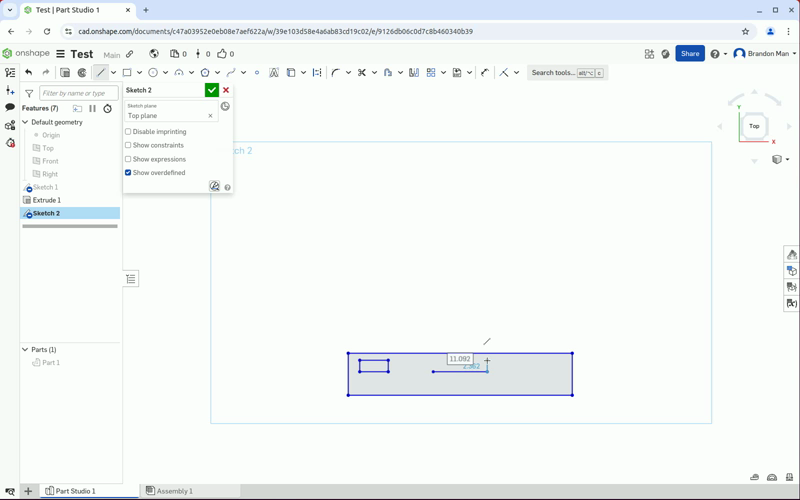
key_up(shift)
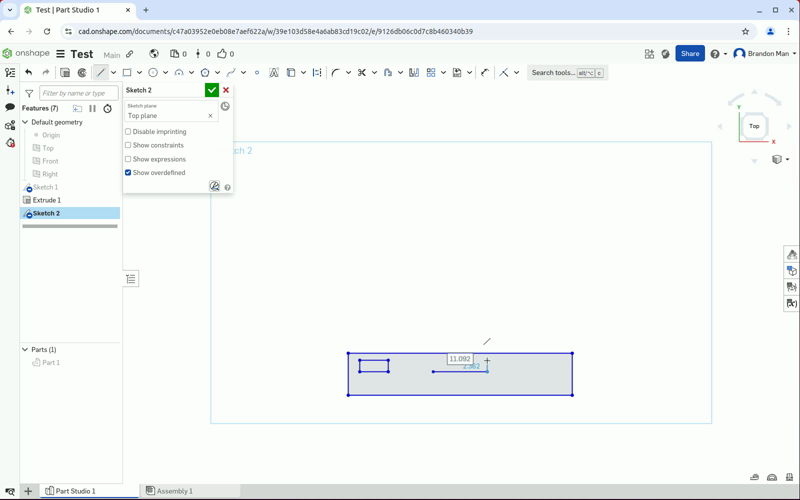
key_down(shift)
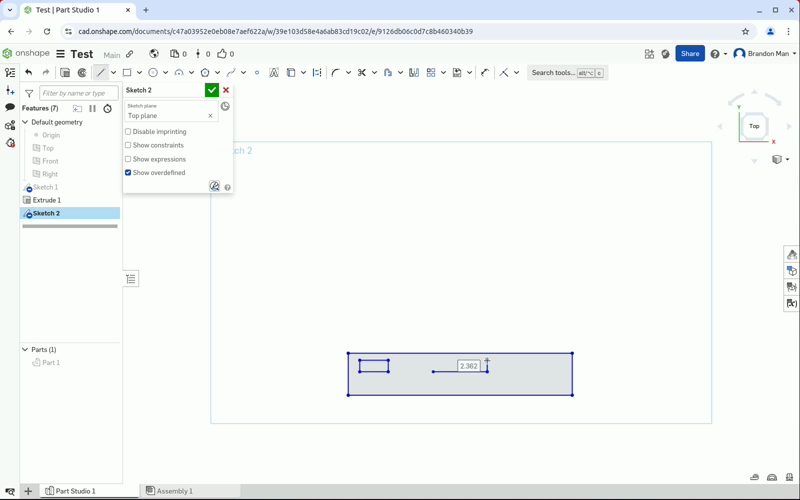
mouse_move(517, 360)
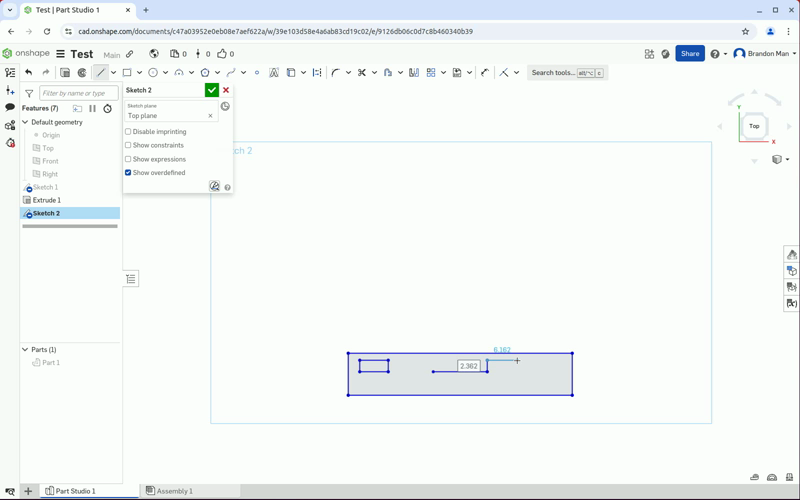
mouse_move(433, 360)
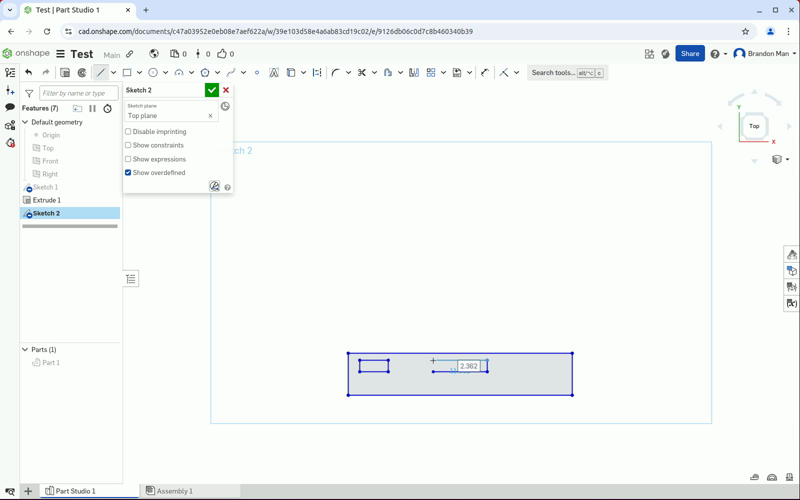
click(433, 360)
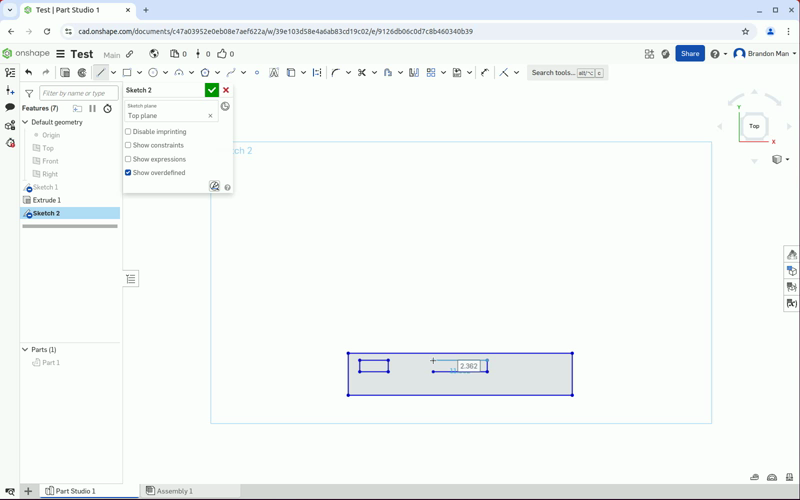
key_up(shift)
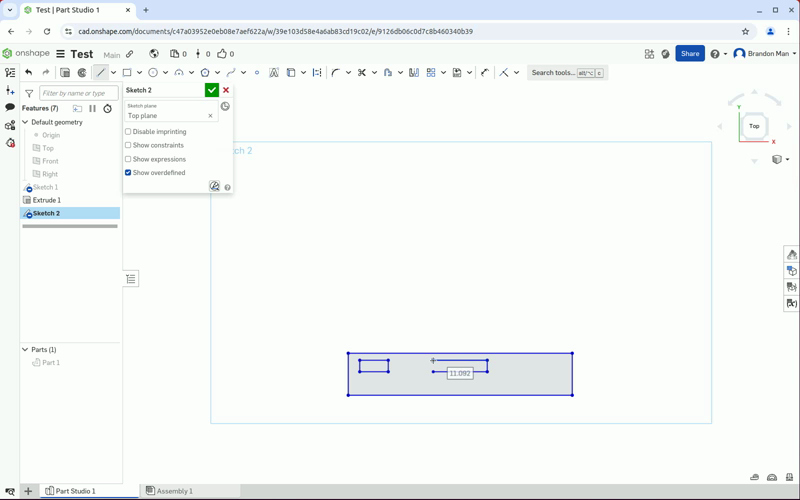
mouse_move(463, 360)
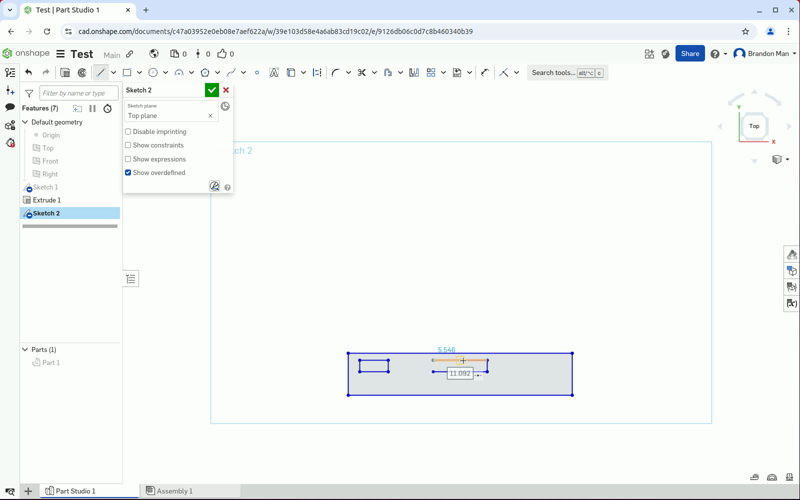
key_down(shift)
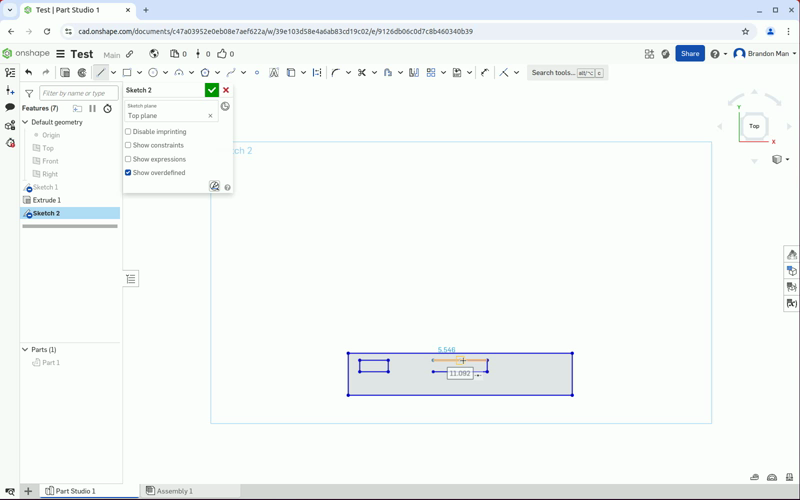
mouse_move(433, 371)
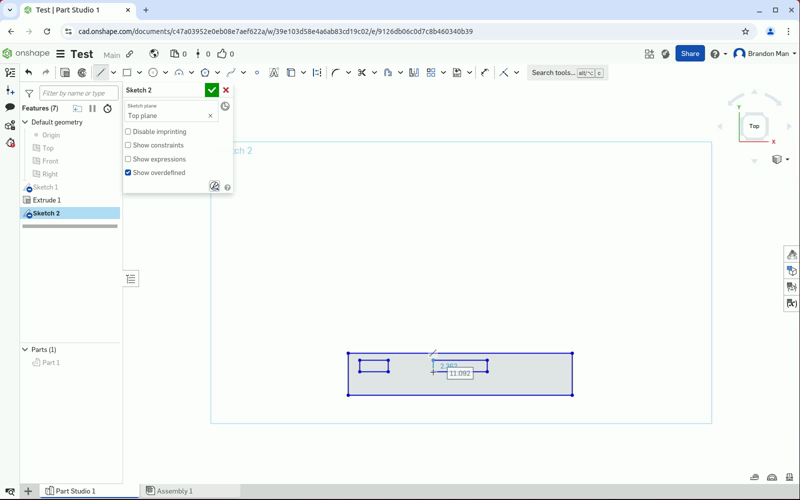
key_up(shift)
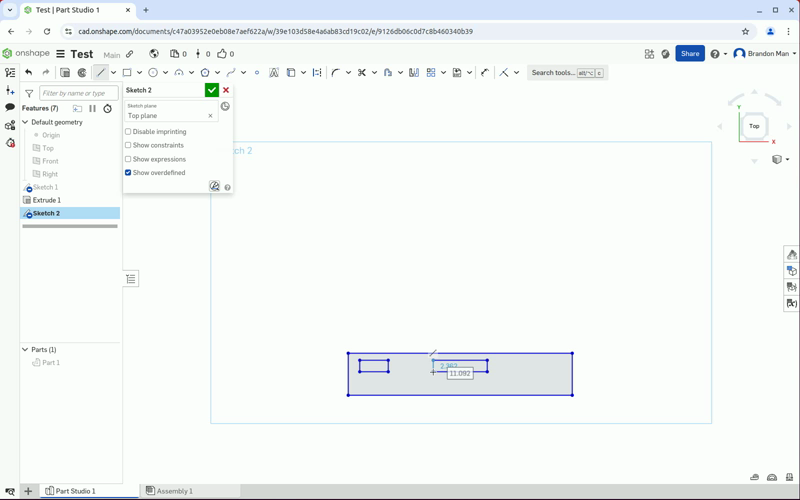
click(433, 371)
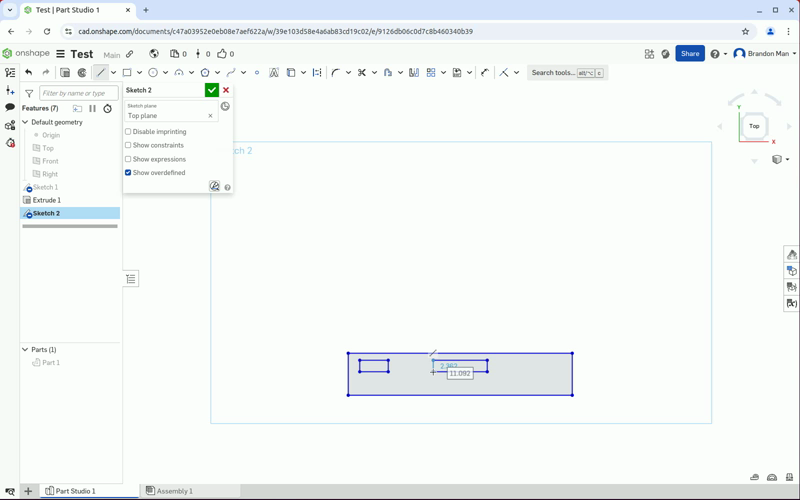
key(esc)
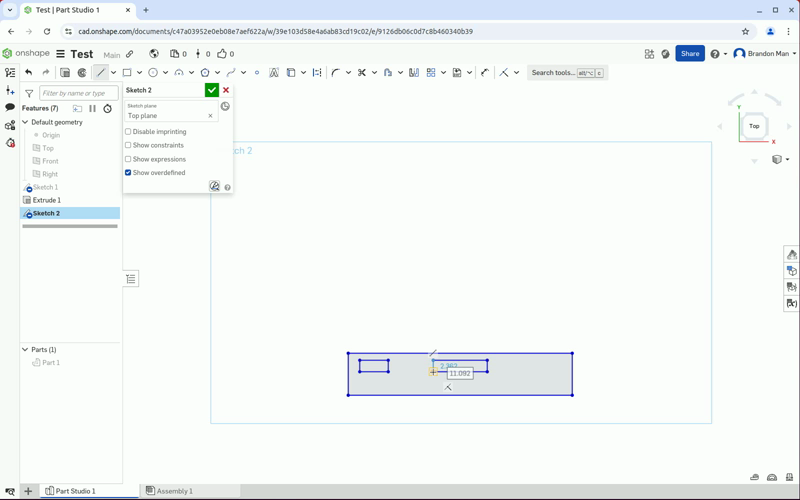
key(l)
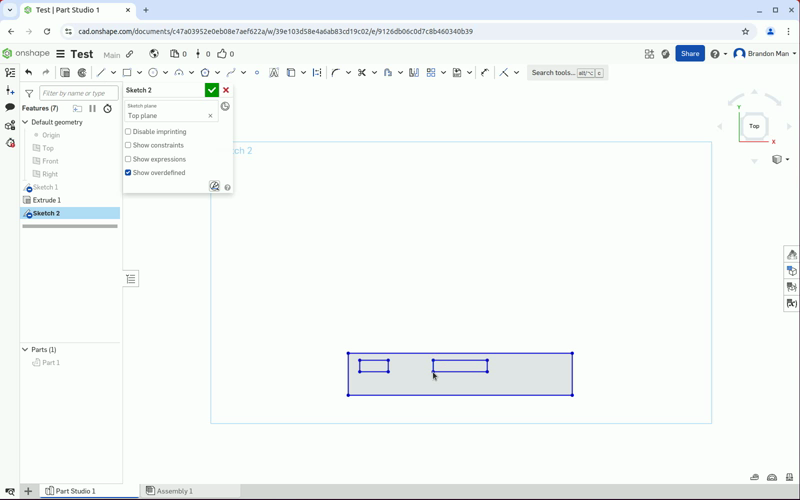
key_down(shift)
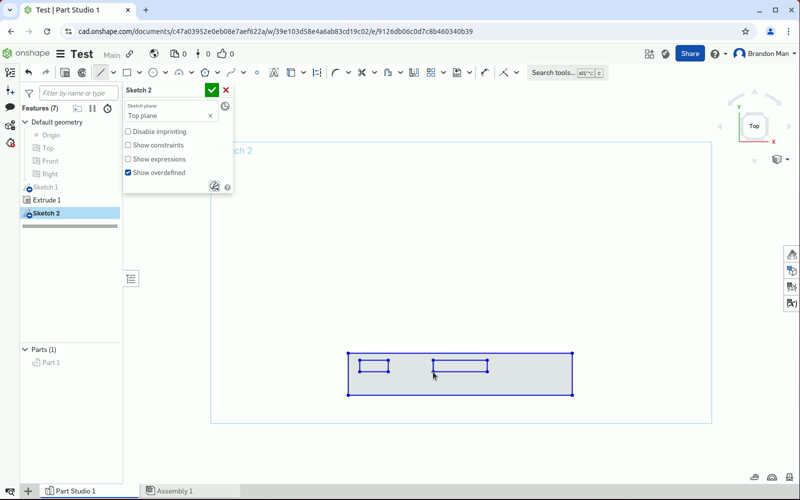
mouse_move(532, 371)
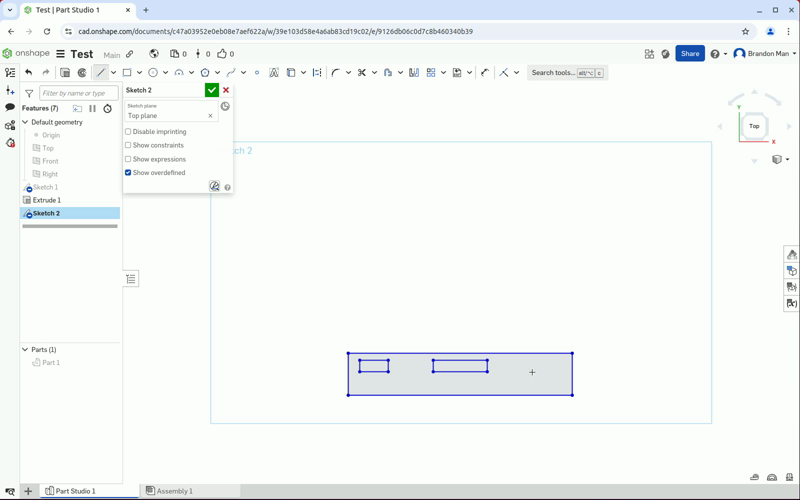
click(532, 371)
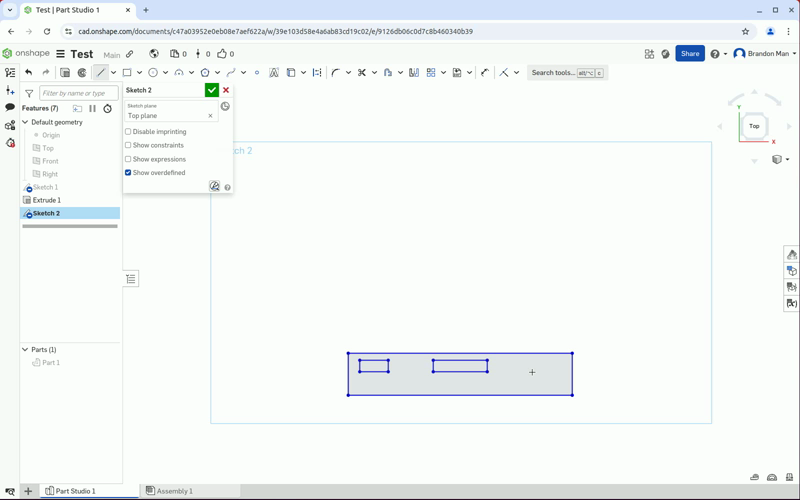
key_up(shift)
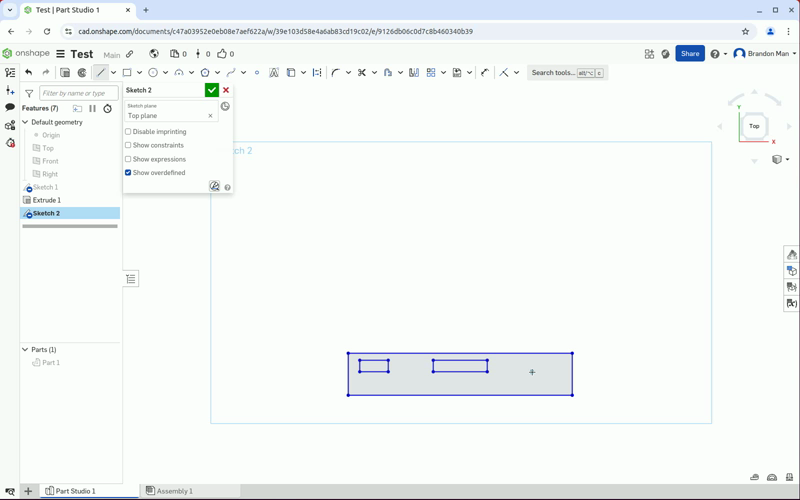
key_down(shift)
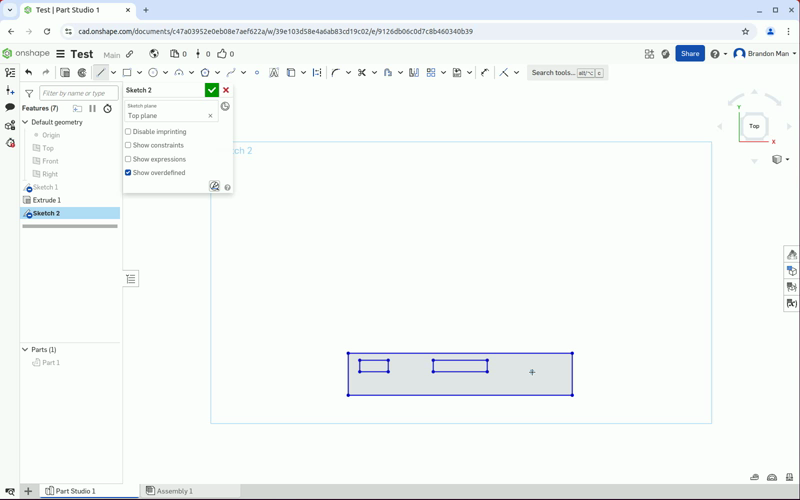
mouse_move(562, 371)
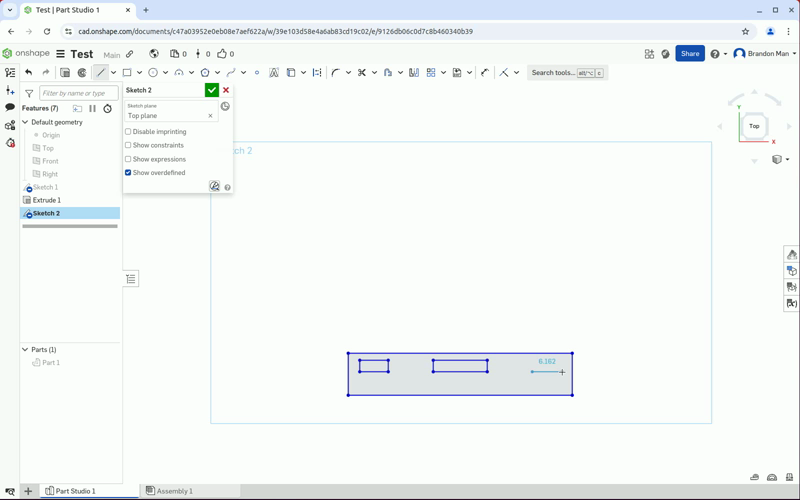
mouse_move(560, 371)
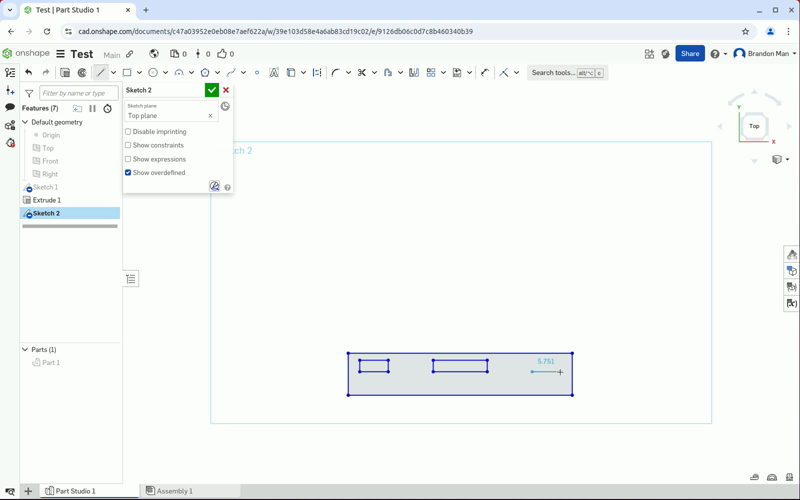
click(560, 371)
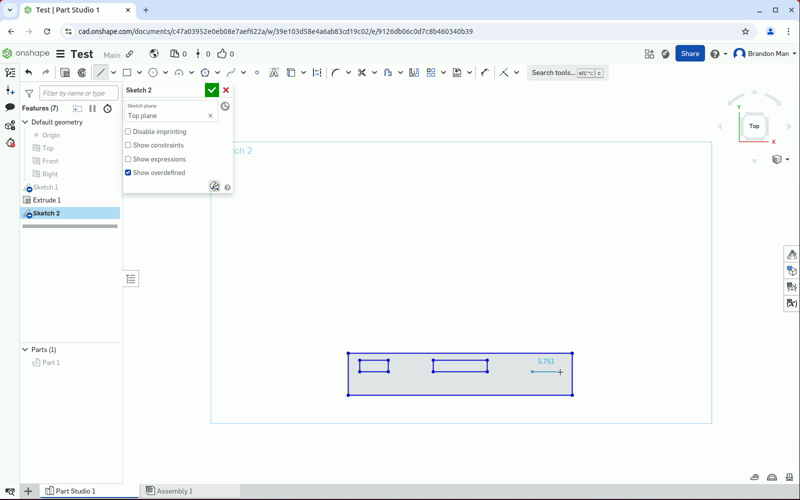
key_up(shift)
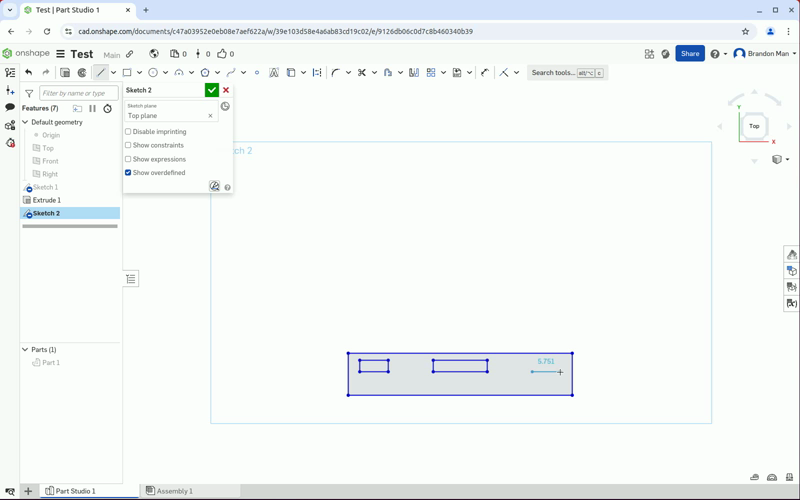
key_down(shift)
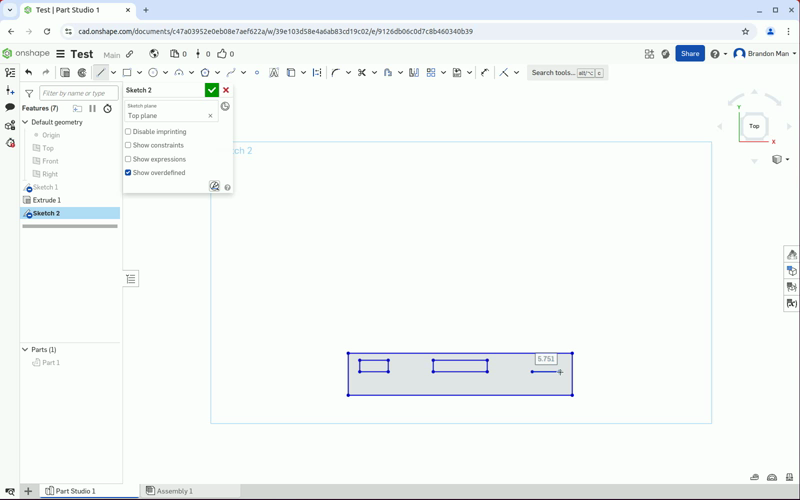
mouse_move(589, 371)
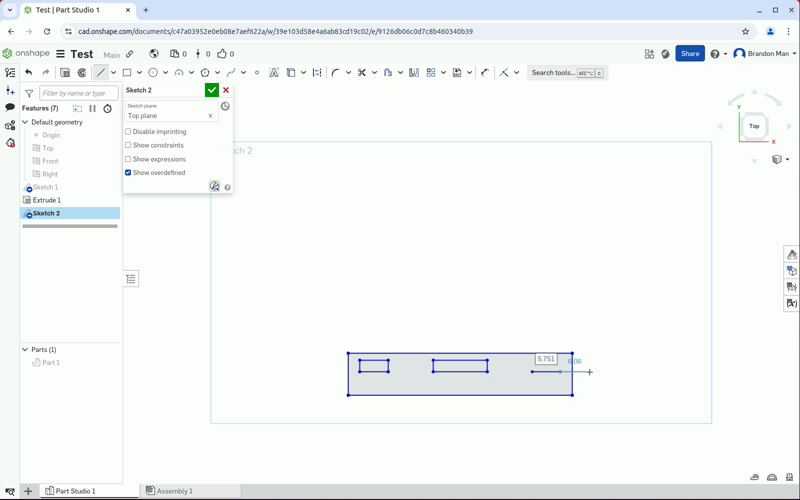
mouse_move(560, 360)
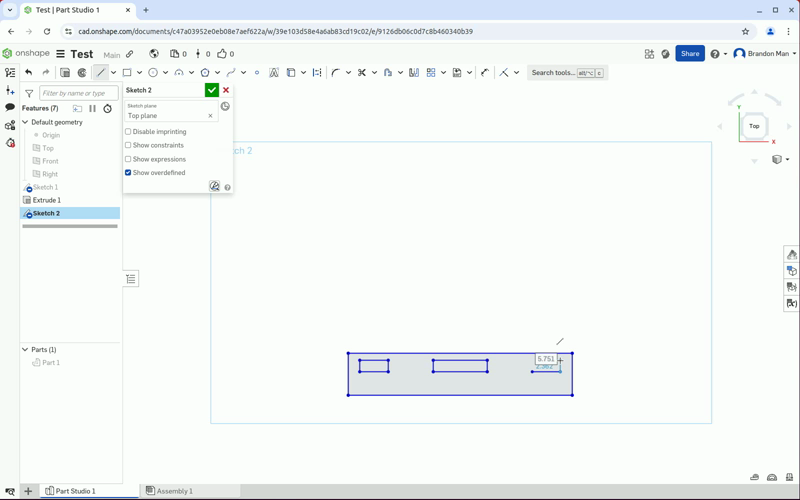
click(560, 360)
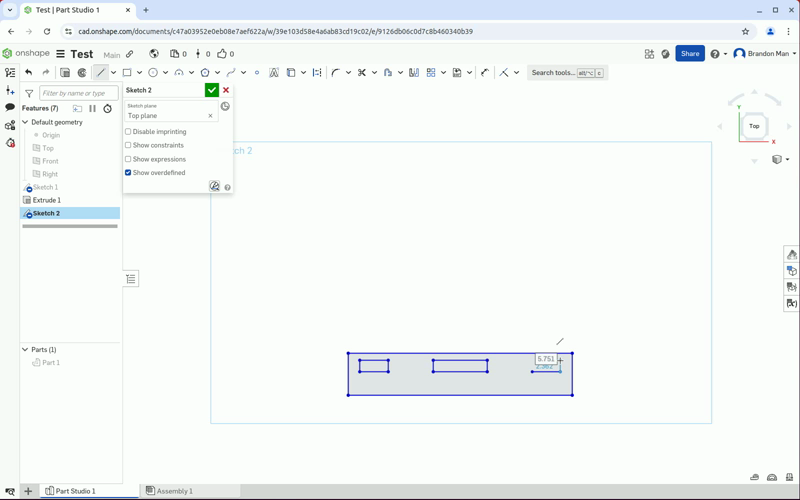
key_up(shift)
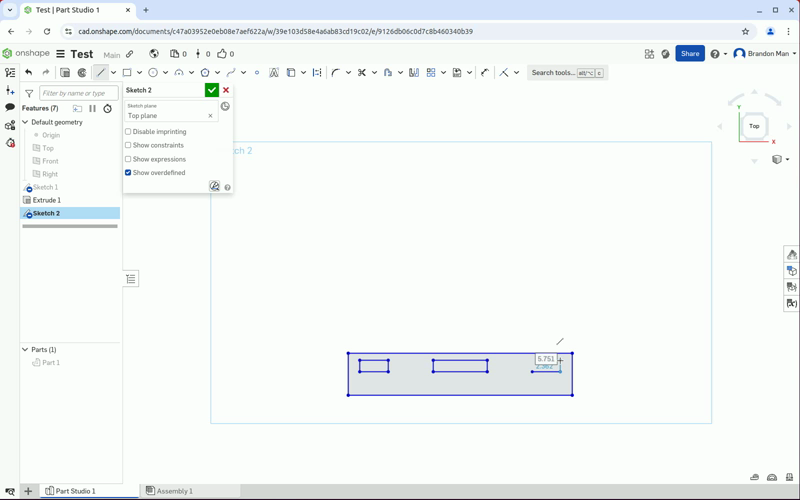
key_down(shift)
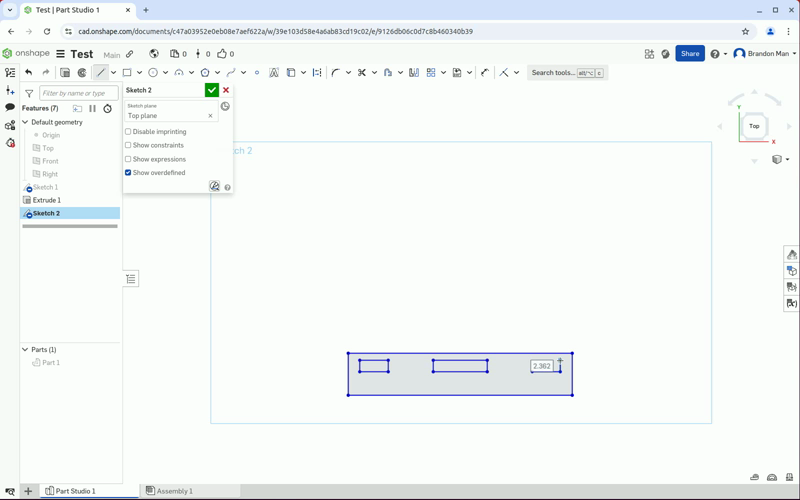
mouse_move(589, 360)
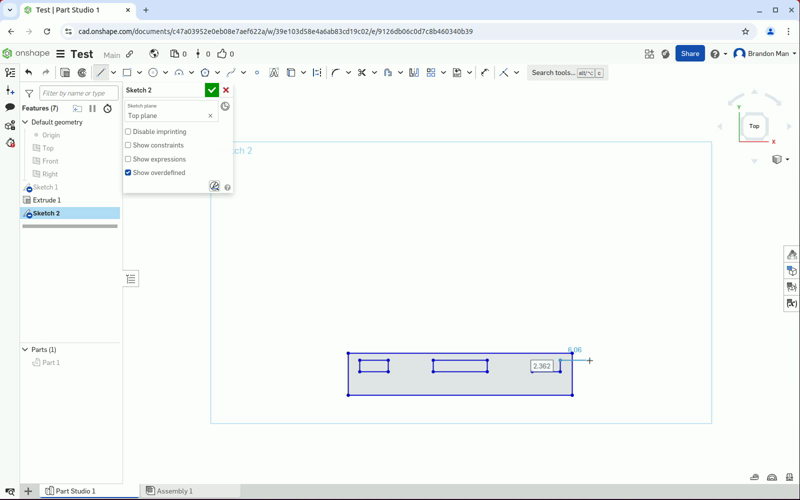
mouse_move(532, 360)
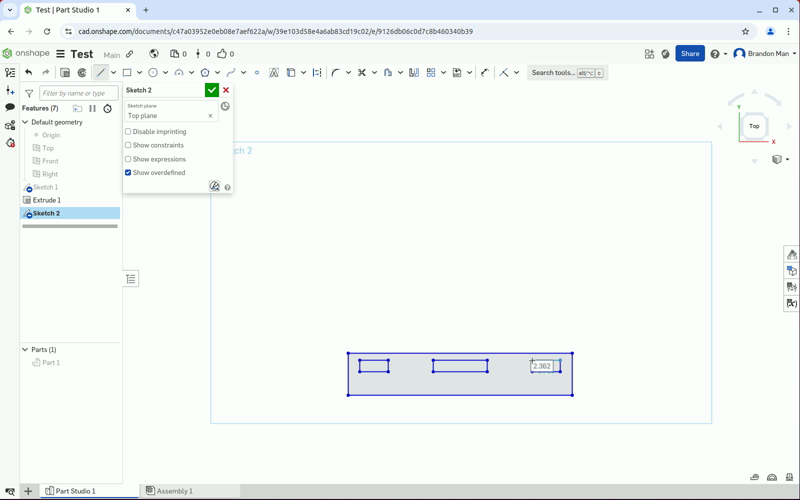
click(532, 360)
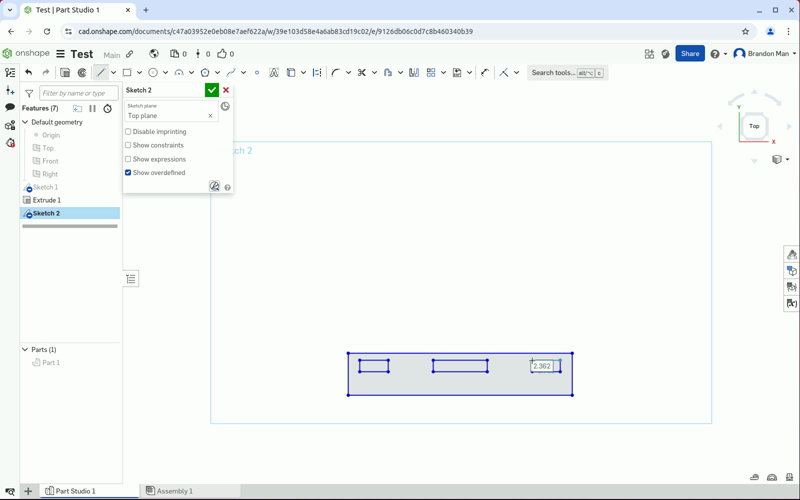
key_up(shift)
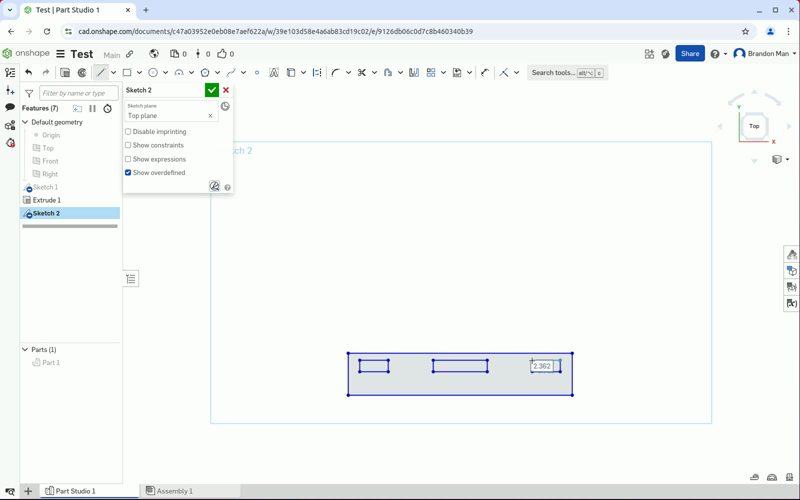
mouse_move(562, 360)
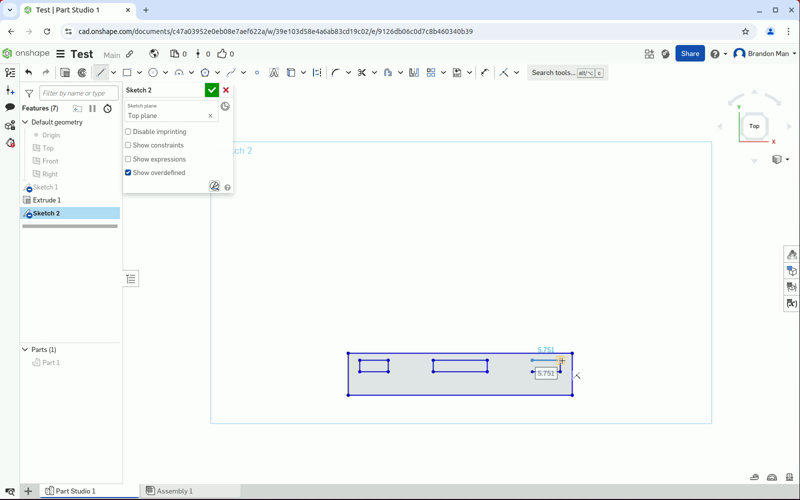
key_down(shift)
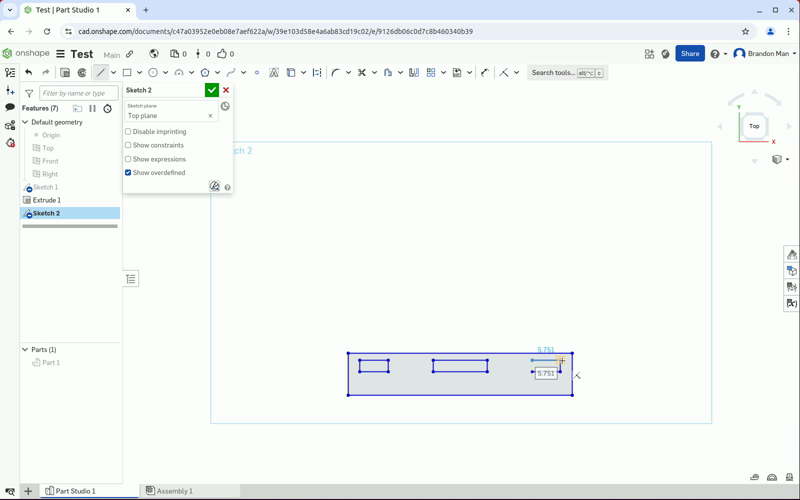
mouse_move(532, 371)
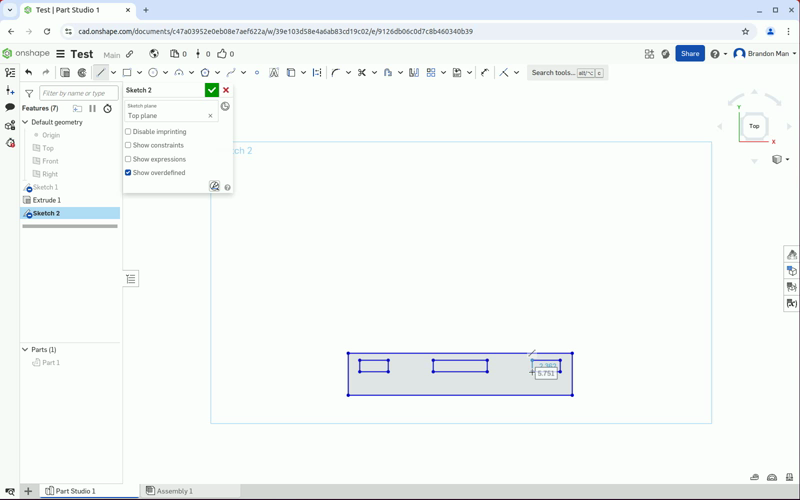
key_up(shift)
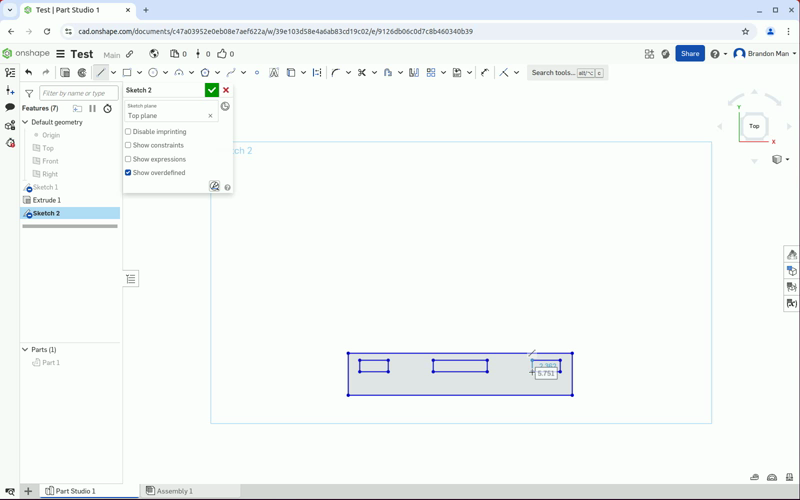
click(532, 371)
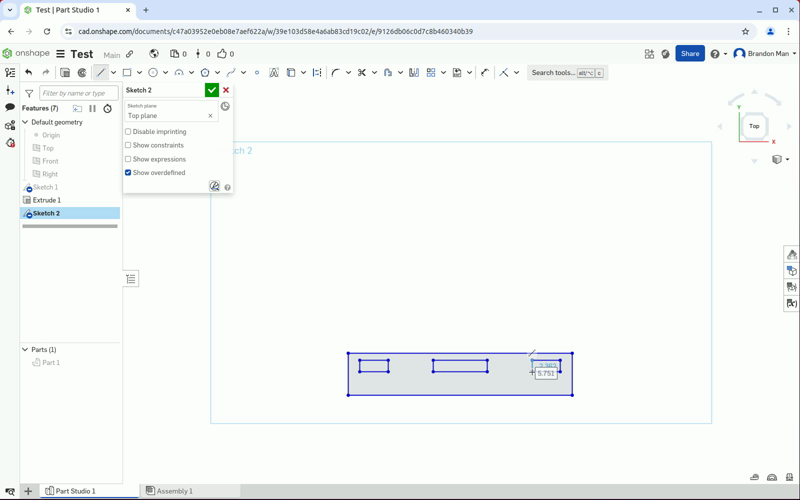
key(esc)
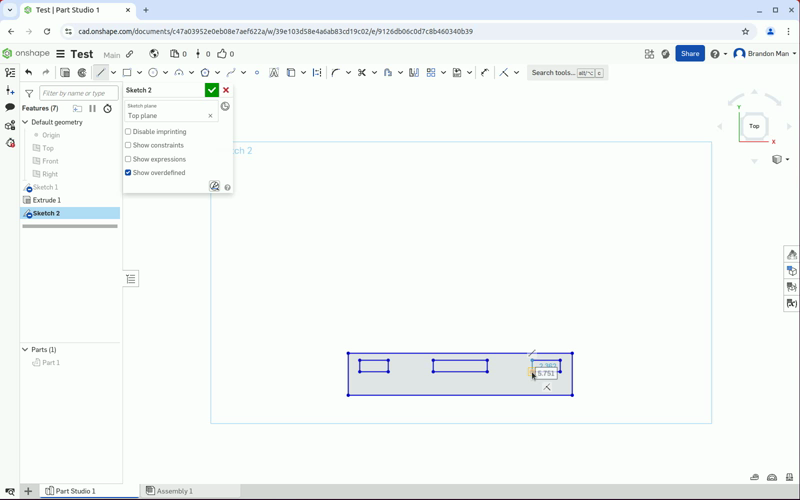
mouse_move(460, 378)
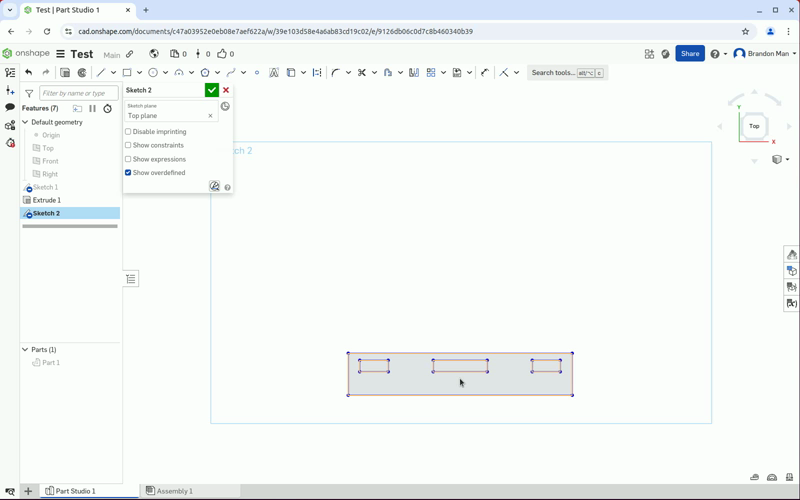
click(460, 378)
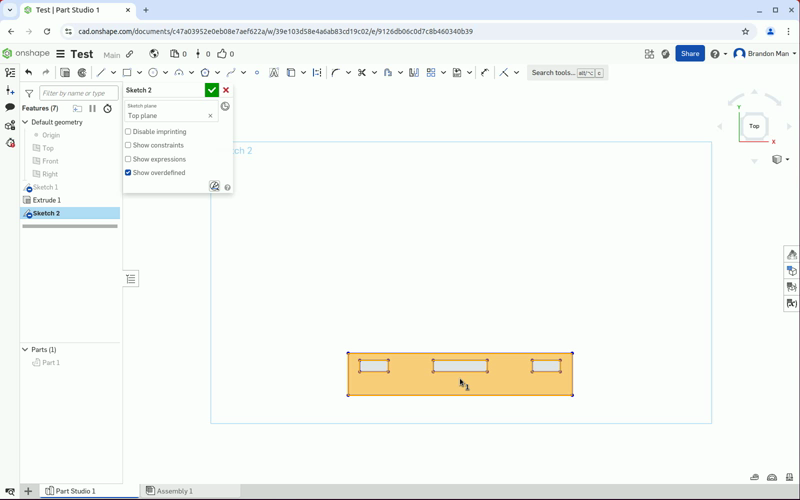
mouse_move(73, 352)
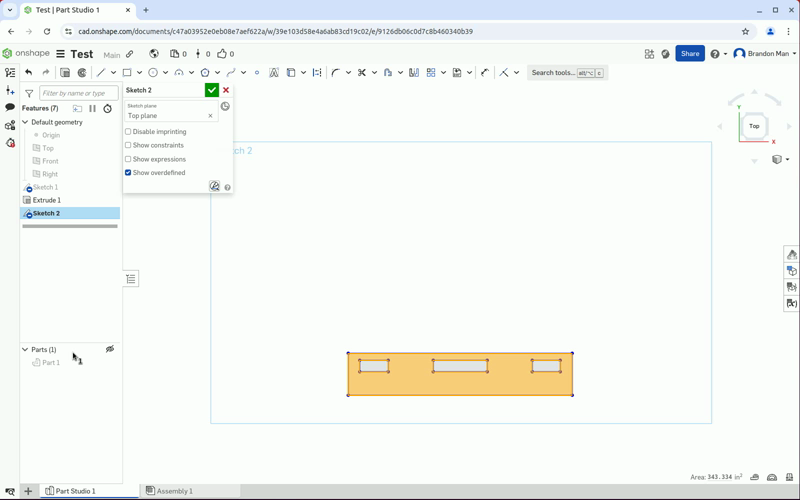
key(shift+y)
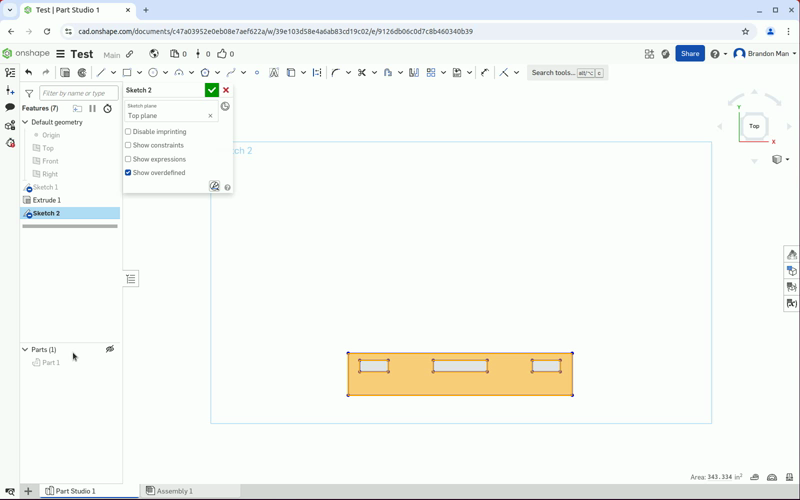
key(shift+e)
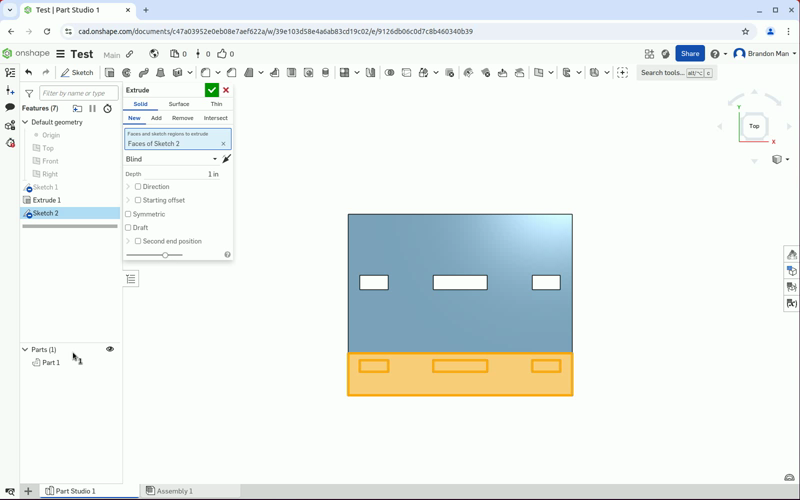
mouse_move(143, 106)
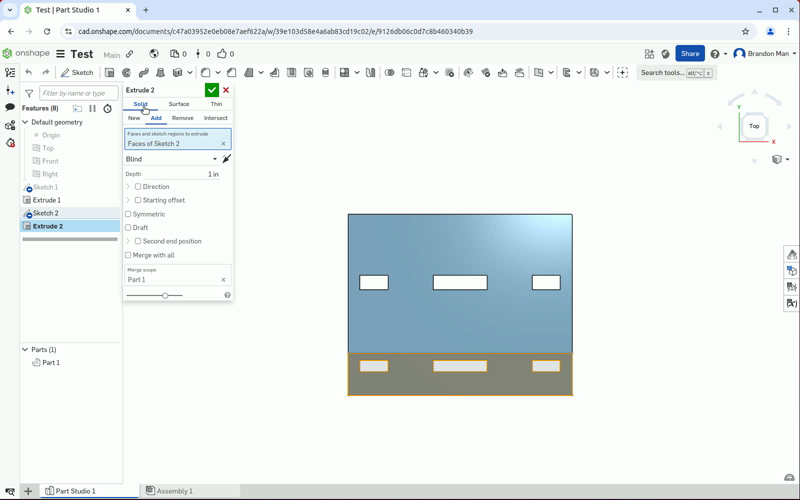
click(143, 106)
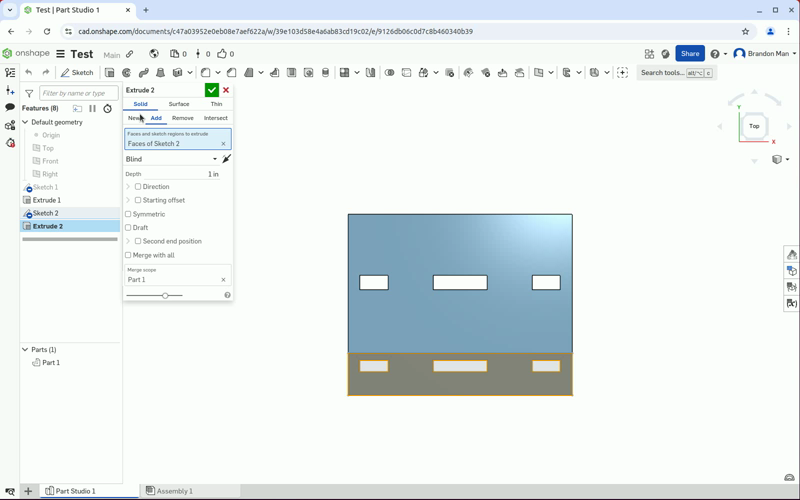
mouse_move(137, 120)
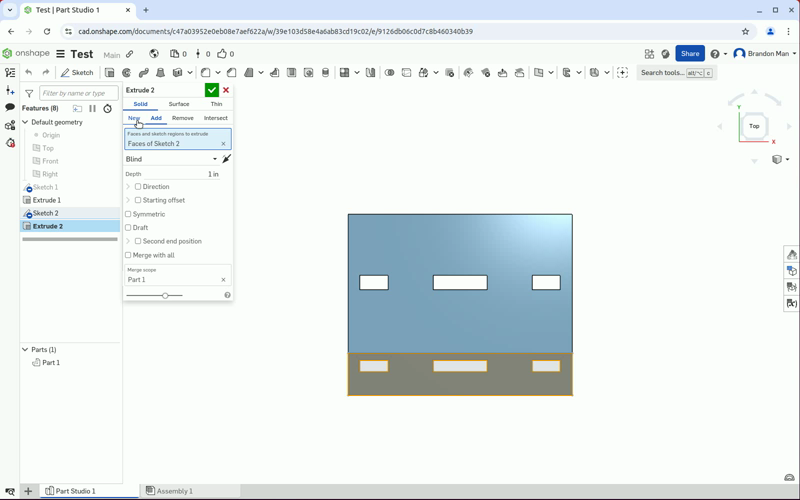
click(137, 120)
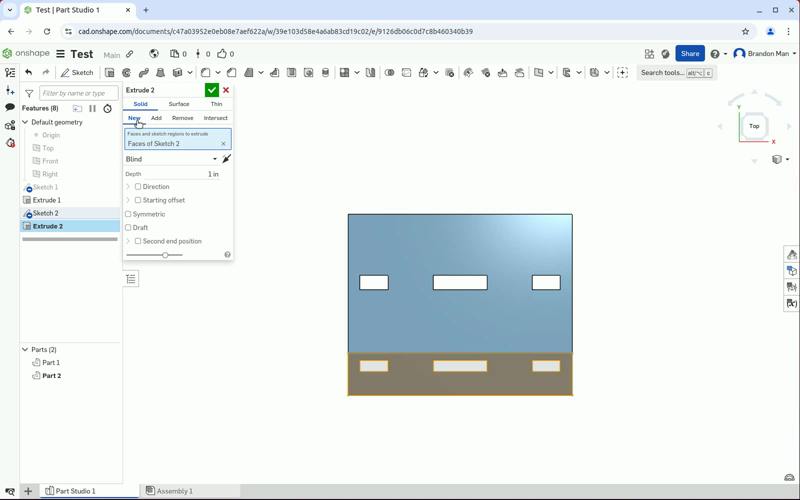
key(tab, 4)
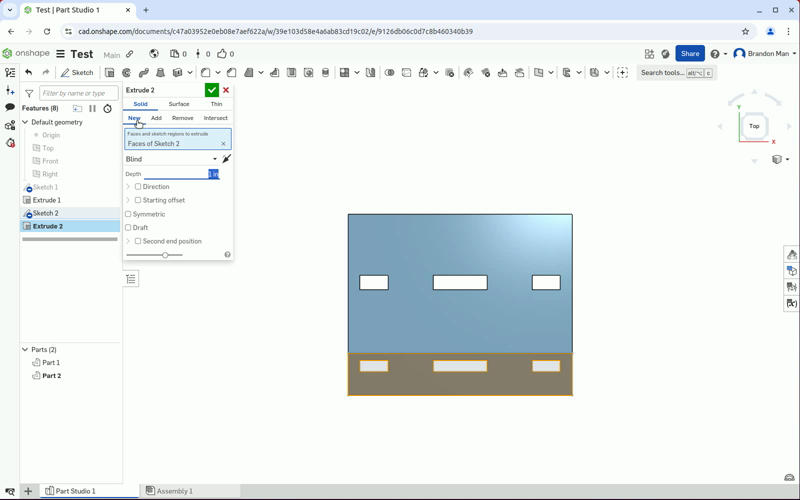
text(2.889)
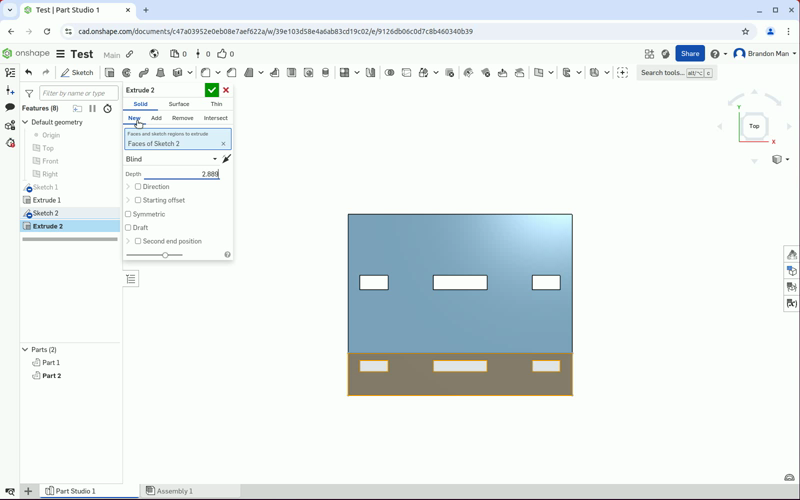
key(enter)
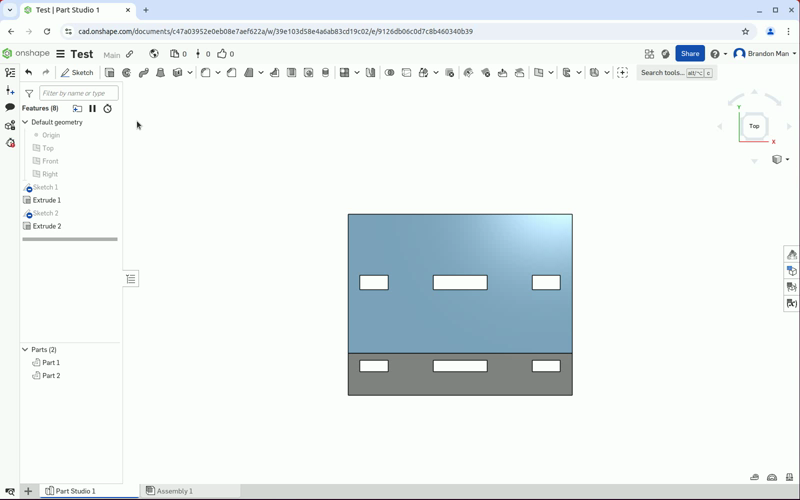
key(shift+h)
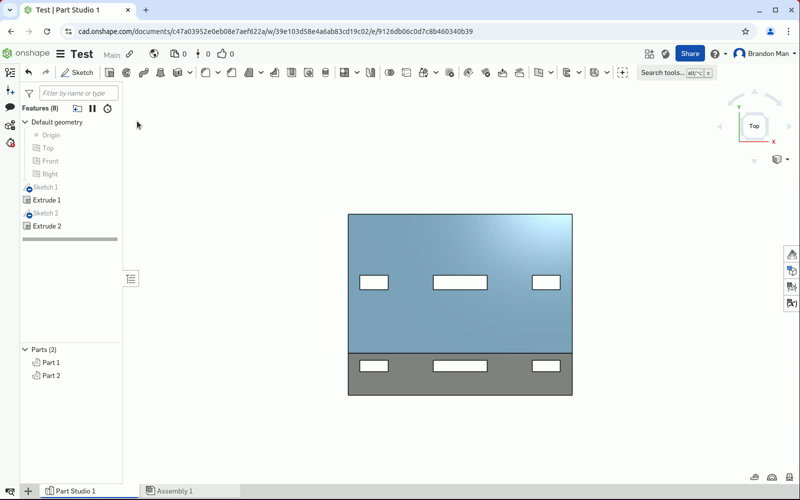
key(shift+h)
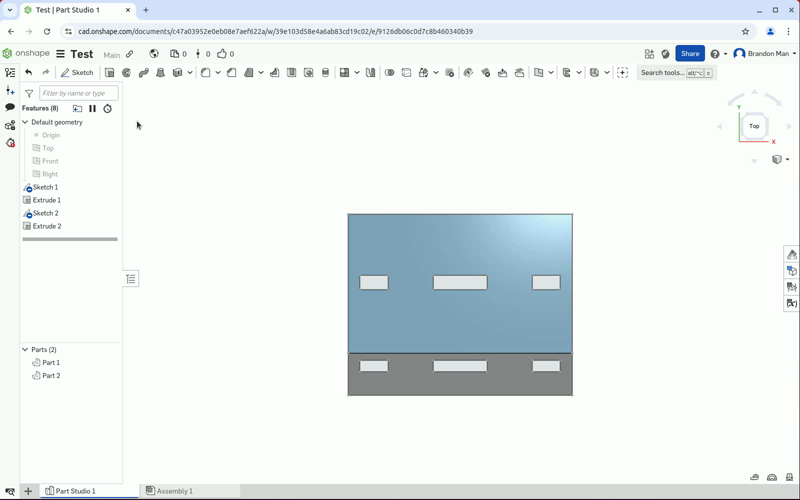
key(shift+7)
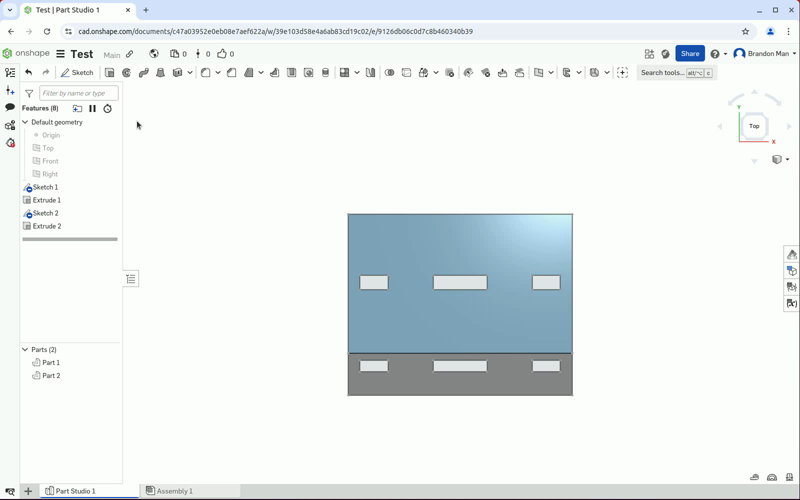
key(up, 3)
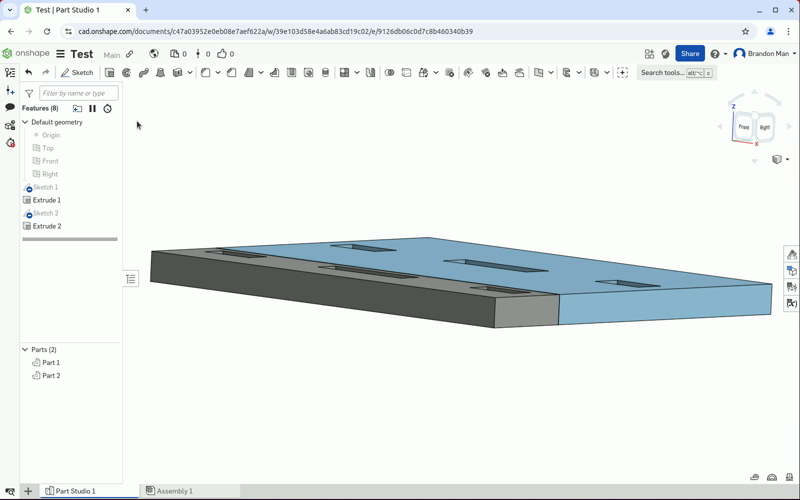
key(left, 3)
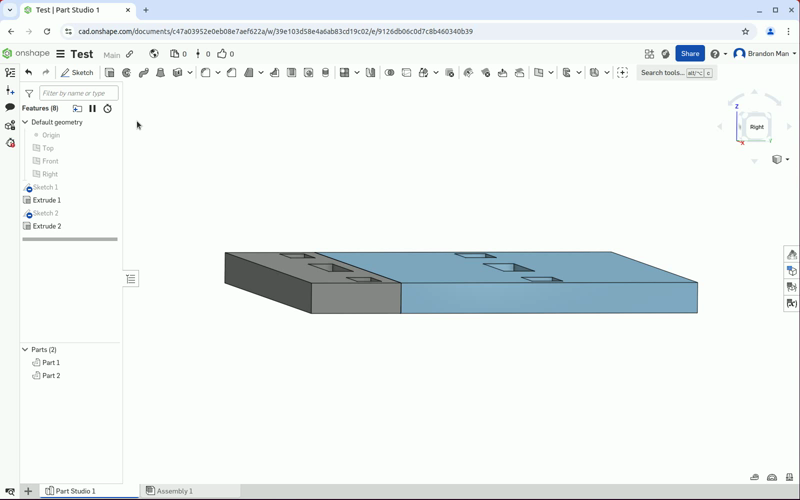
key(right, 3)
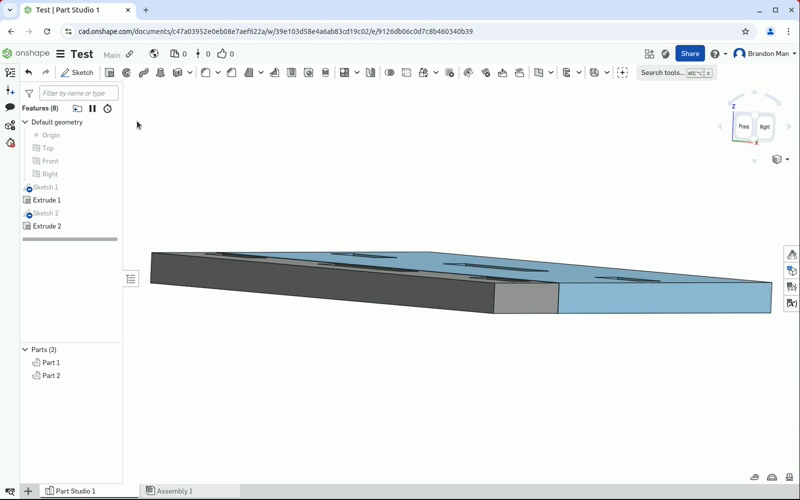
key(down, 3)
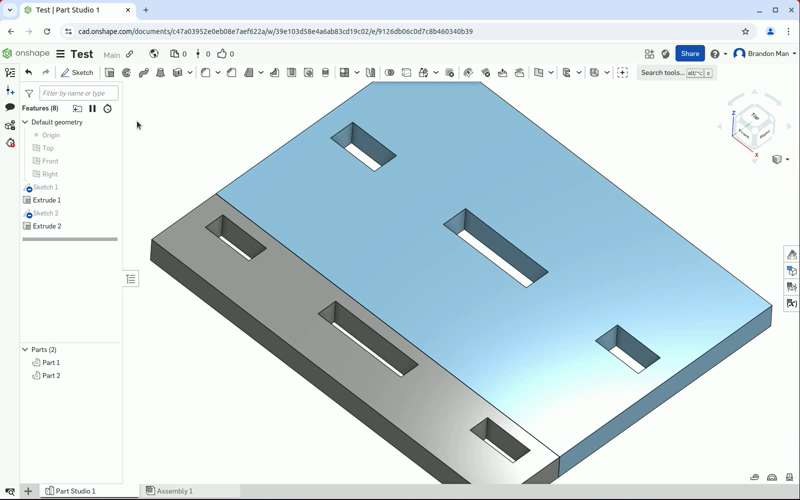
mouse_move(73, 189)
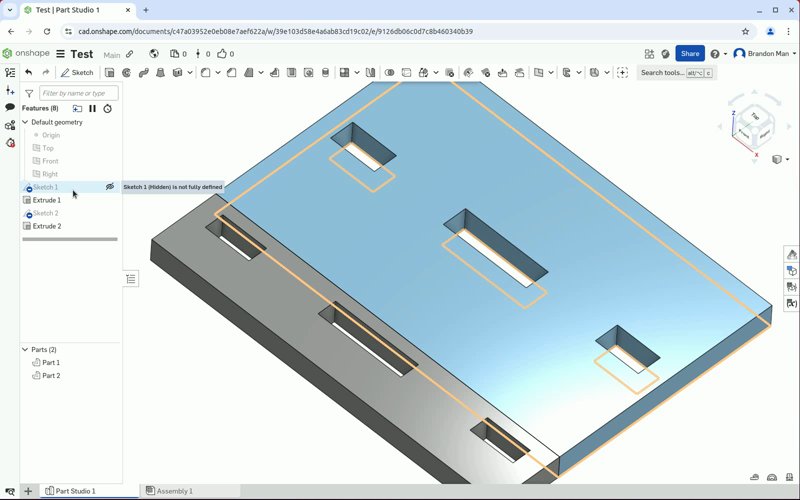
click(73, 189)